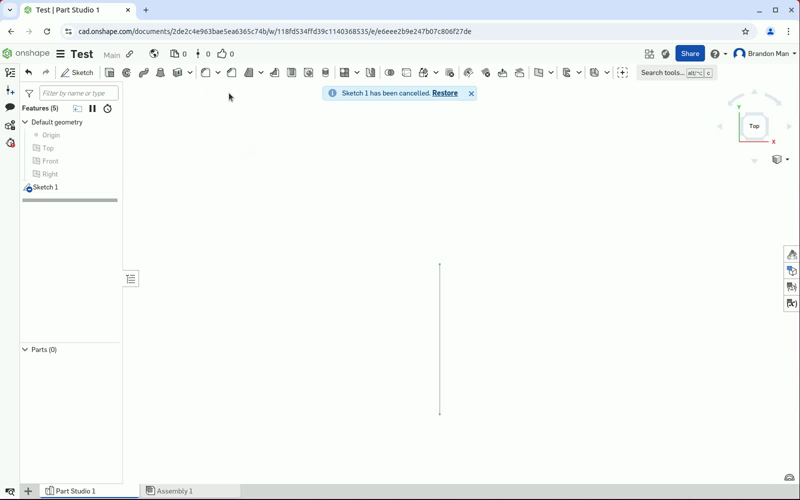
key(shift+h)
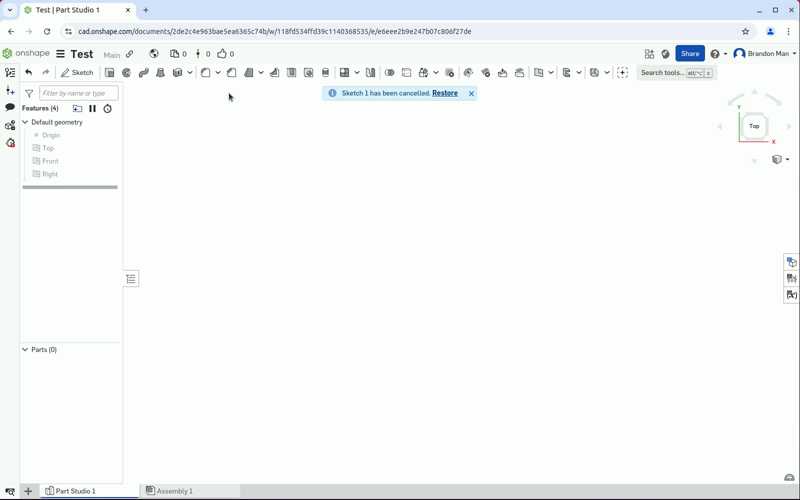
mouse_move(73, 352)
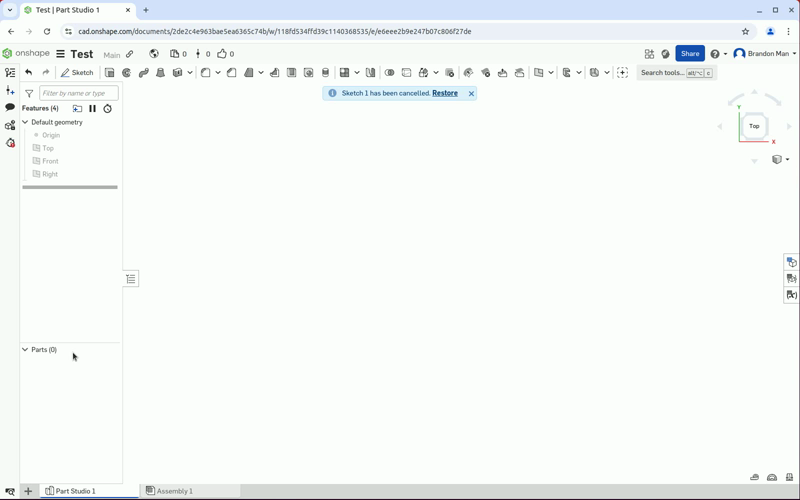
key(y)
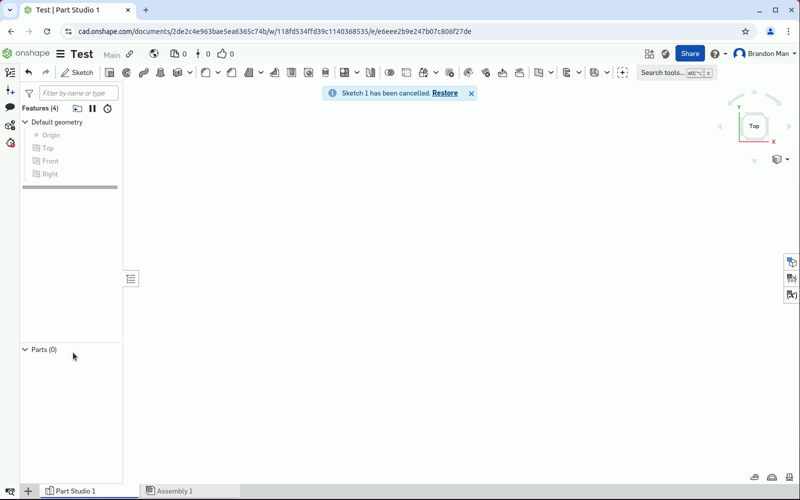
key(shift+p)
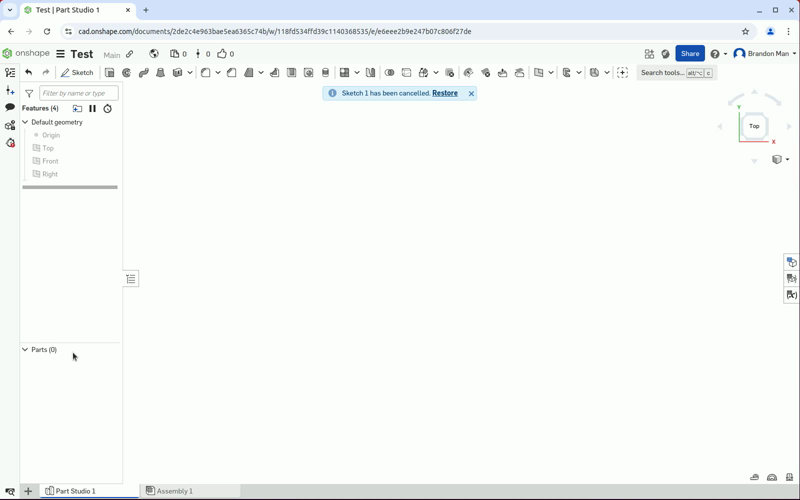
key(space)
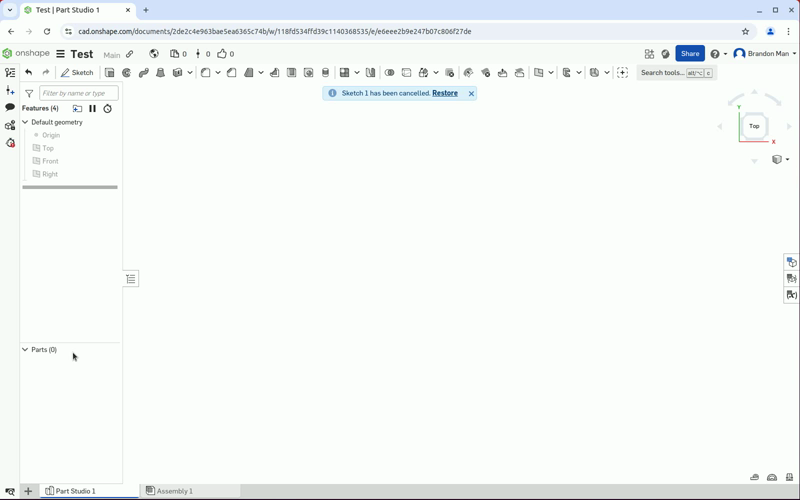
key_down(shift)
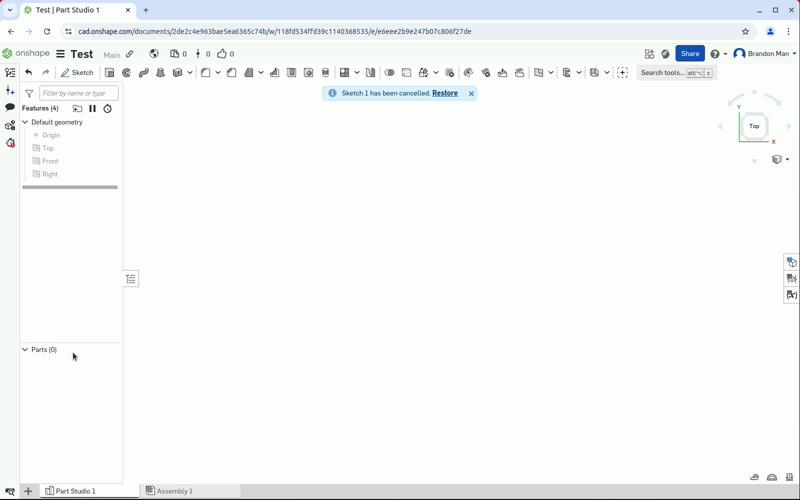
key(up)
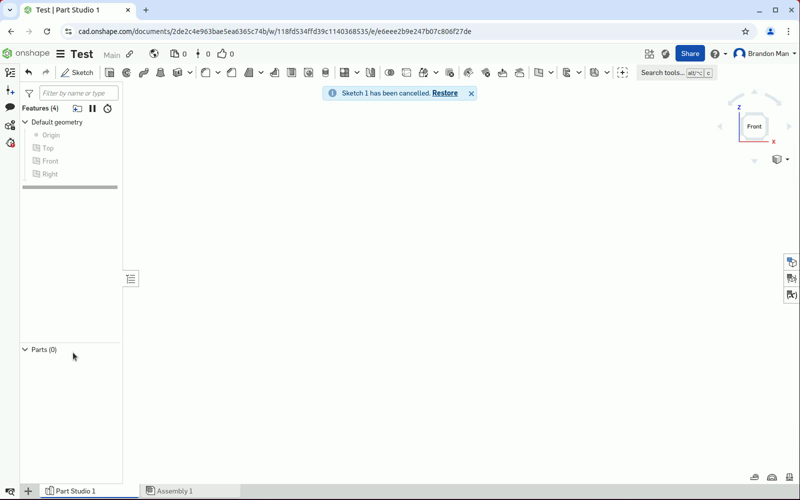
key_up(shift)
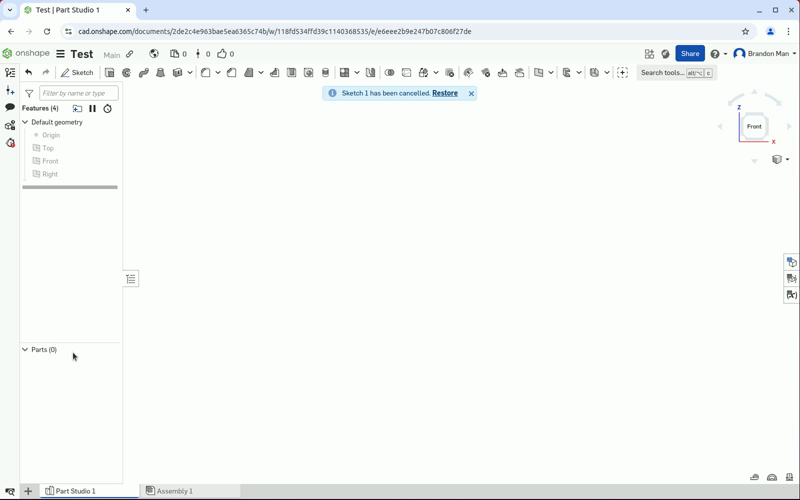
mouse_move(73, 352)
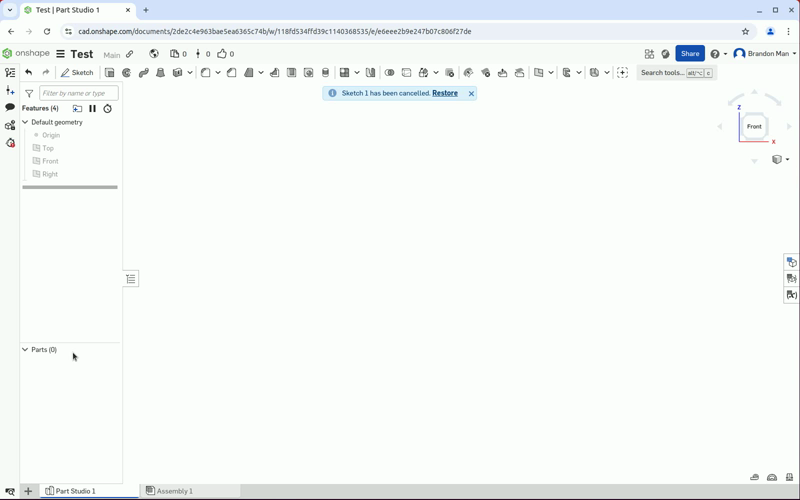
key(shift+y)
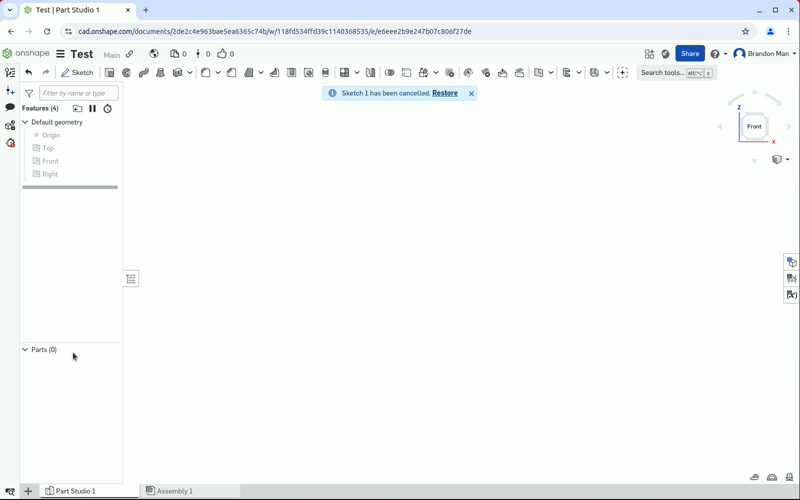
key(shift+s)
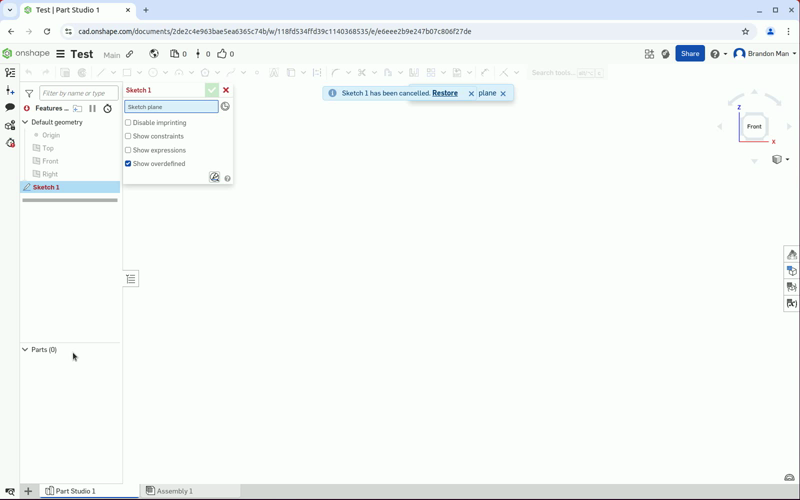
mouse_move(73, 163)
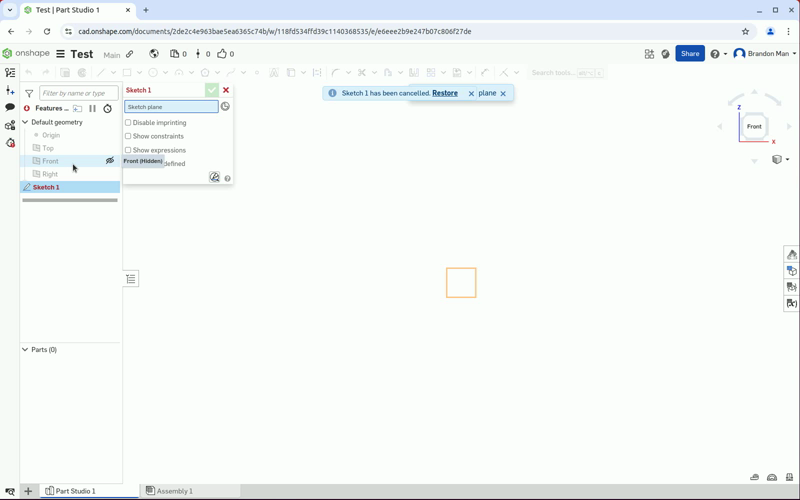
click(73, 163)
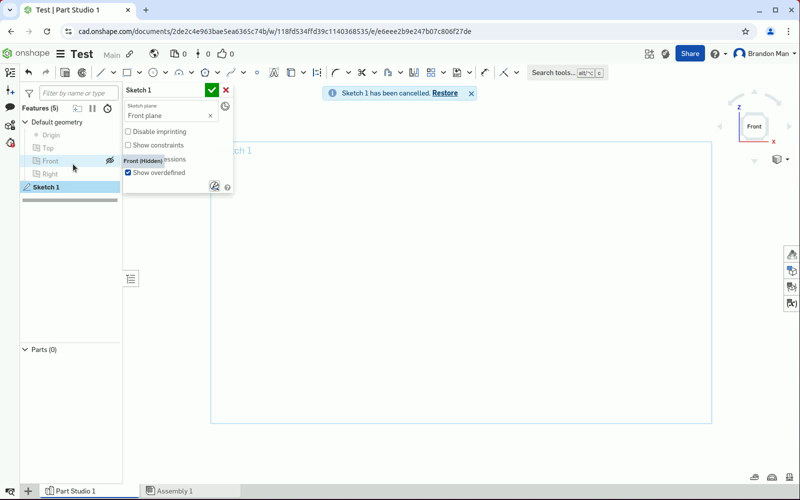
mouse_move(73, 352)
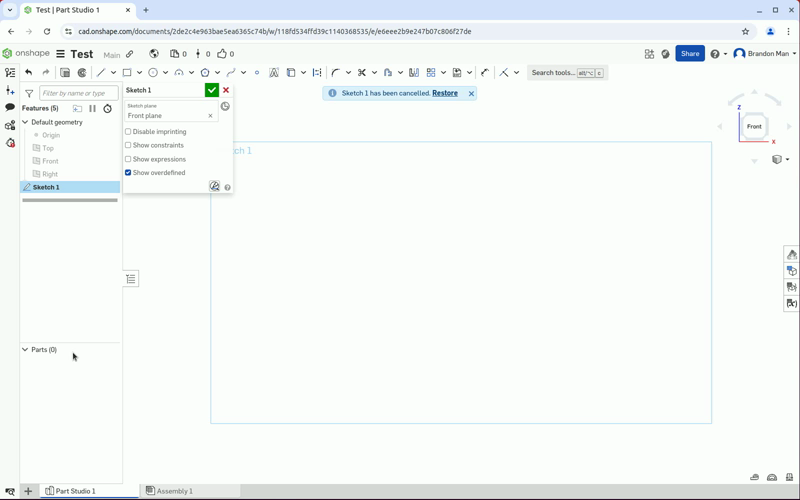
key(y)
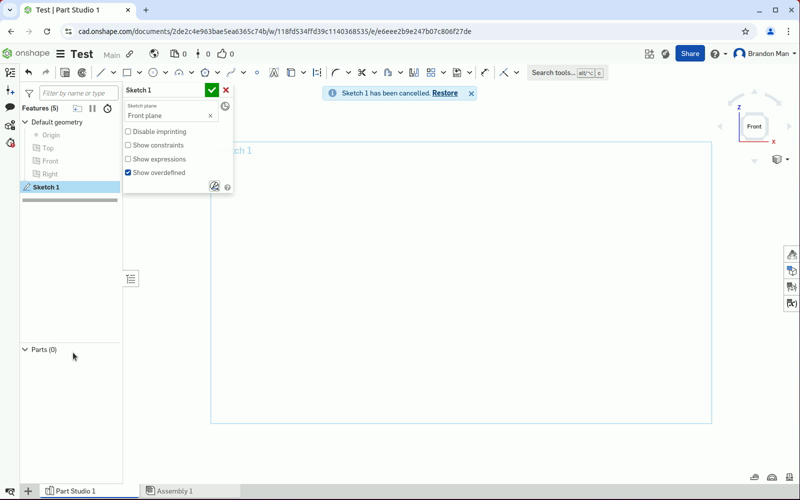
key(l)
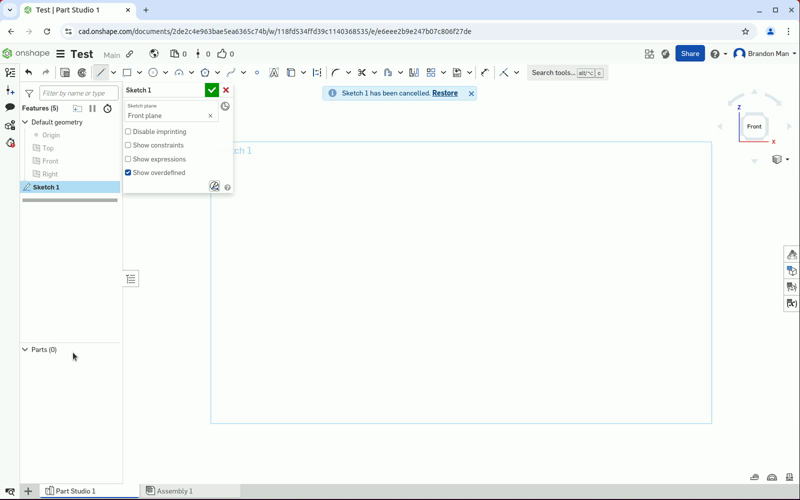
key_down(shift)
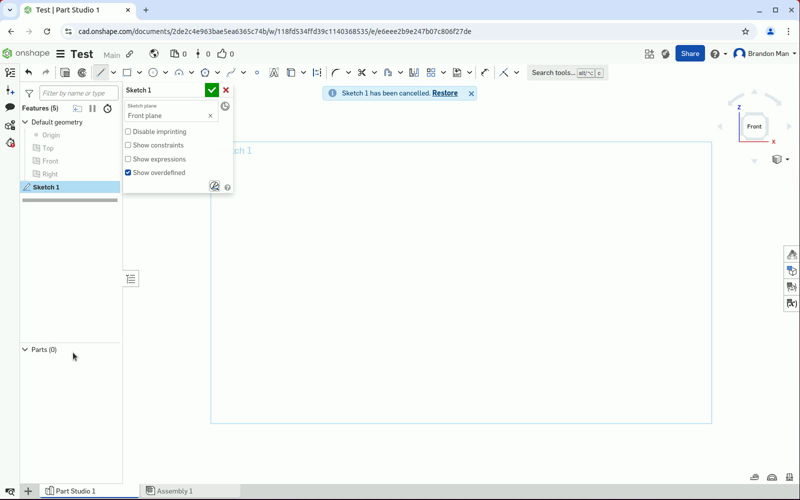
mouse_move(424, 227)
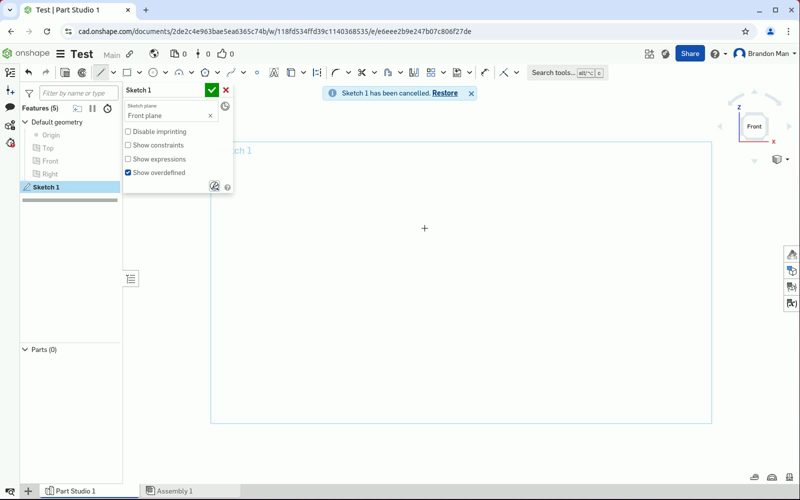
click(424, 227)
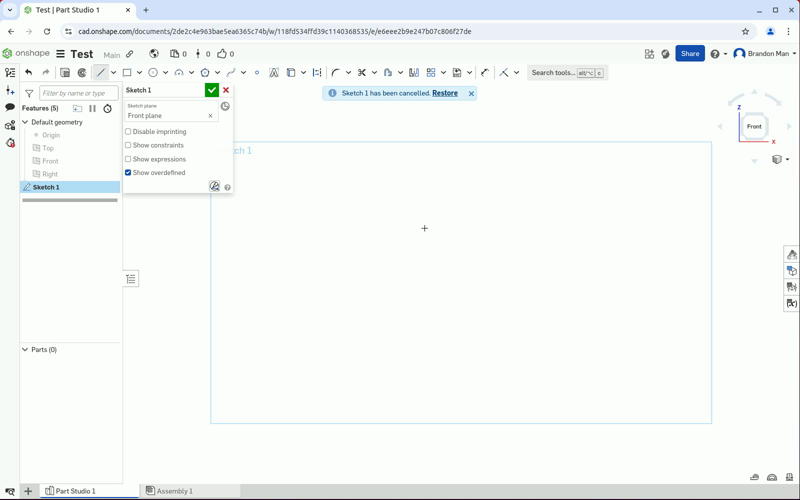
key_up(shift)
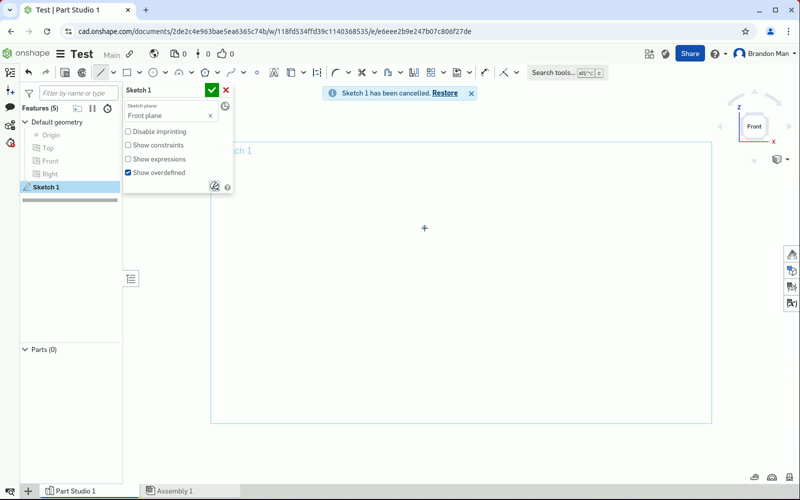
key_down(shift)
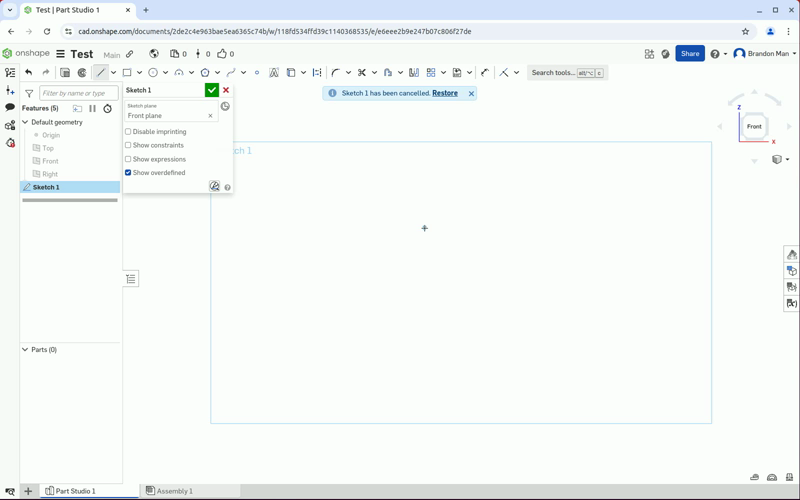
mouse_move(496, 228)
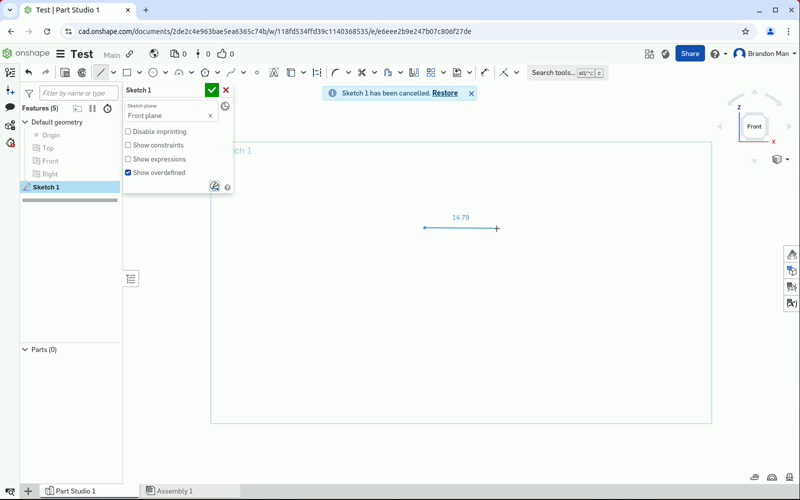
click(496, 228)
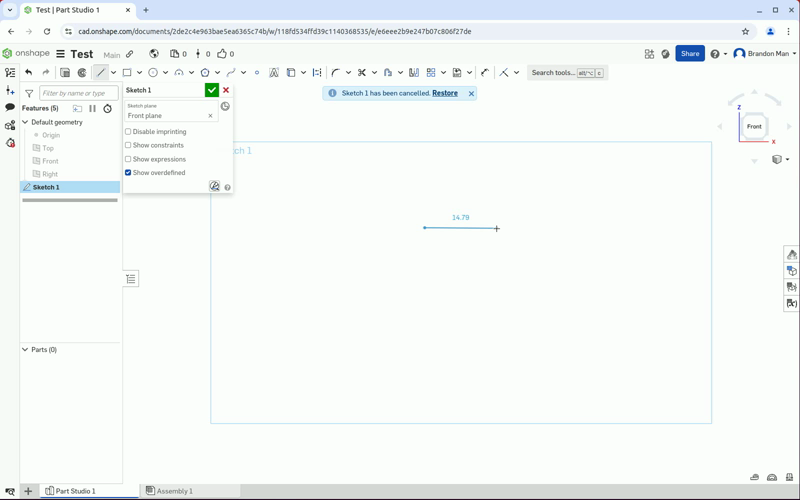
key_up(shift)
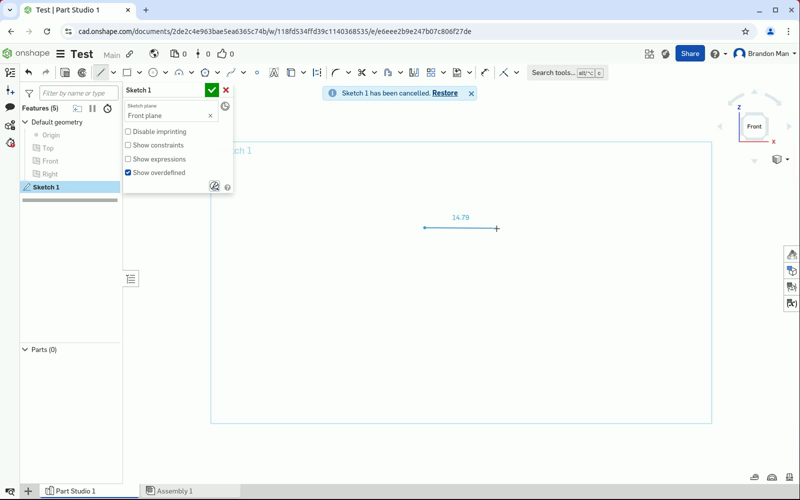
key_down(shift)
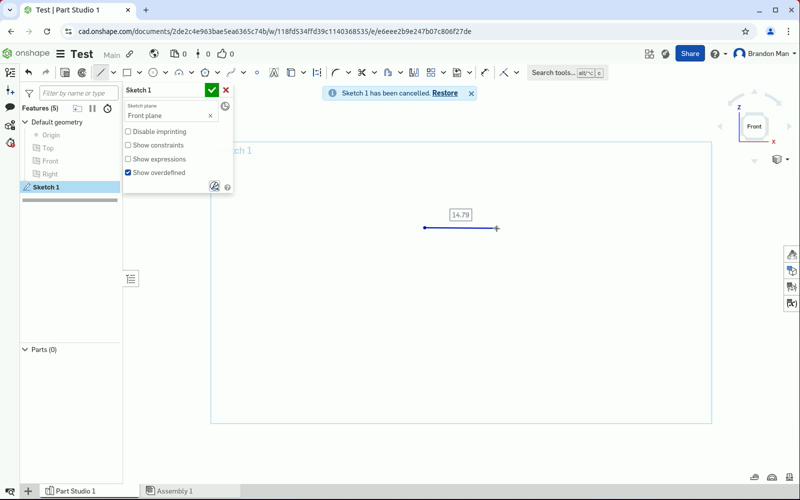
mouse_move(526, 228)
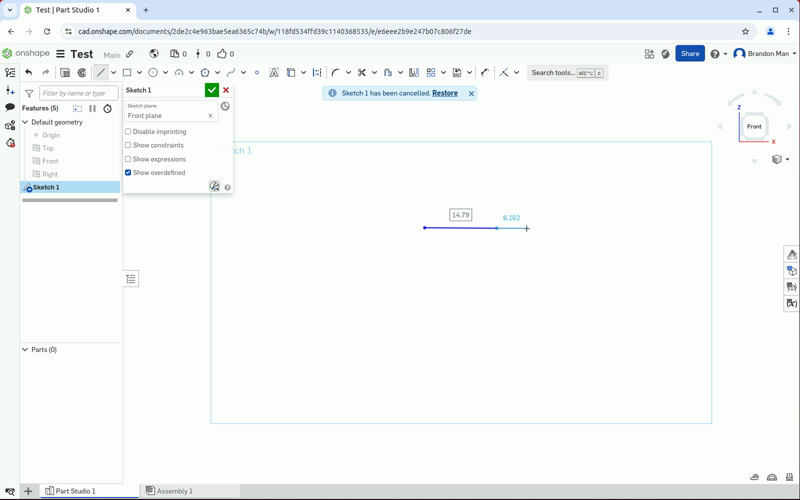
mouse_move(496, 174)
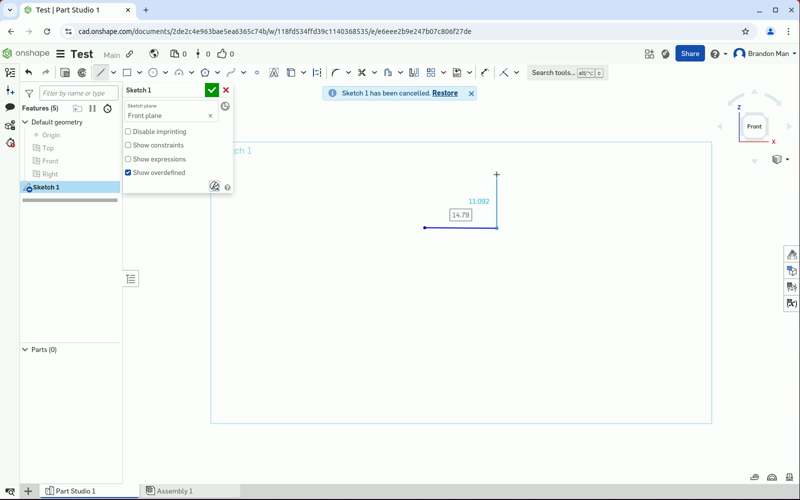
click(496, 174)
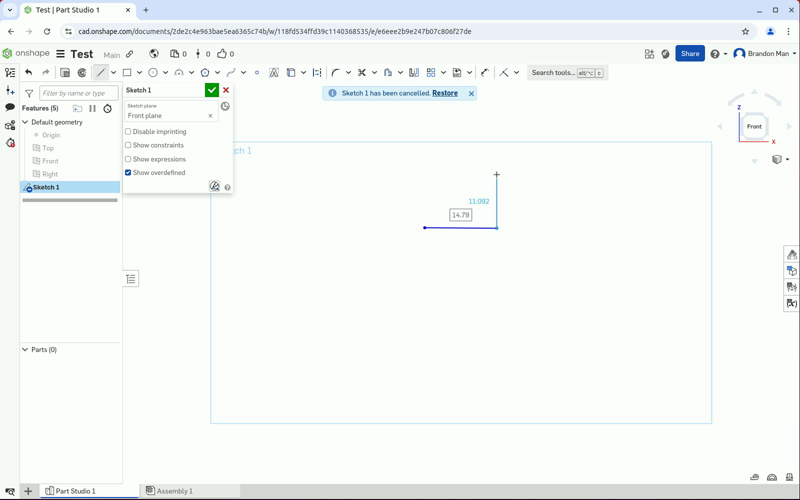
key_up(shift)
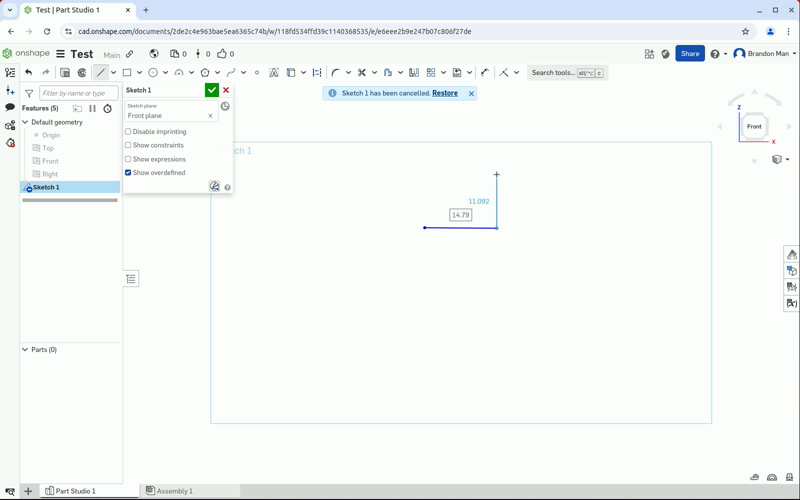
key_down(shift)
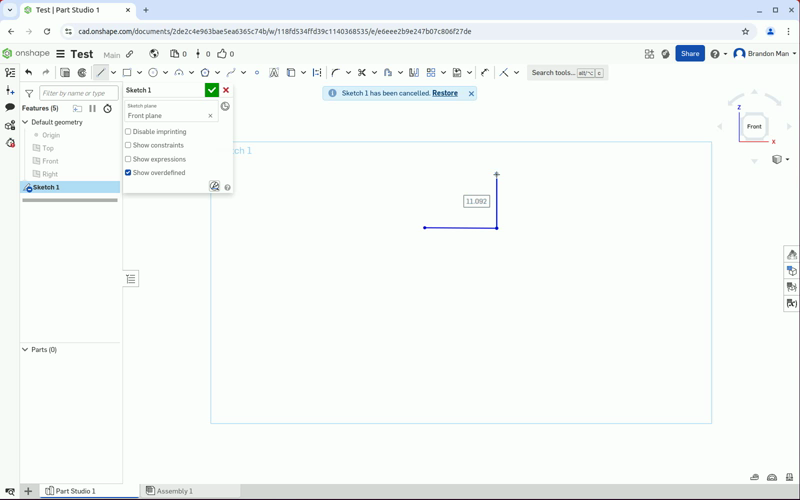
mouse_move(424, 174)
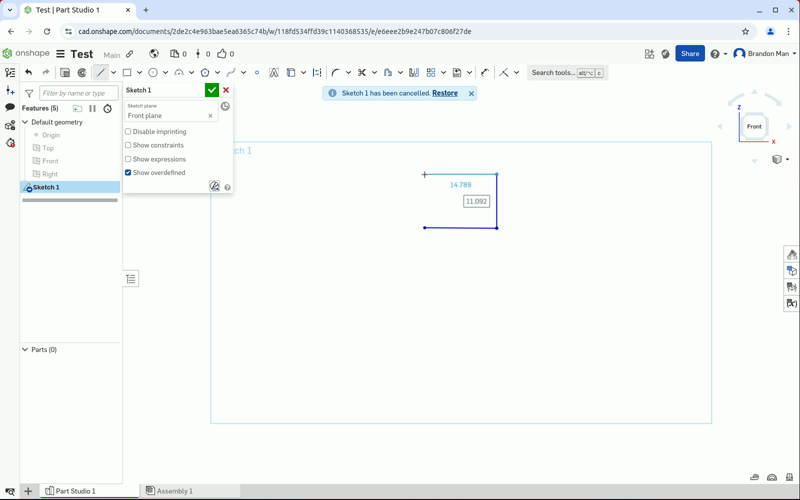
click(424, 174)
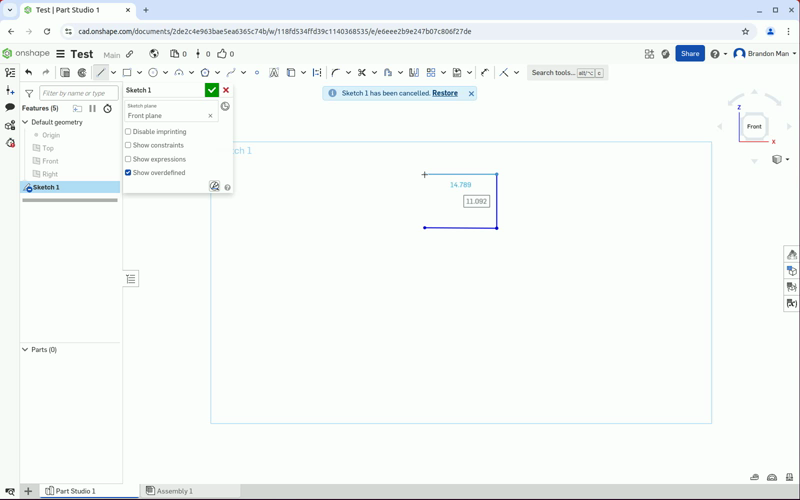
key_up(shift)
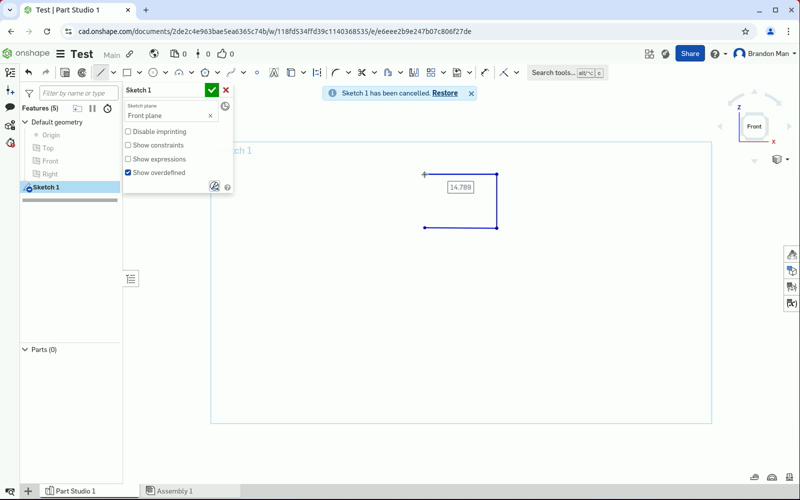
mouse_move(454, 174)
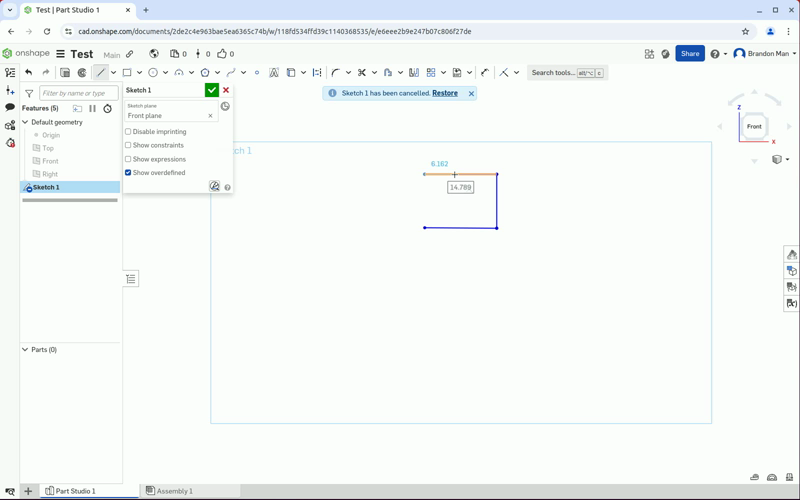
key_down(shift)
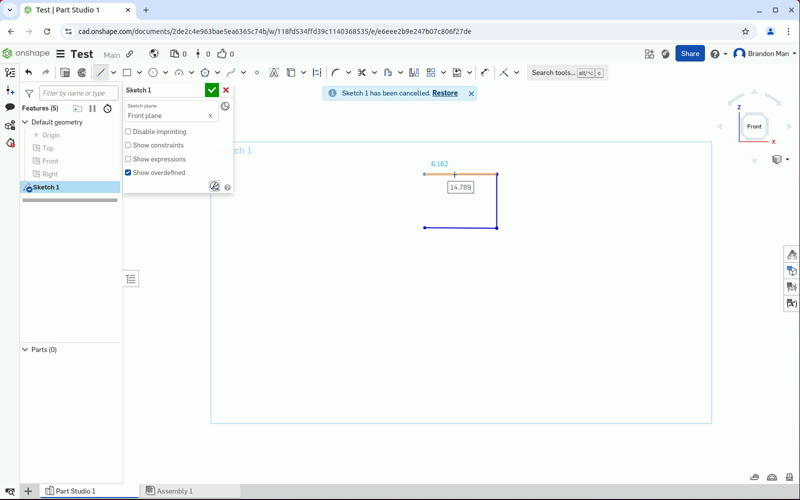
mouse_move(424, 227)
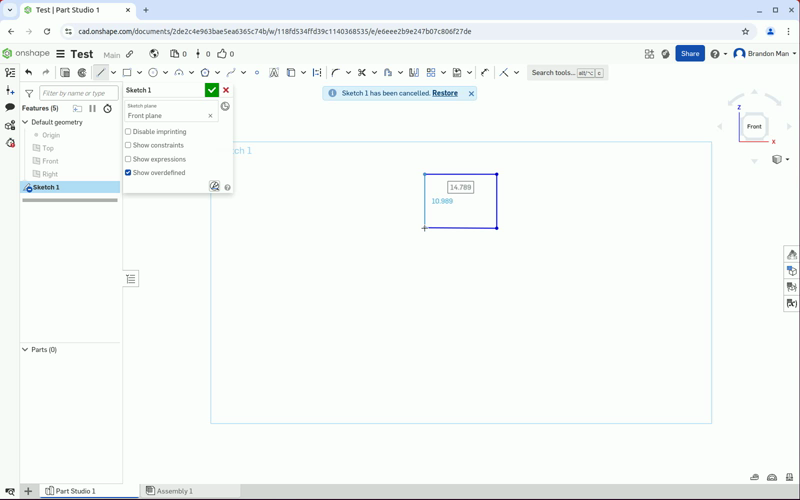
key_up(shift)
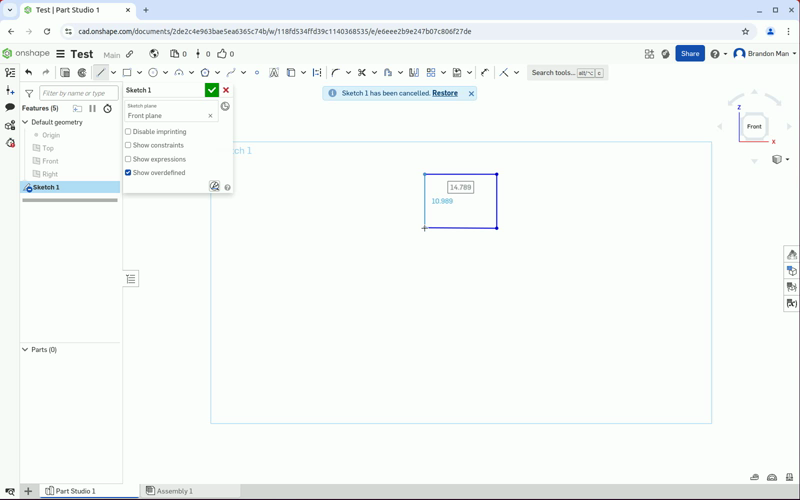
click(424, 227)
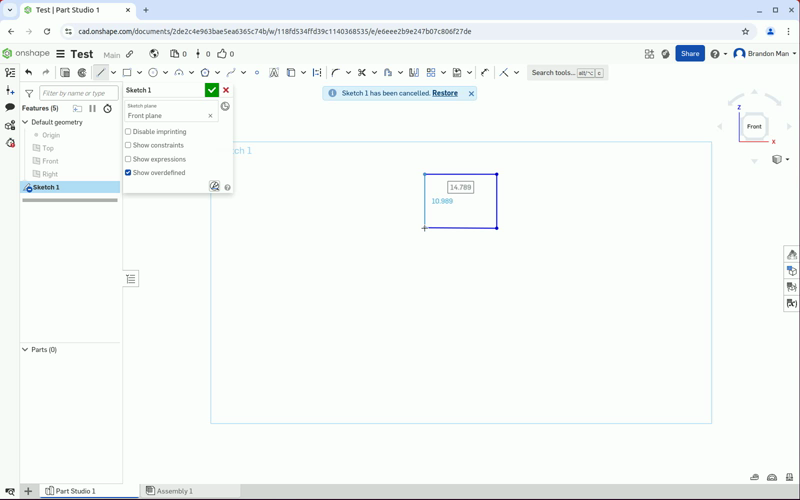
key(esc)
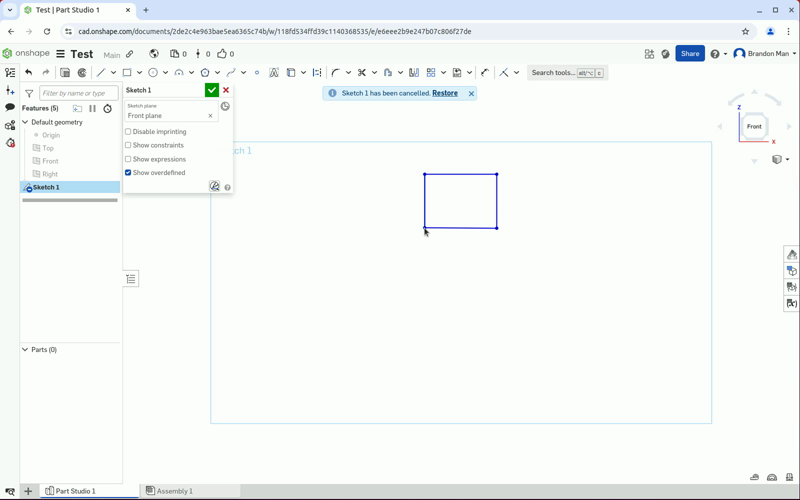
mouse_move(467, 195)
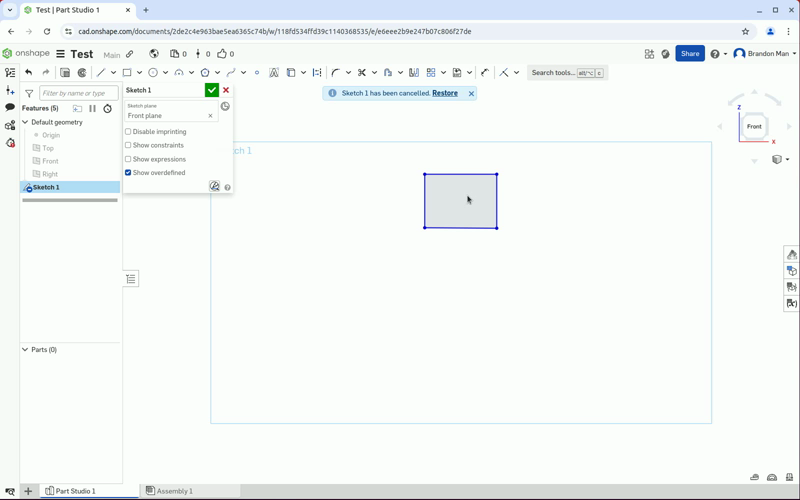
click(467, 195)
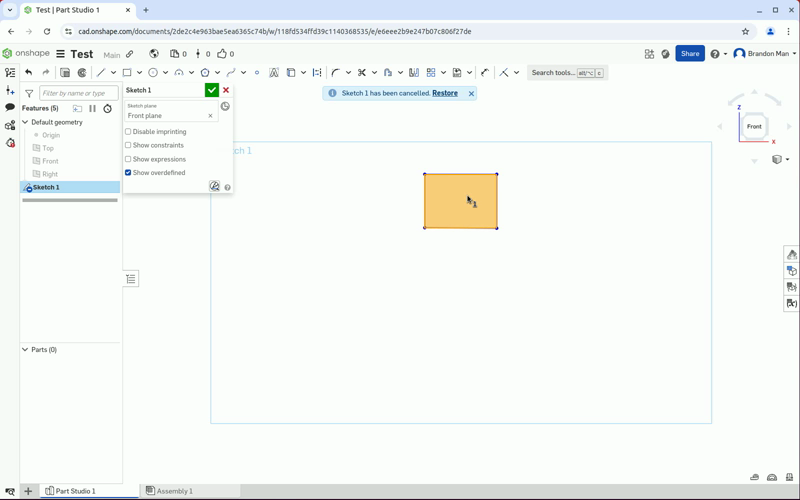
mouse_move(73, 352)
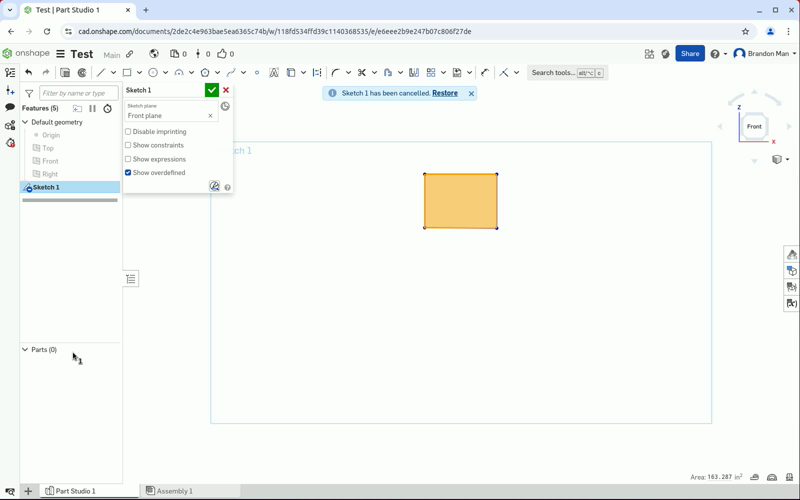
key(shift+y)
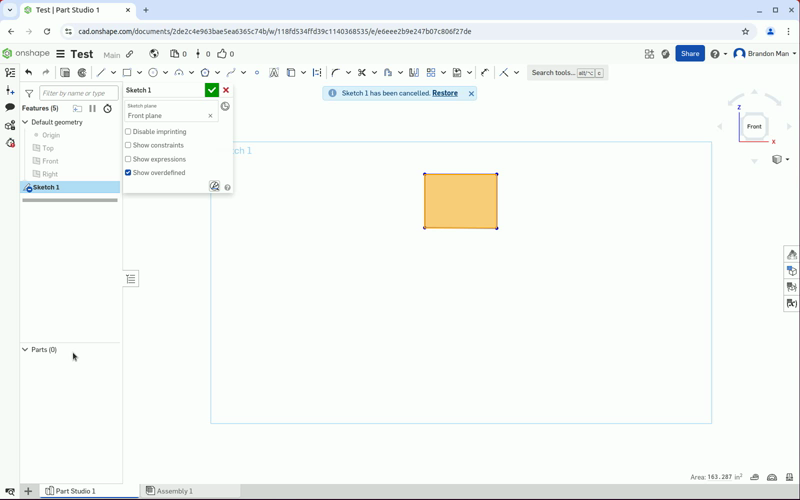
key(shift+e)
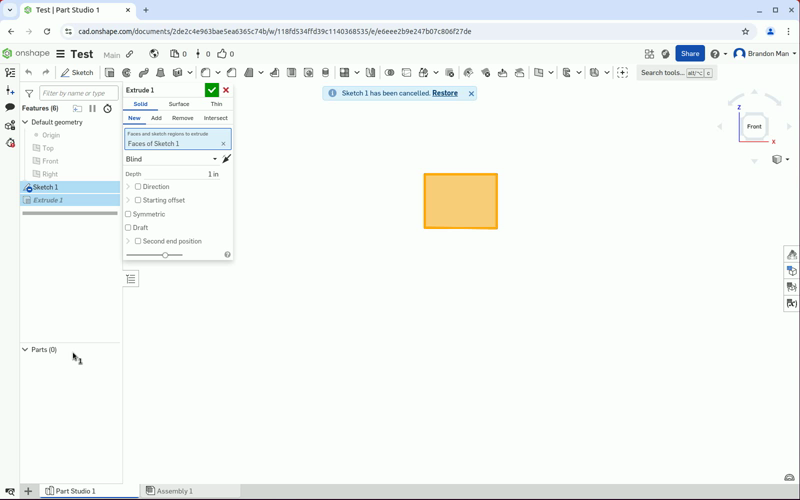
mouse_move(143, 106)
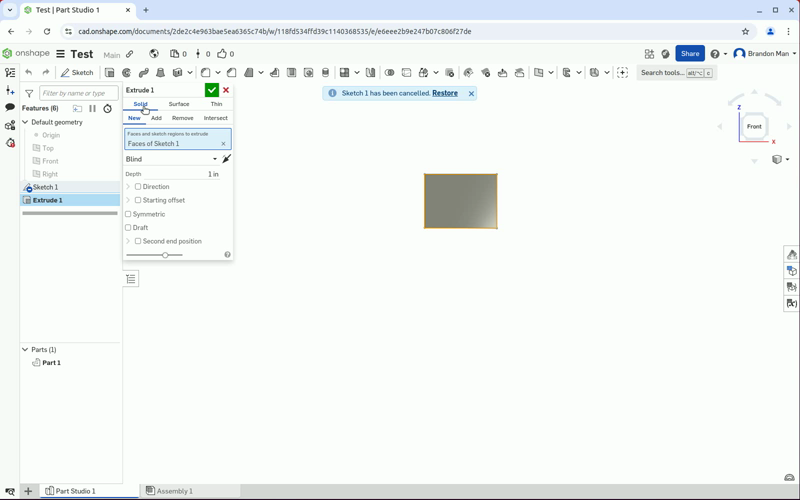
click(143, 106)
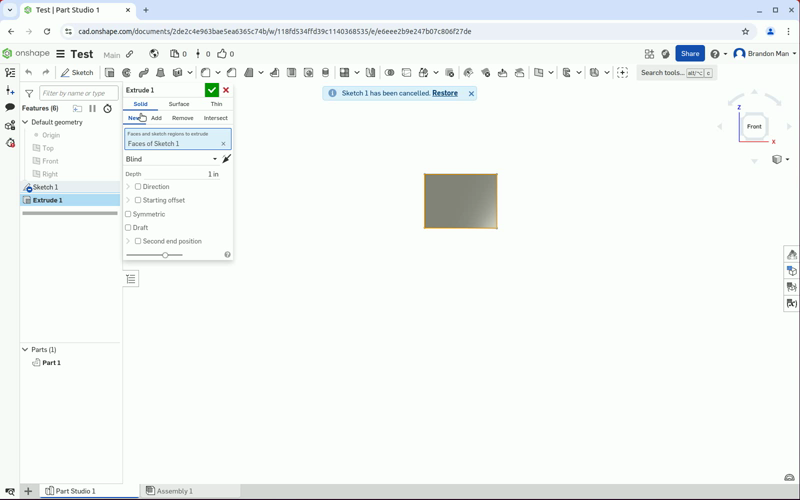
mouse_move(137, 120)
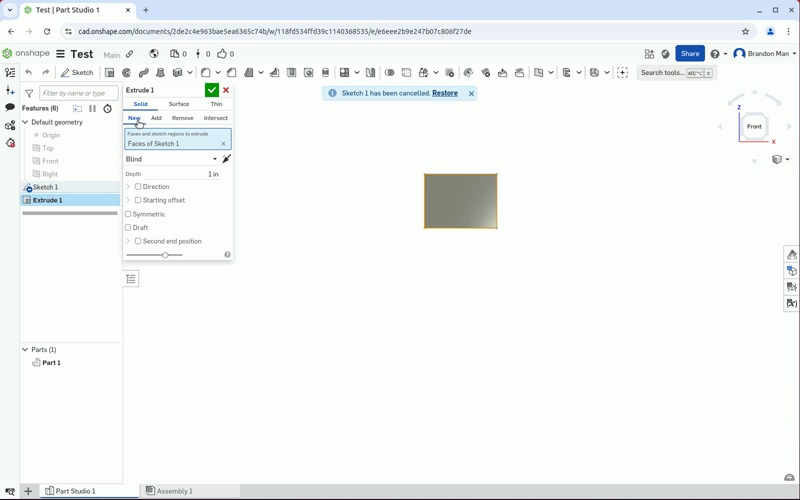
click(137, 120)
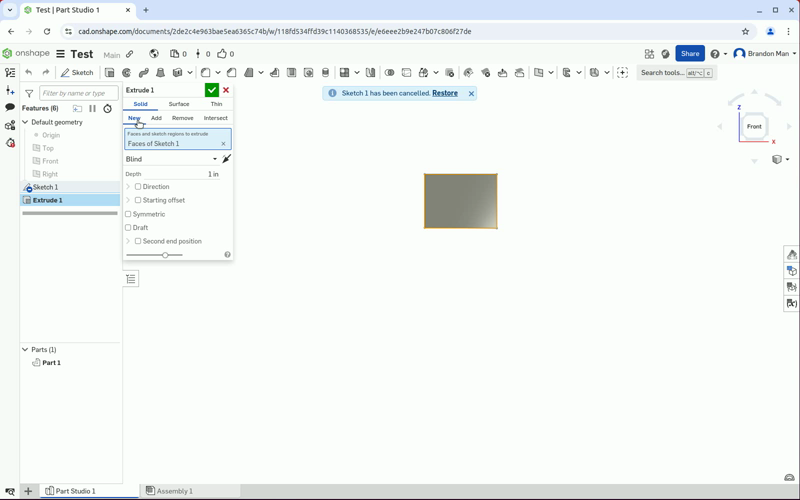
key(tab, 4)
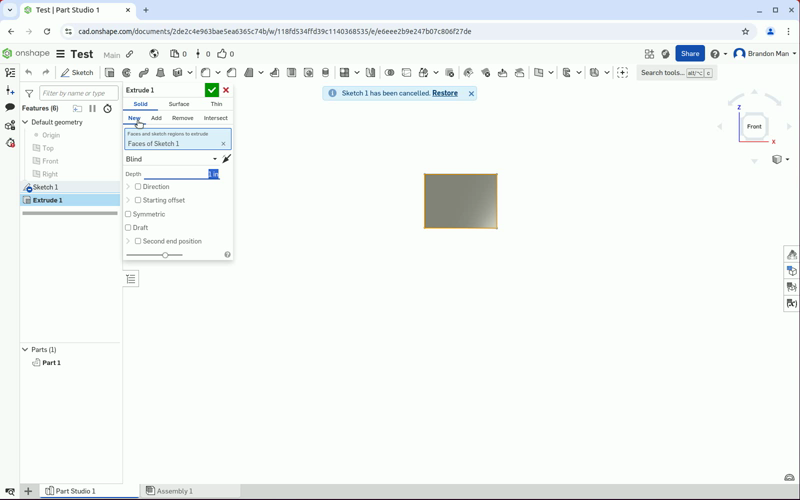
text(-7.462)
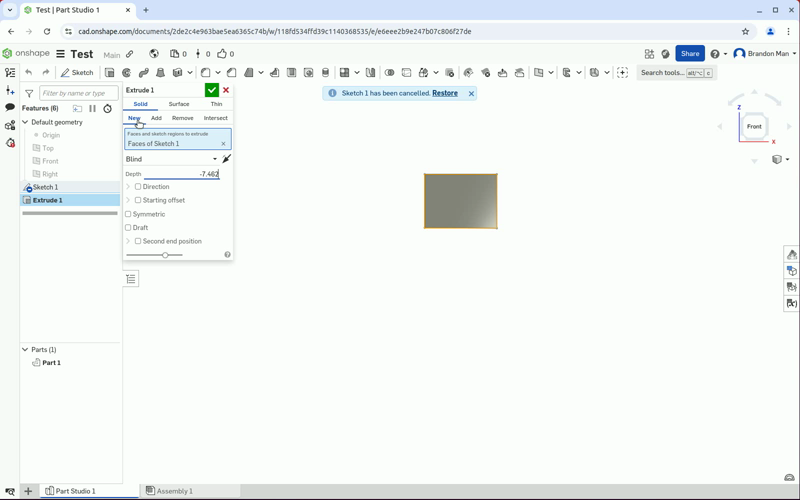
key(enter)
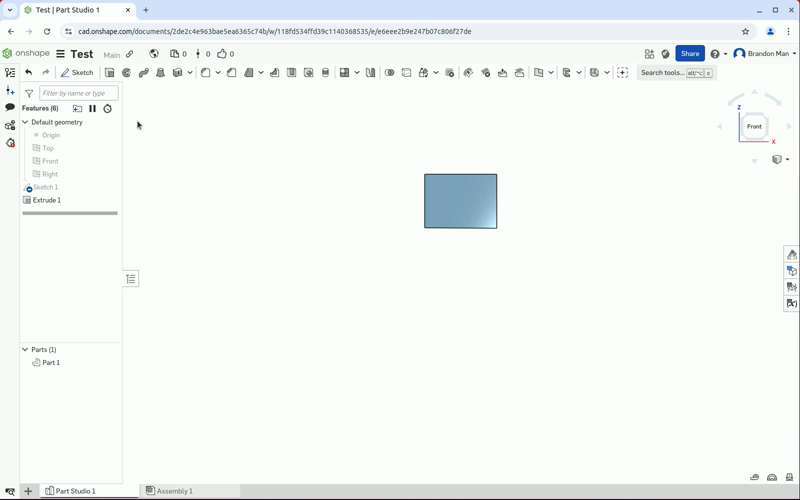
key(shift+h)
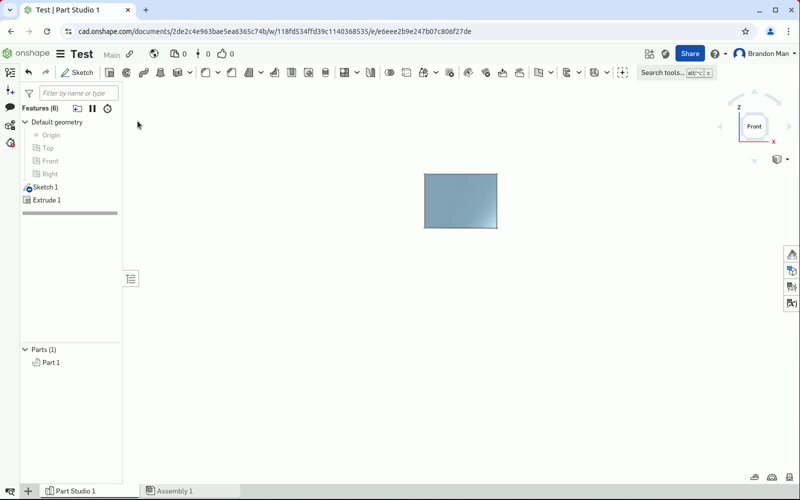
key(shift+h)
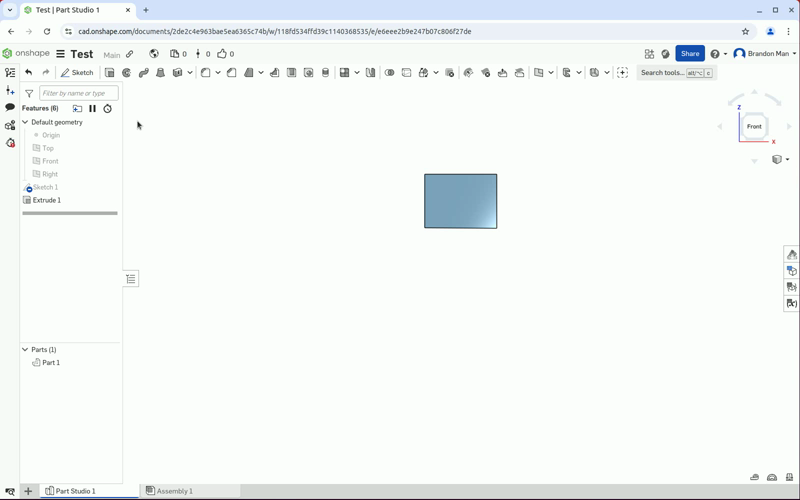
mouse_move(73, 189)
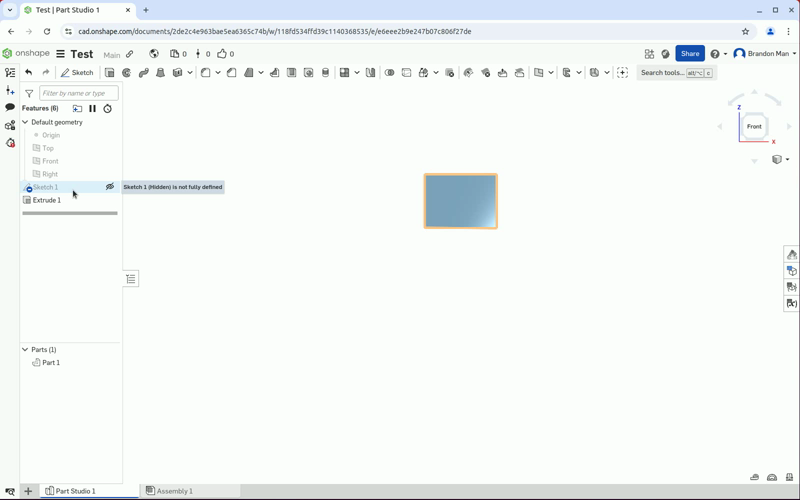
click(73, 189)
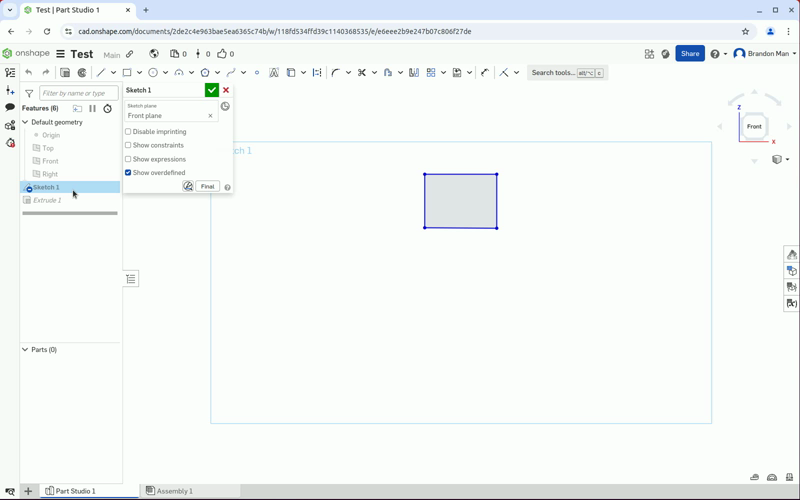
mouse_move(229, 92)
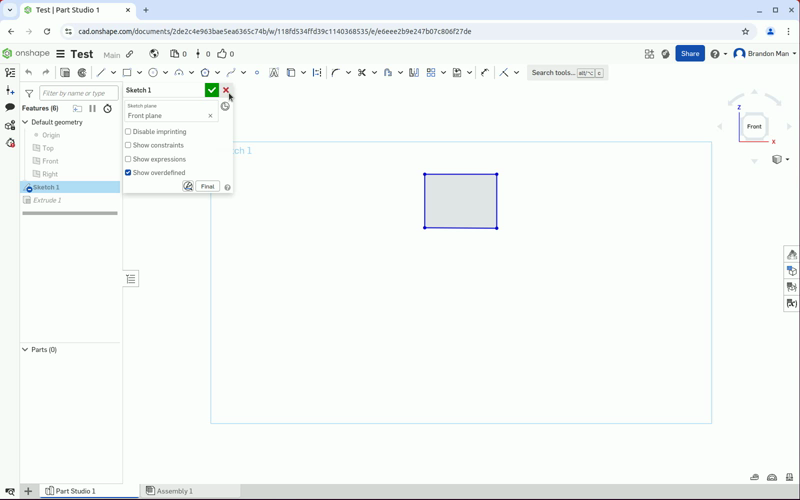
click(229, 92)
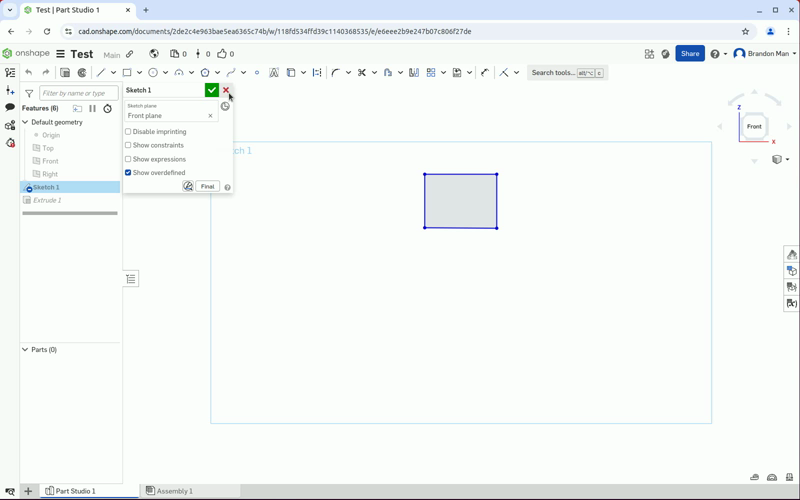
key(shift+s)
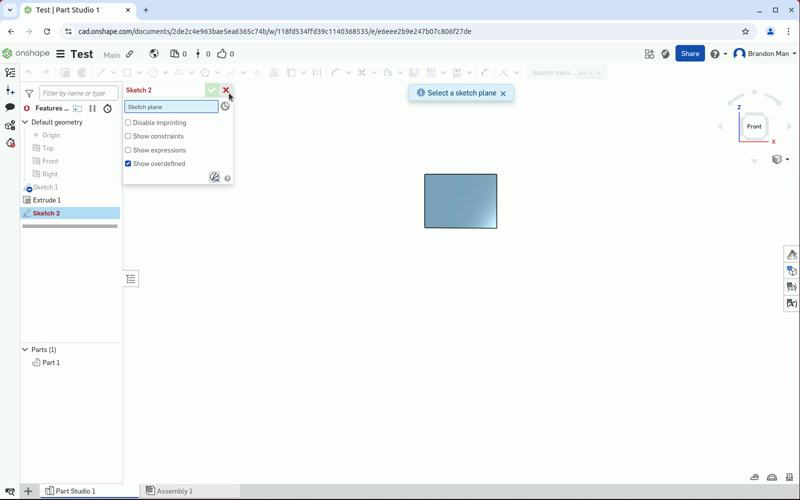
mouse_move(73, 163)
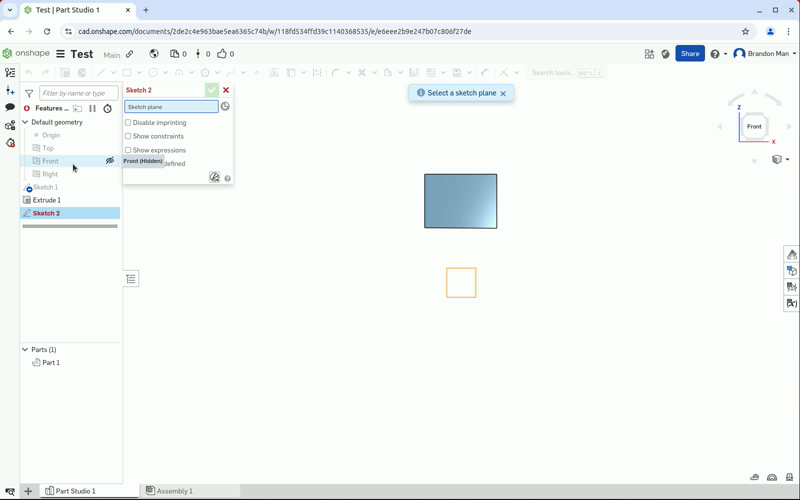
click(73, 163)
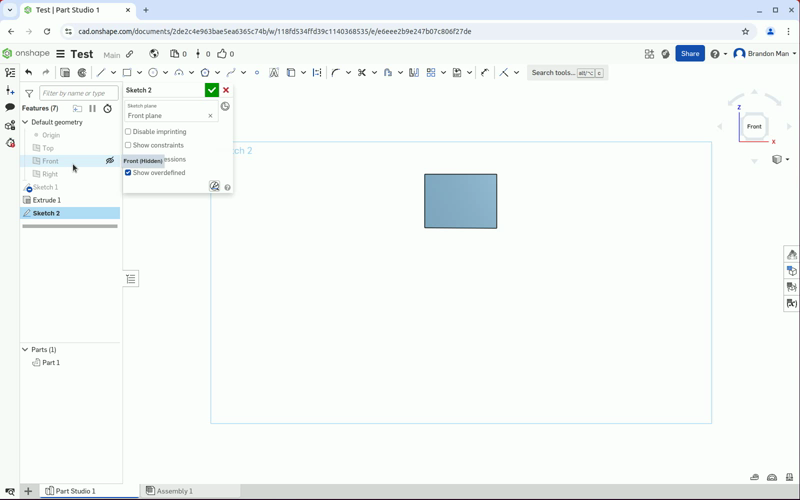
mouse_move(73, 352)
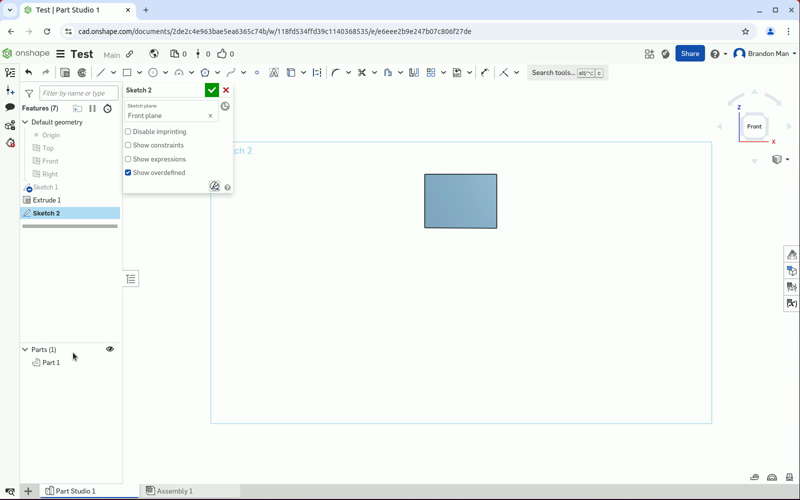
key(y)
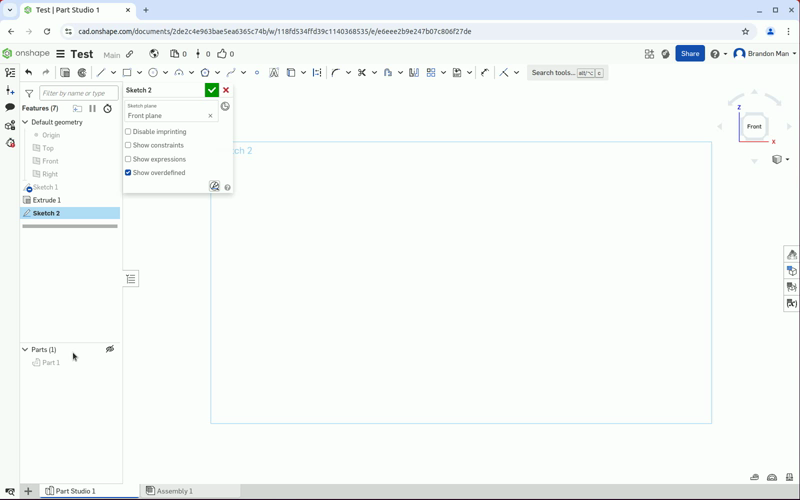
key(l)
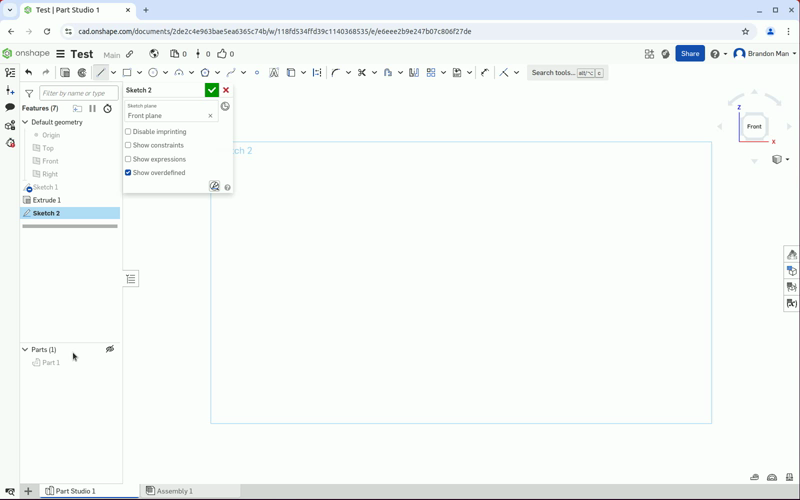
key_down(shift)
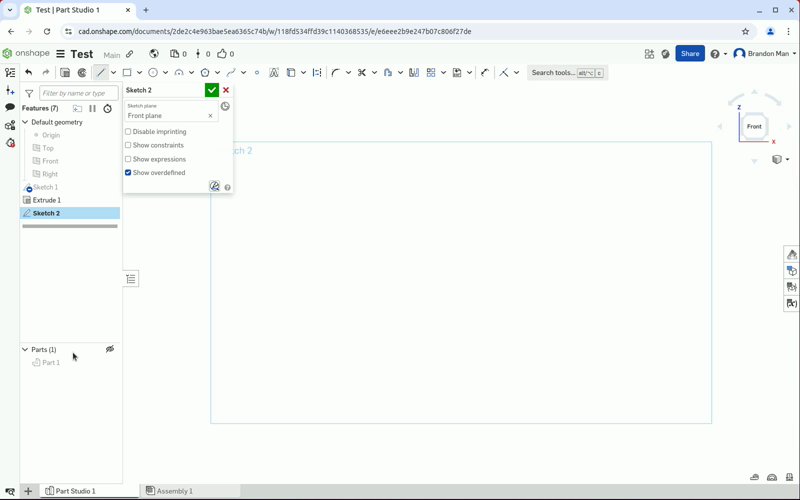
mouse_move(423, 309)
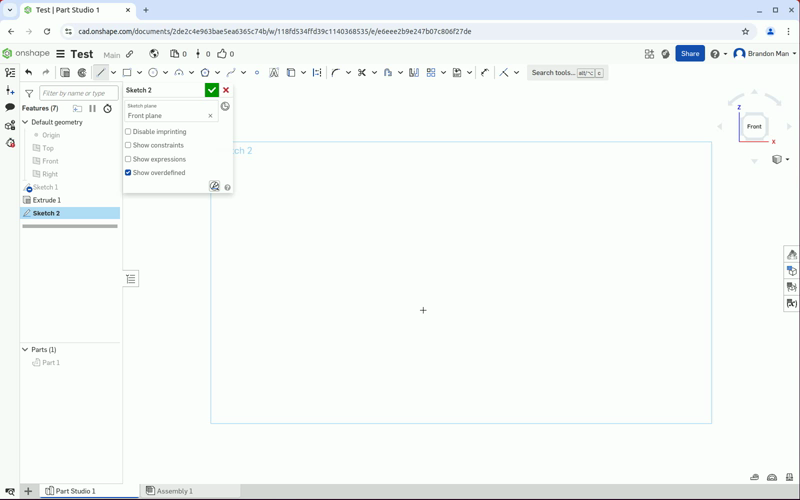
click(423, 309)
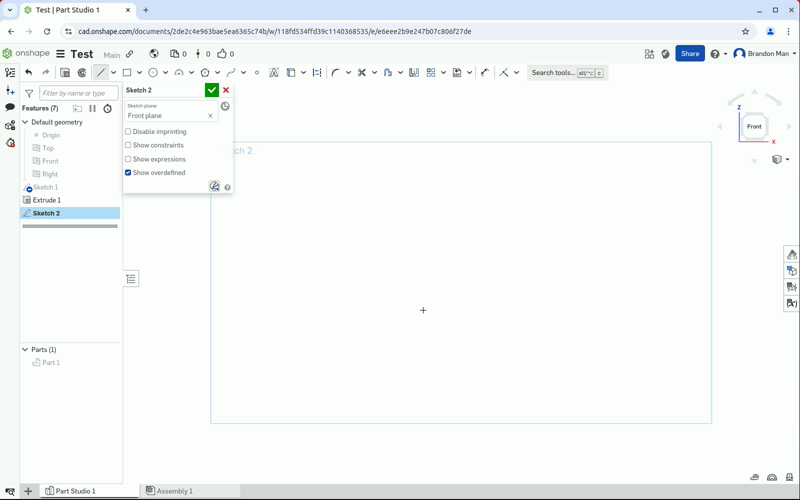
key_up(shift)
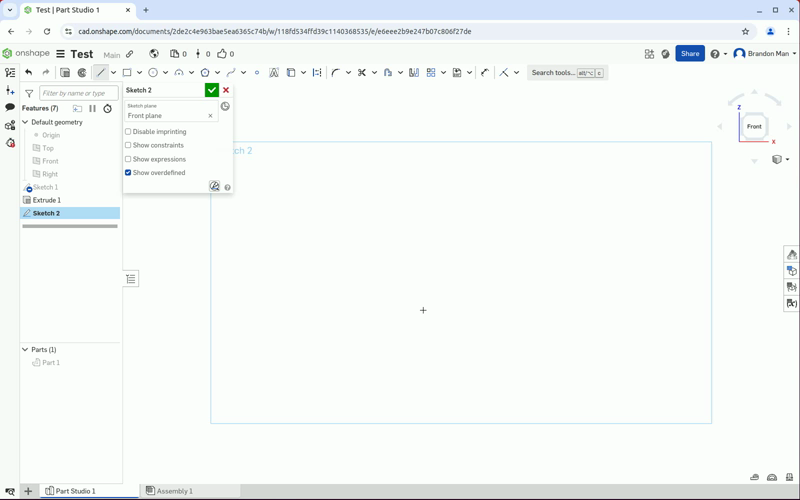
key_down(shift)
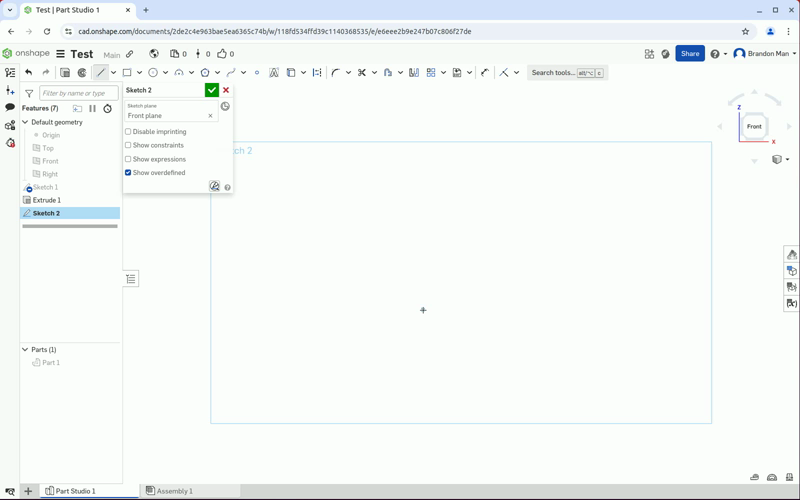
mouse_move(497, 309)
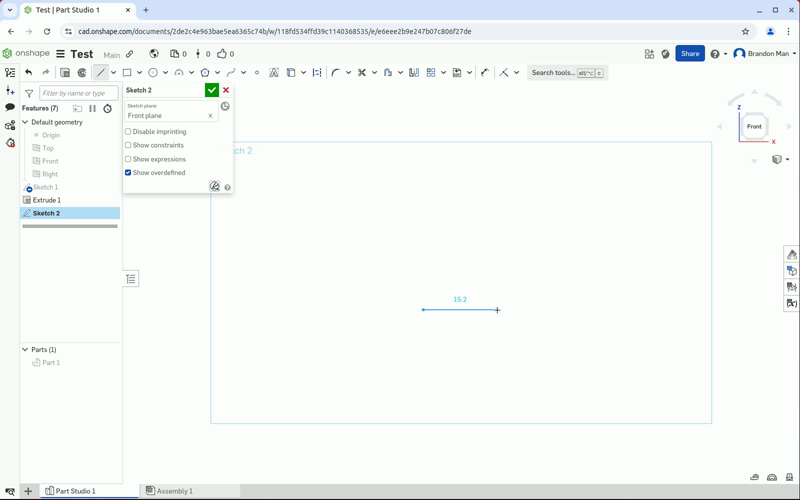
click(497, 309)
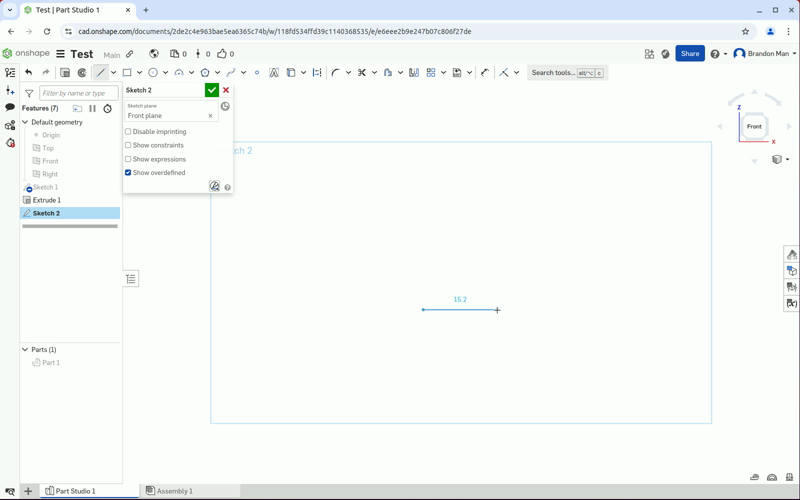
key_up(shift)
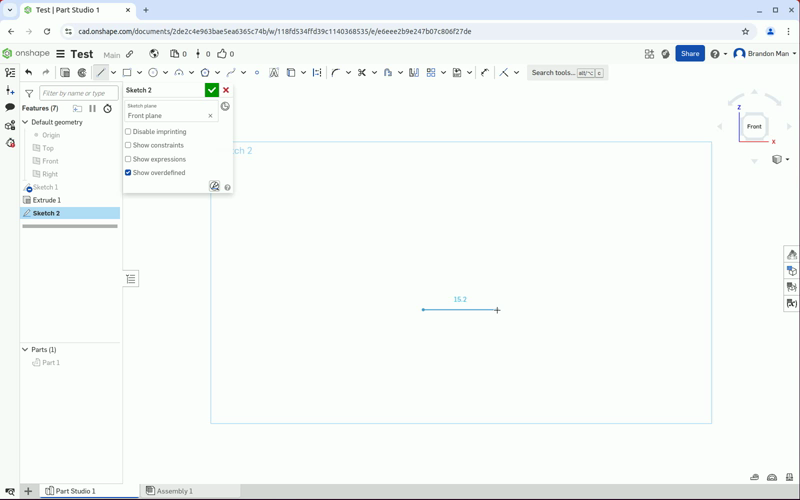
key_down(shift)
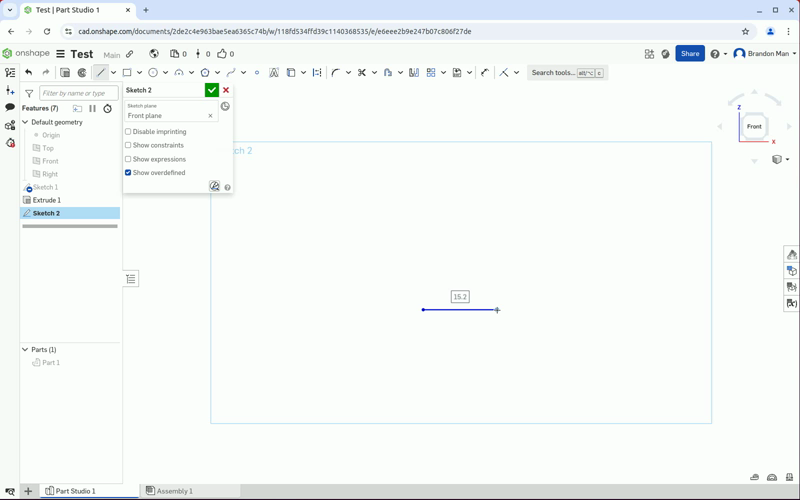
mouse_move(527, 309)
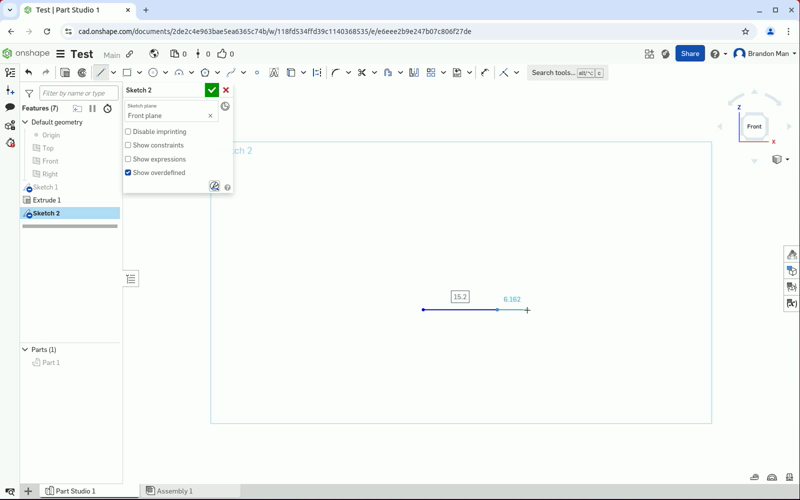
mouse_move(497, 255)
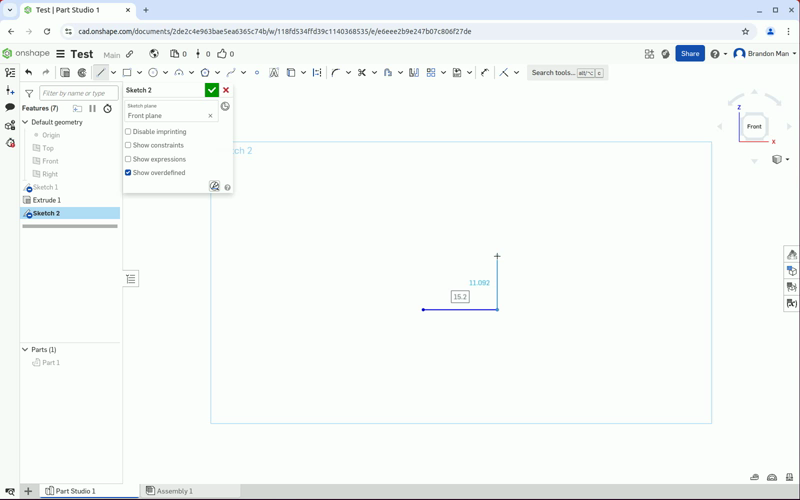
click(497, 255)
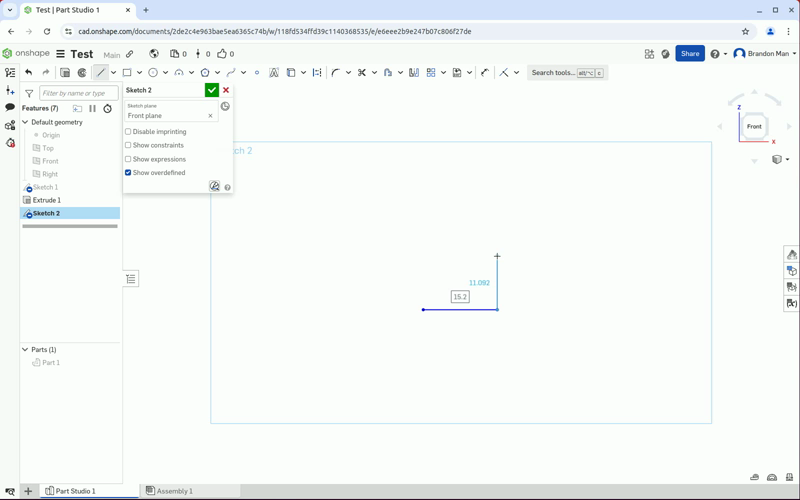
key_up(shift)
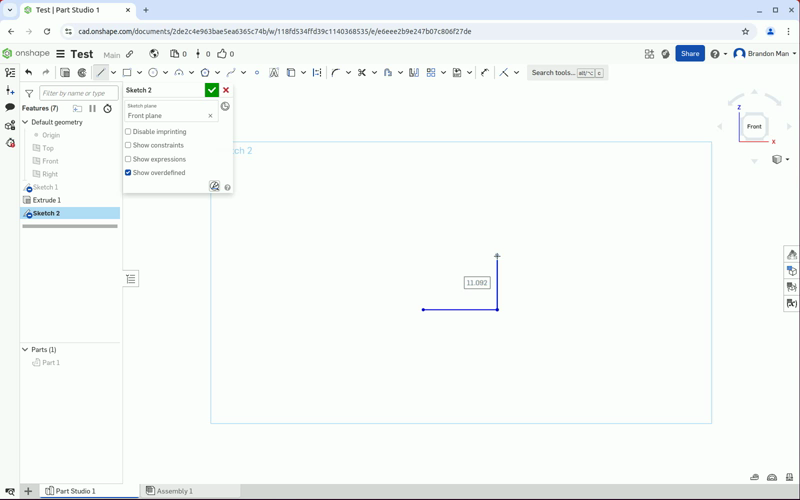
key_down(shift)
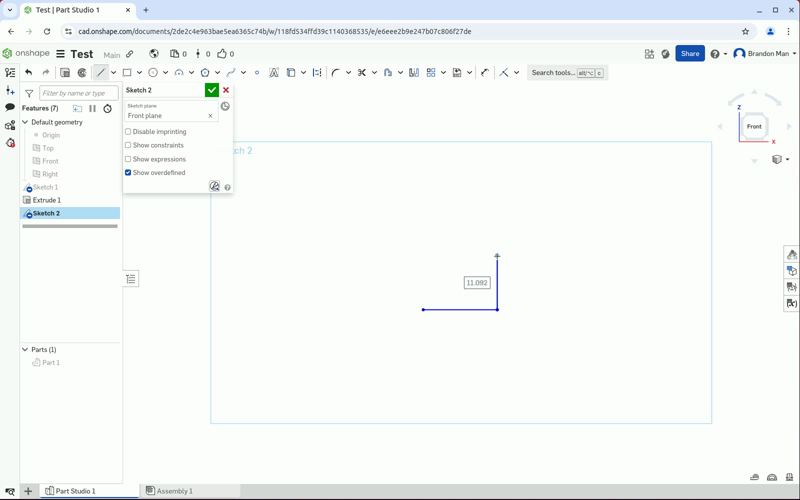
mouse_move(423, 255)
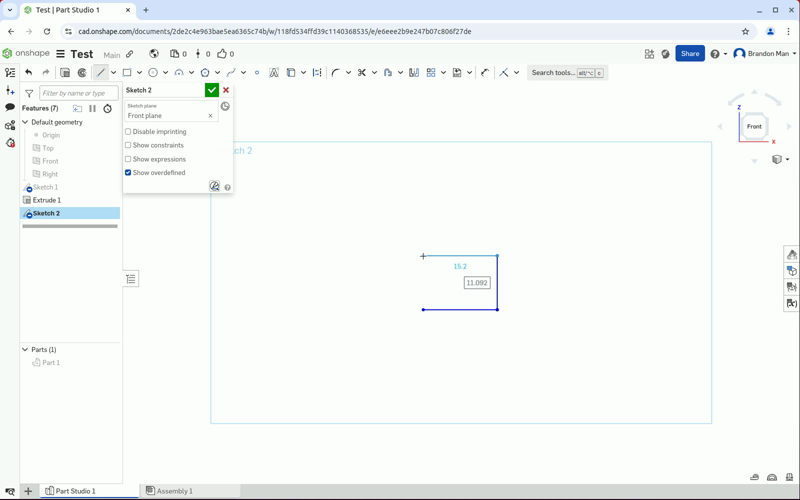
click(423, 255)
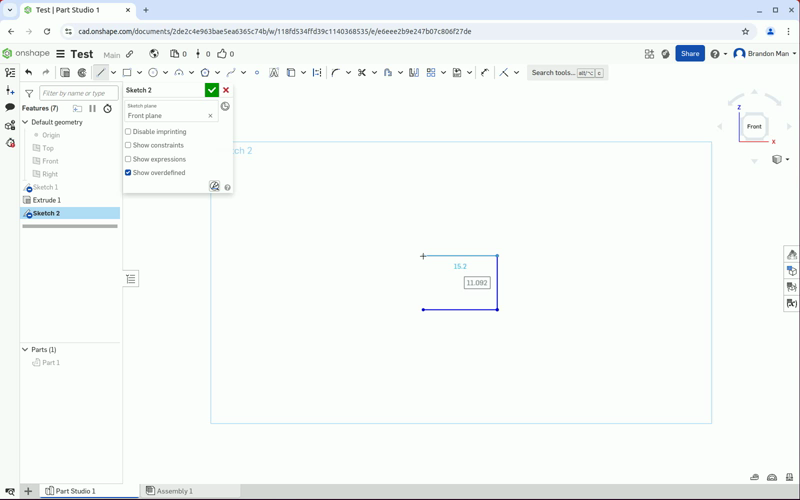
key_up(shift)
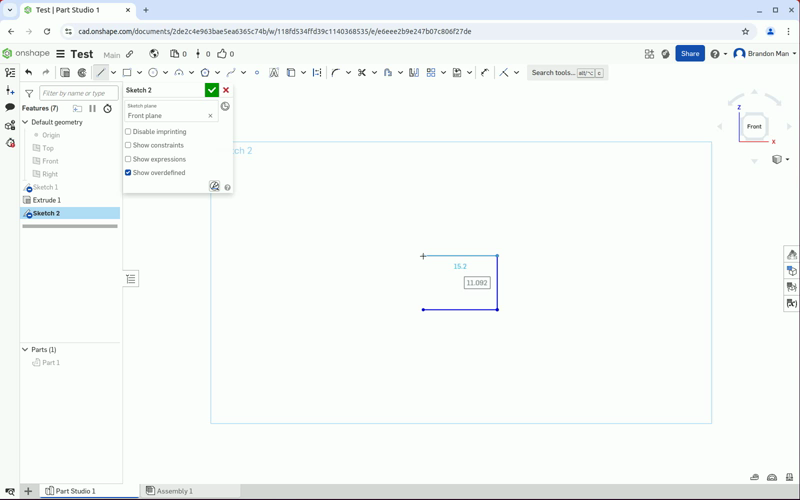
mouse_move(453, 255)
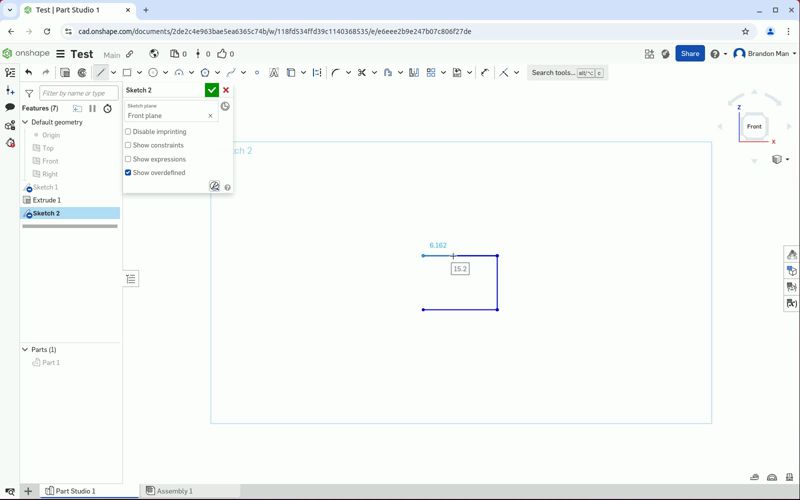
key_down(shift)
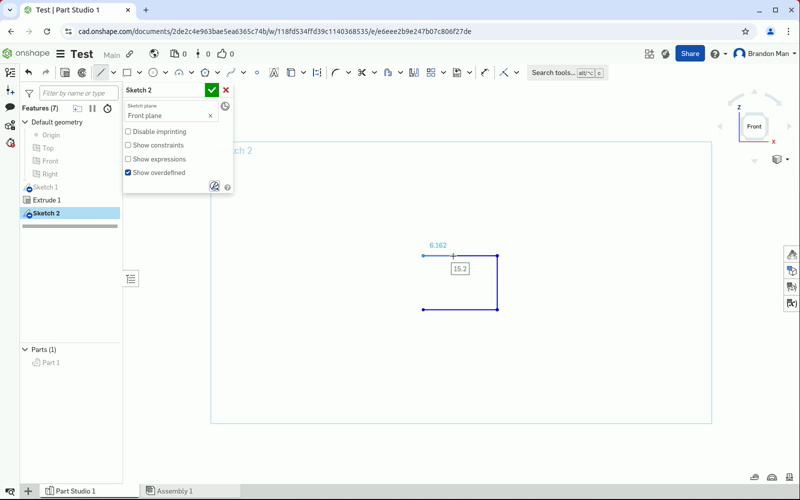
mouse_move(423, 309)
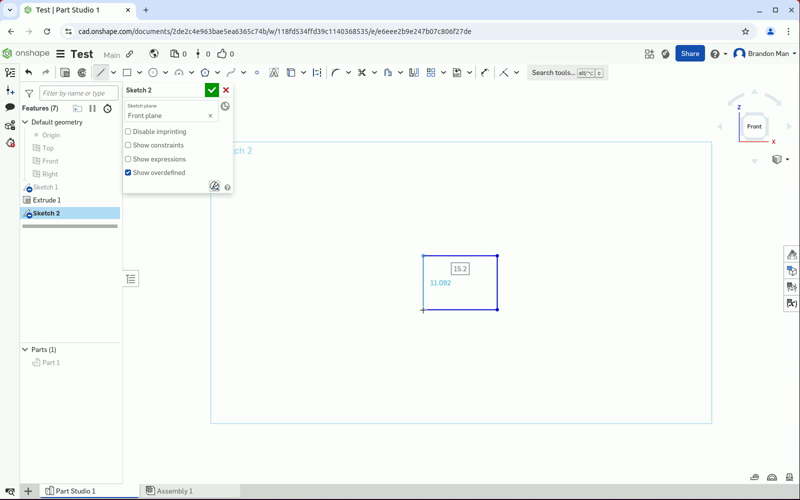
key_up(shift)
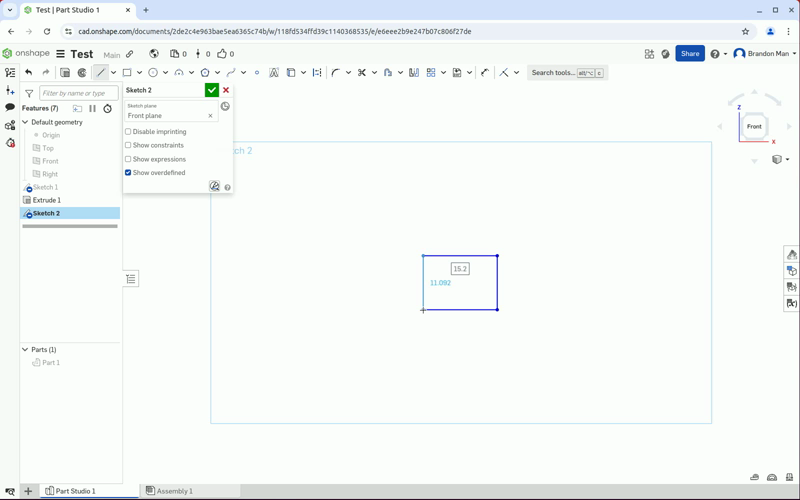
click(423, 309)
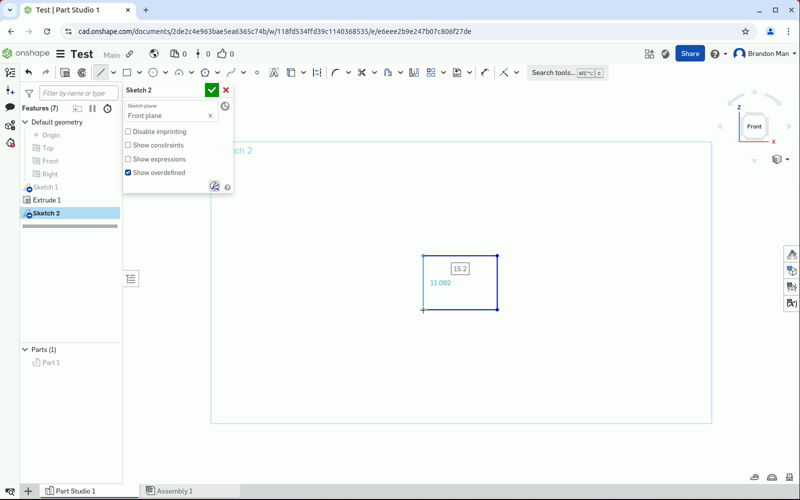
key(esc)
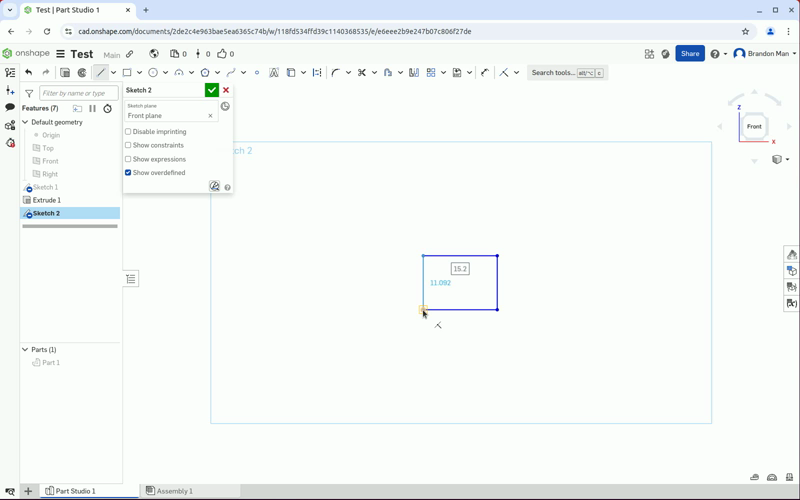
mouse_move(461, 305)
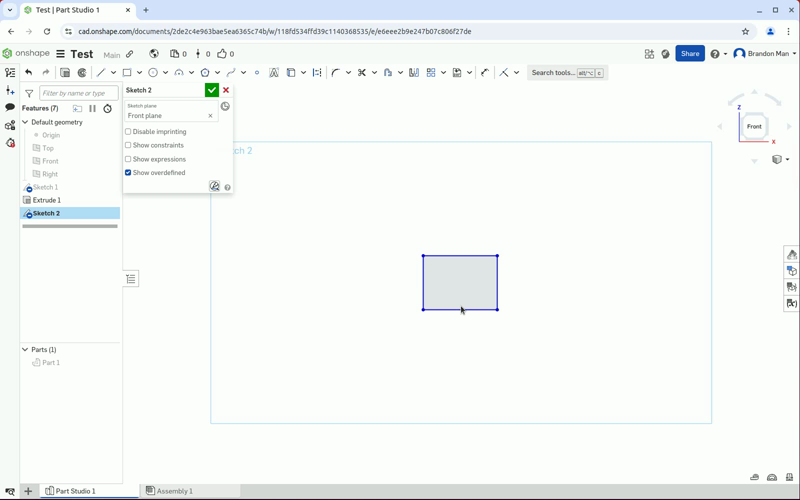
click(461, 305)
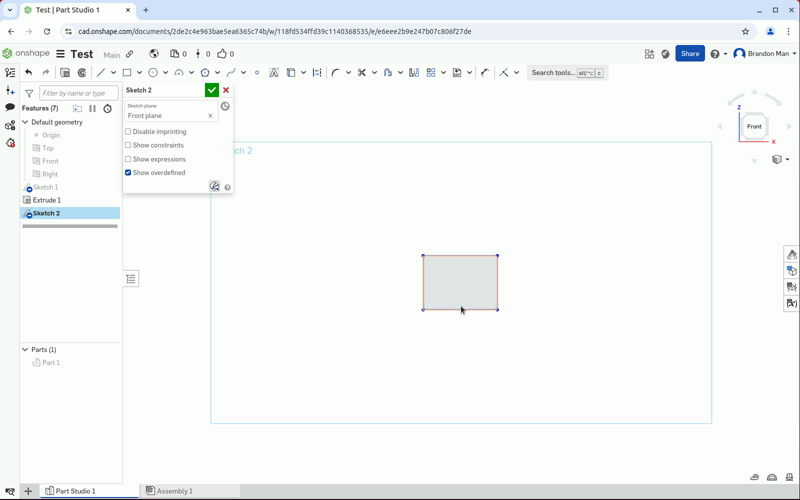
mouse_move(73, 352)
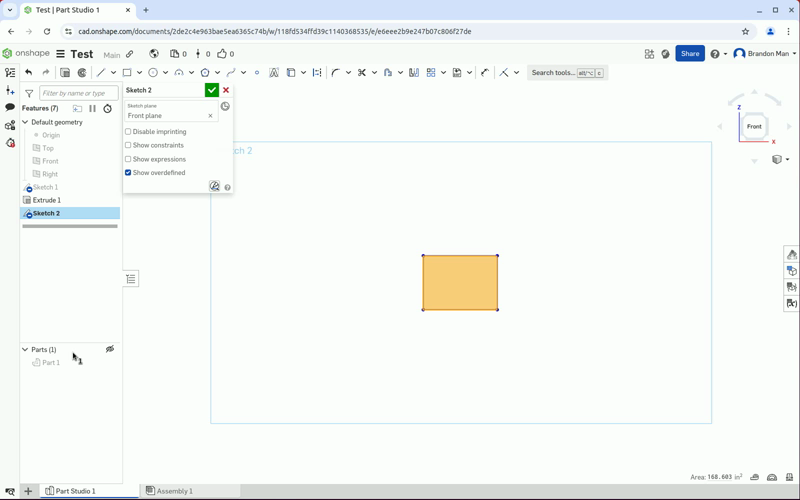
key(shift+y)
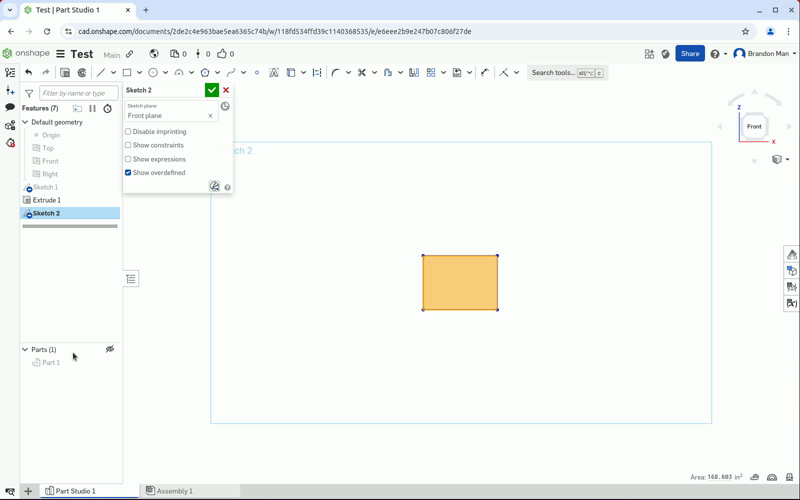
key(shift+e)
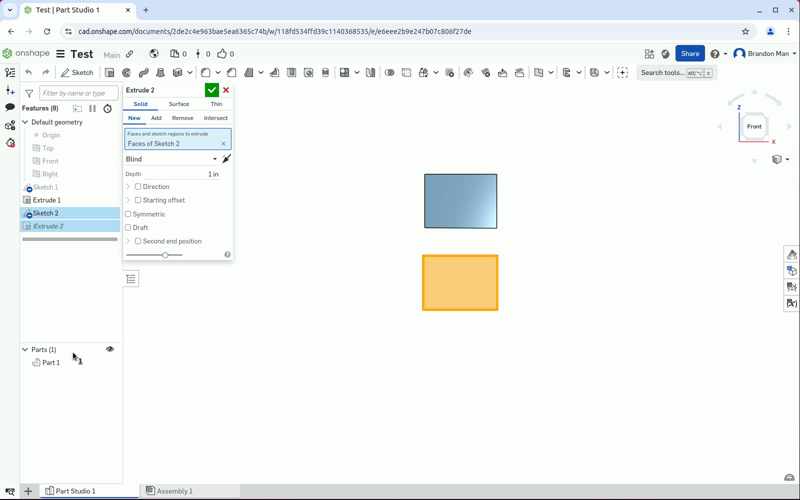
mouse_move(143, 106)
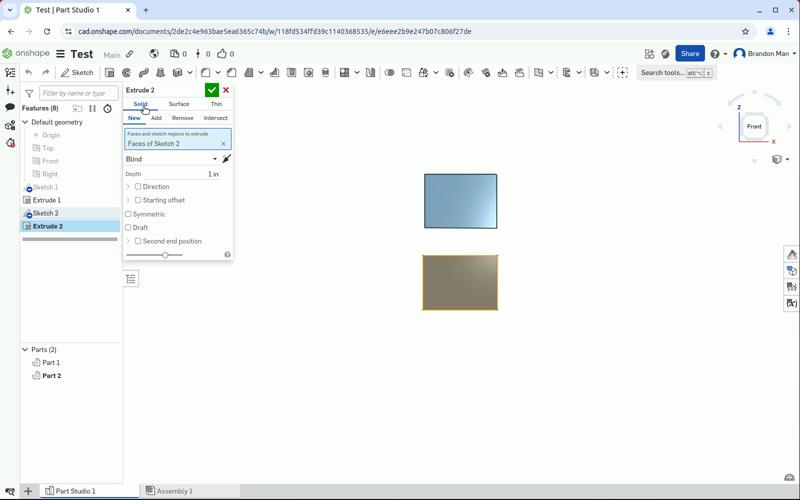
click(143, 106)
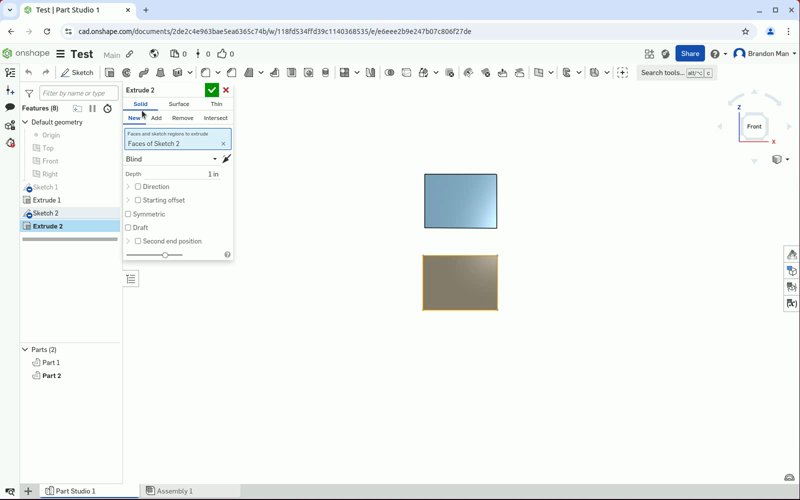
mouse_move(137, 120)
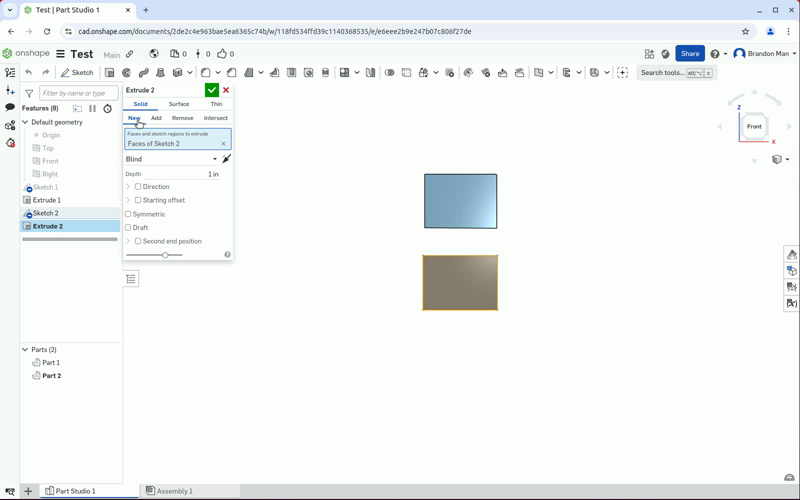
click(137, 120)
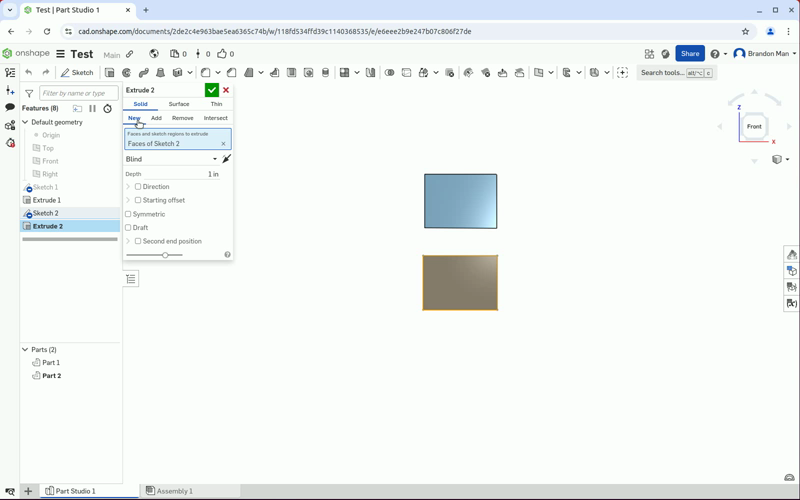
key(tab, 4)
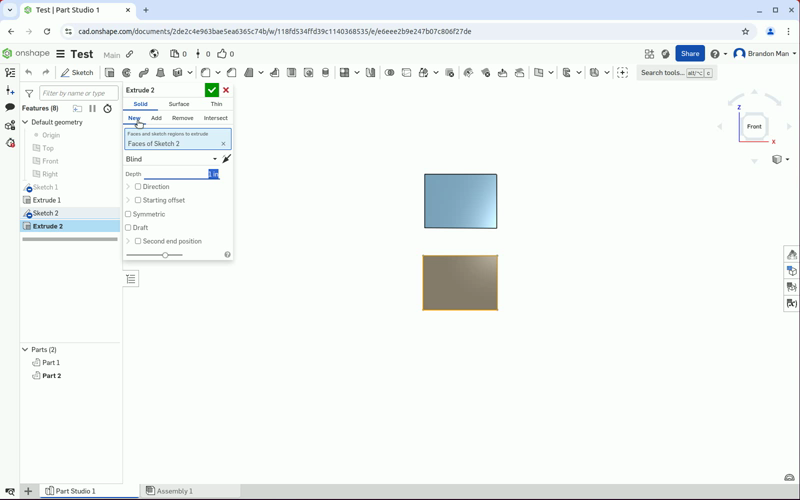
text(-7.462)
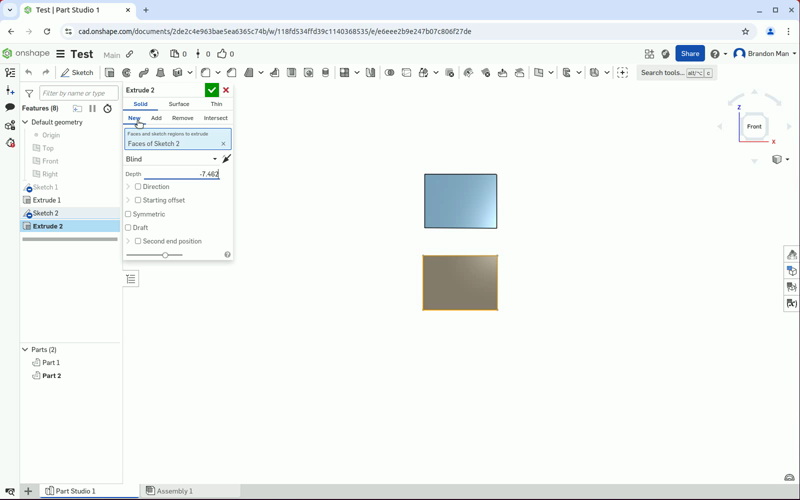
key(enter)
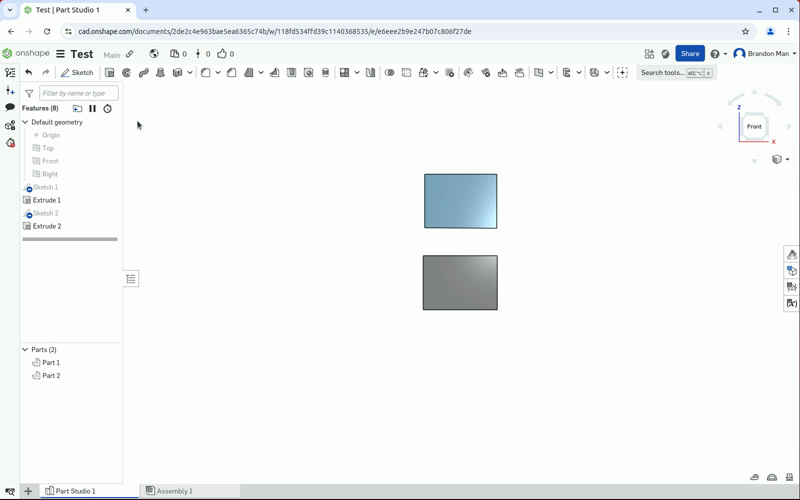
key(shift+h)
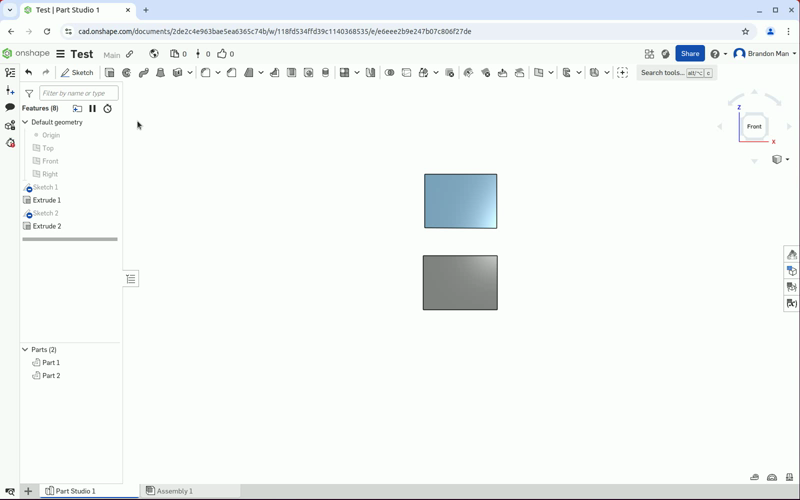
key(shift+h)
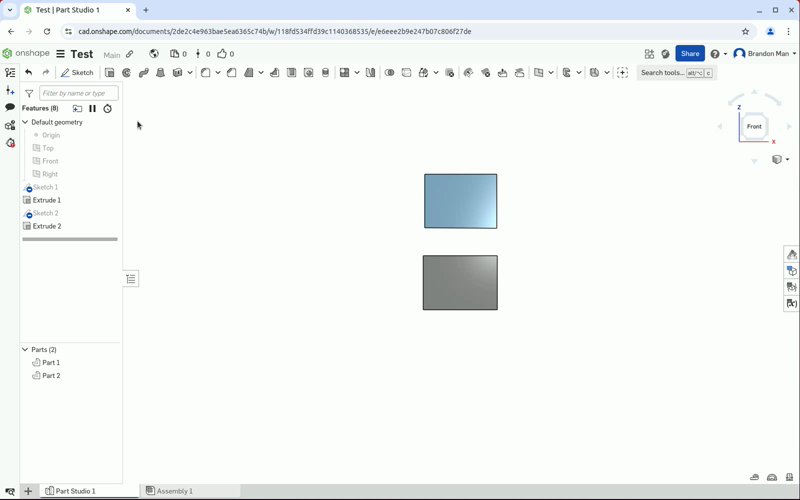
mouse_move(73, 189)
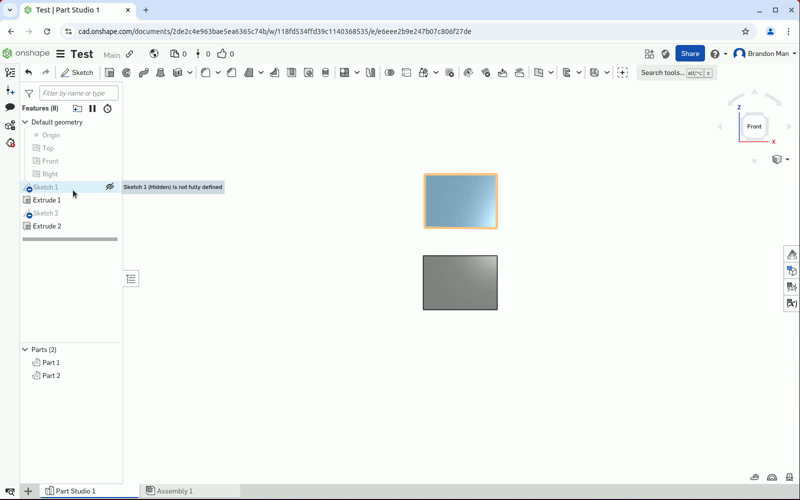
click(73, 189)
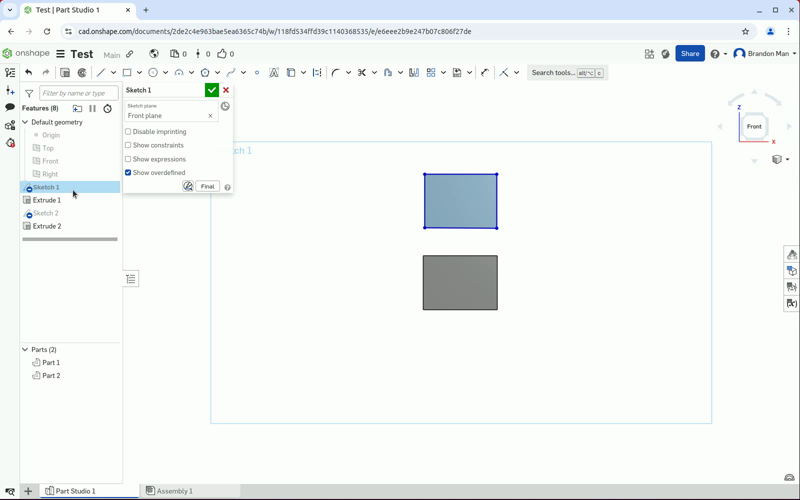
mouse_move(229, 92)
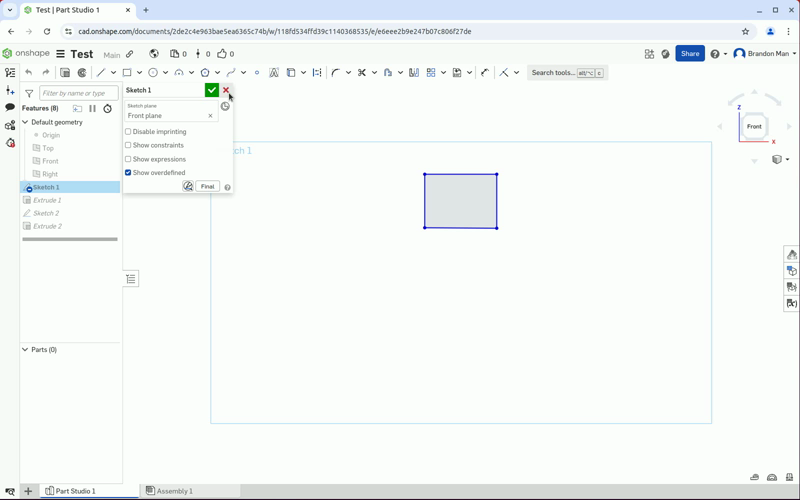
click(229, 92)
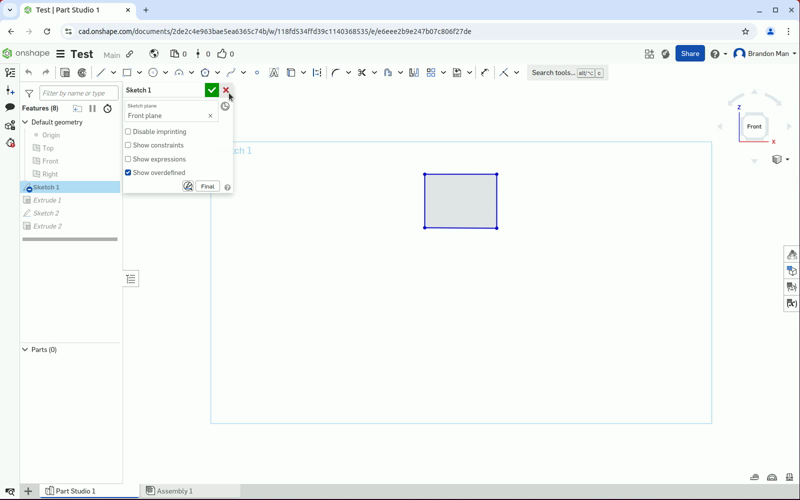
key(shift+s)
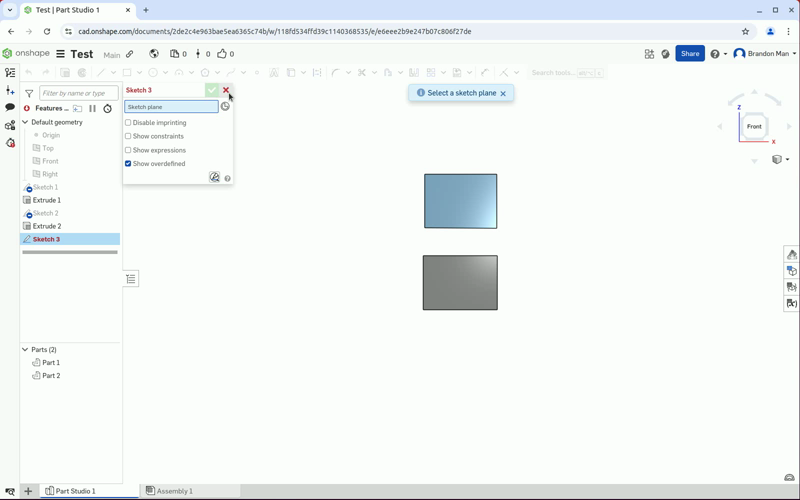
mouse_move(73, 163)
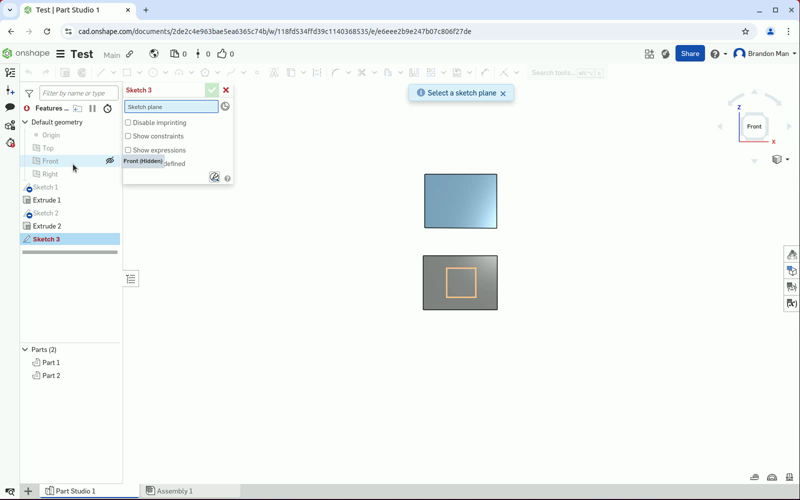
click(73, 163)
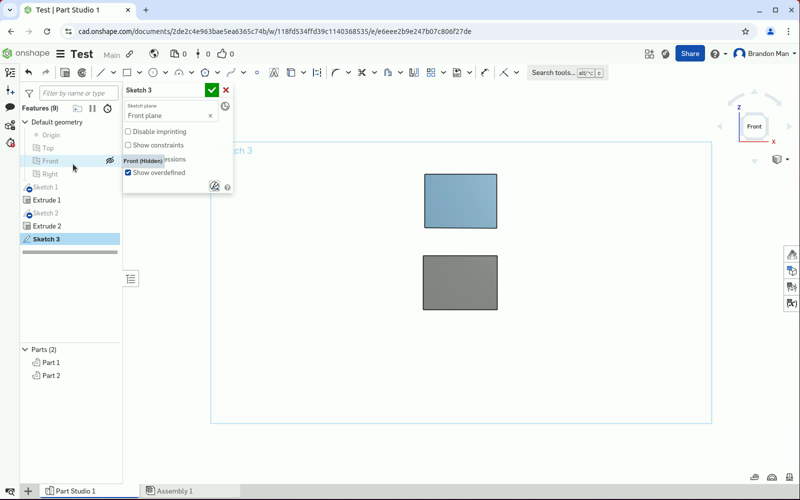
mouse_move(73, 352)
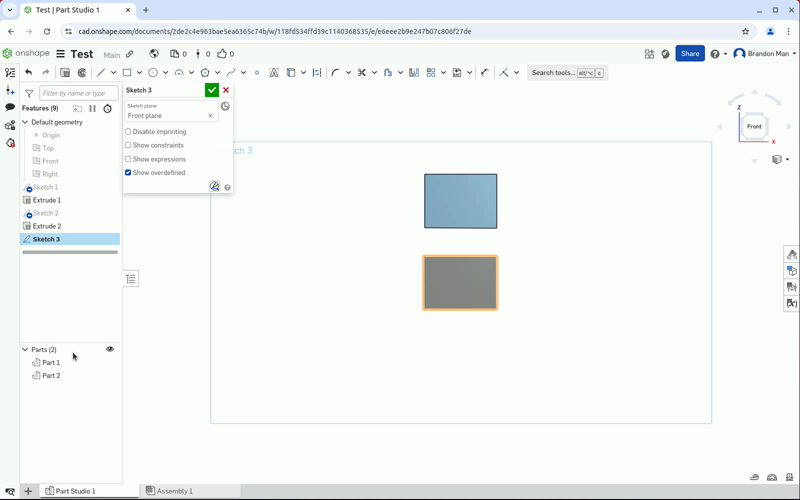
key(y)
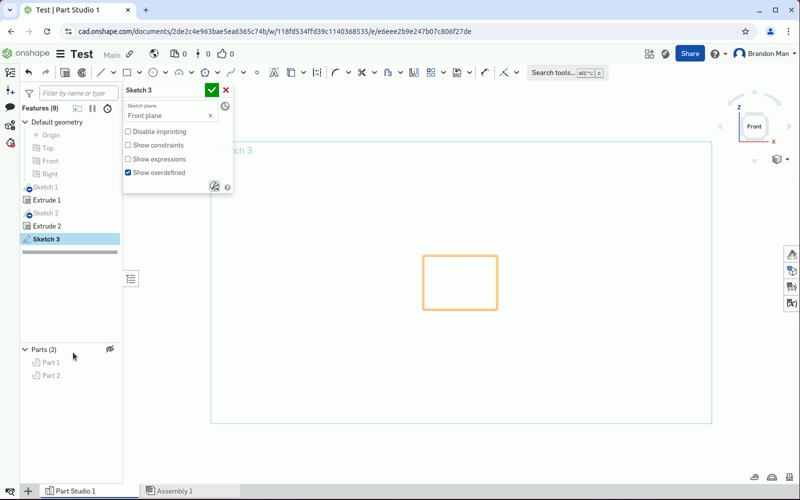
key(l)
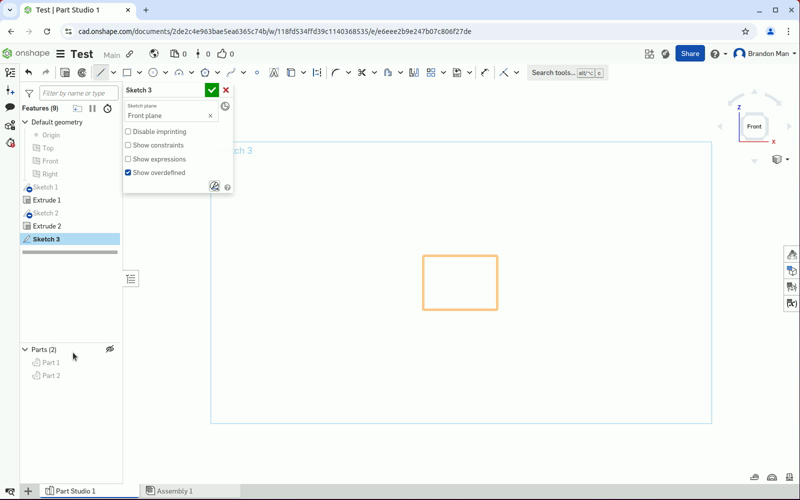
key_down(shift)
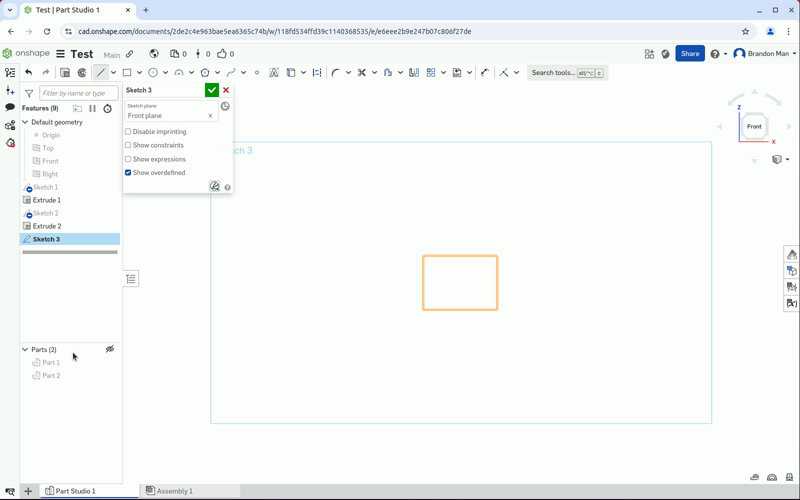
mouse_move(423, 395)
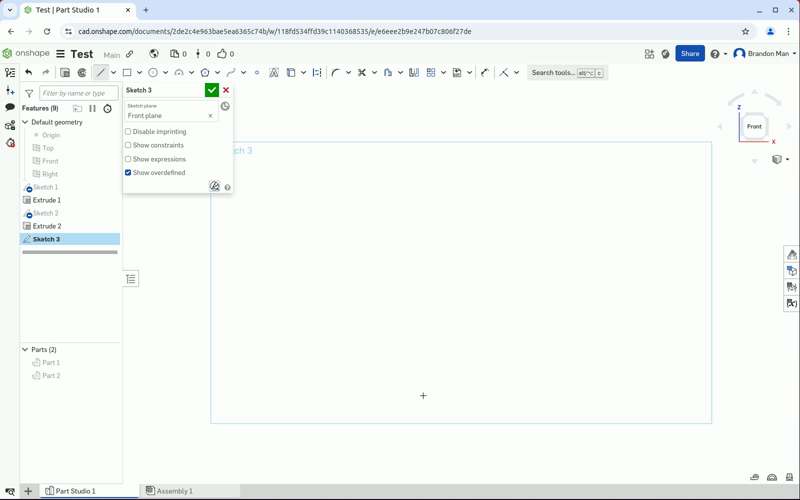
click(423, 395)
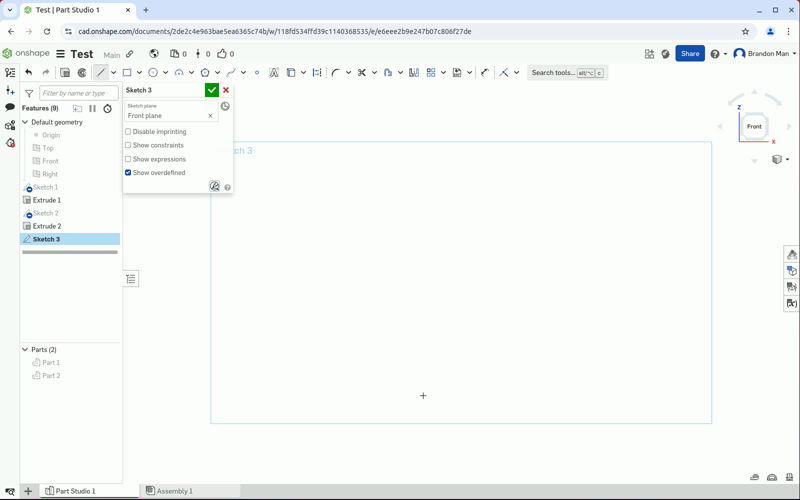
key_up(shift)
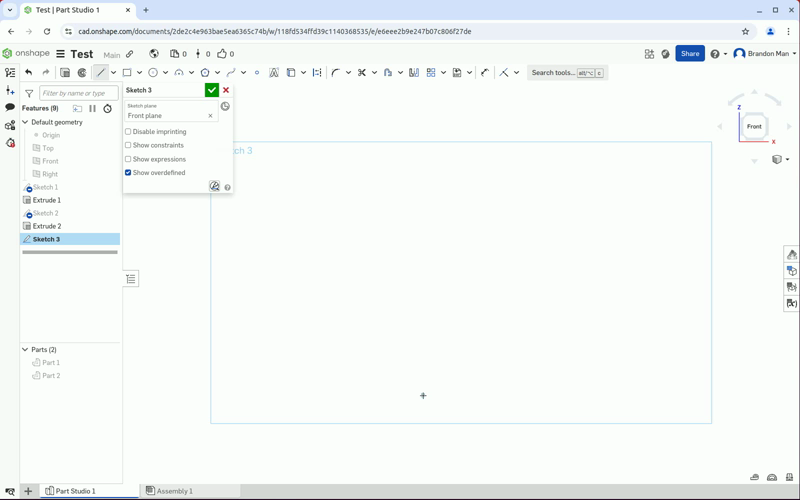
key_down(shift)
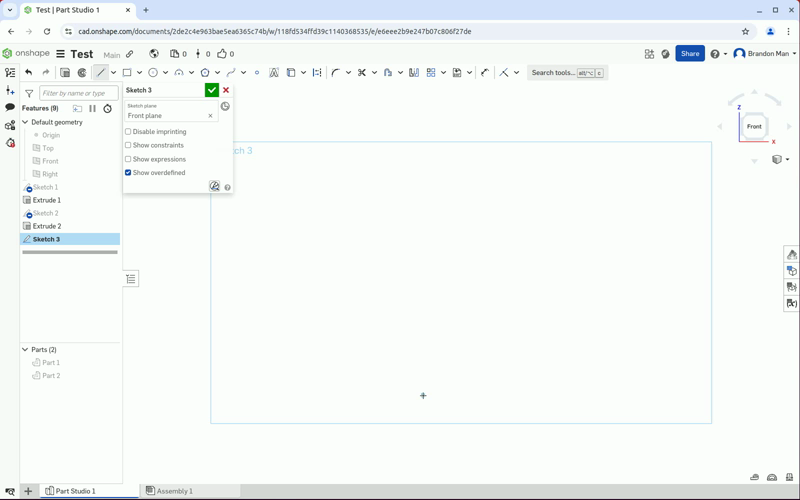
mouse_move(497, 395)
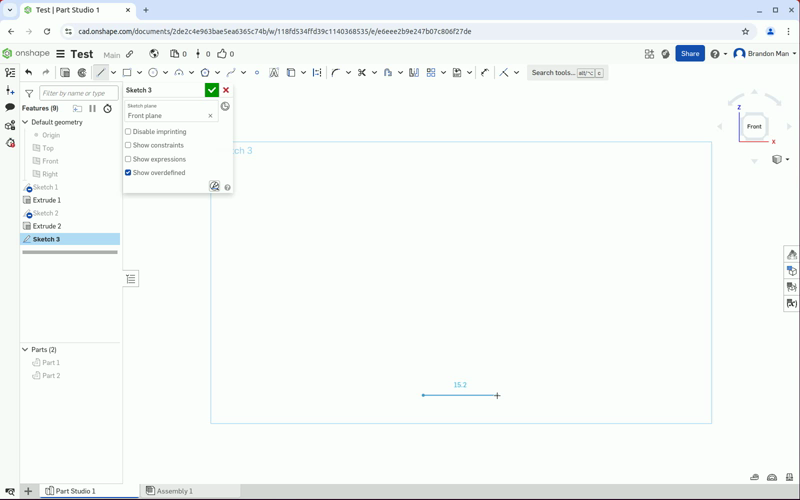
click(497, 395)
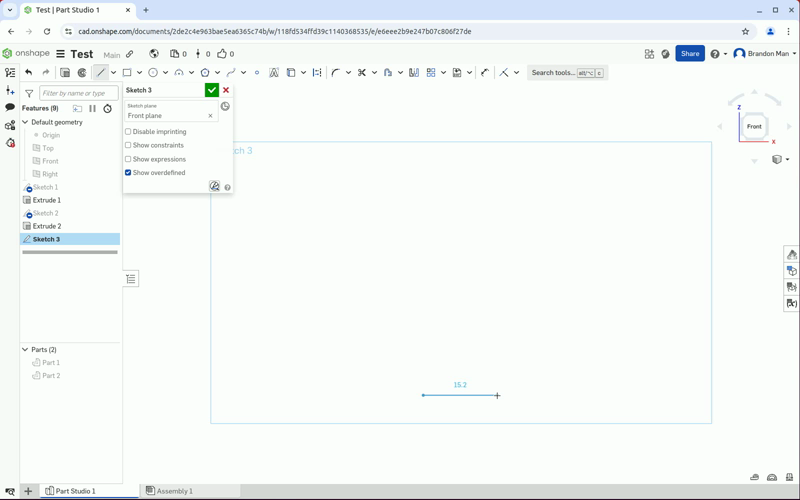
key_up(shift)
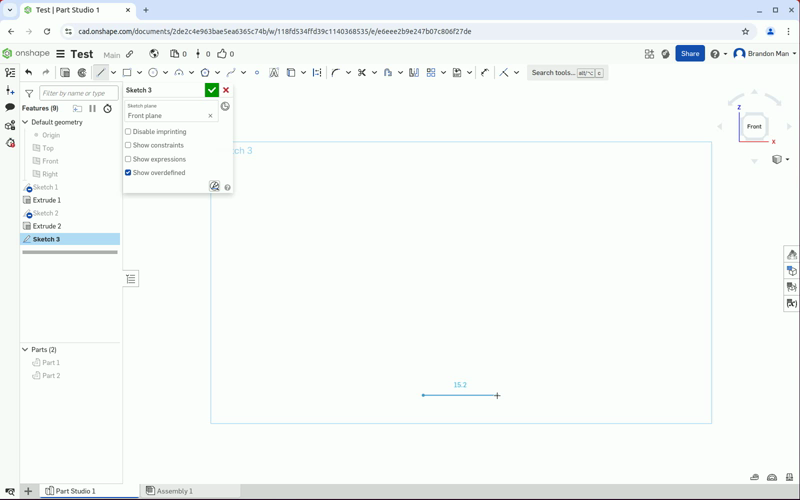
key_down(shift)
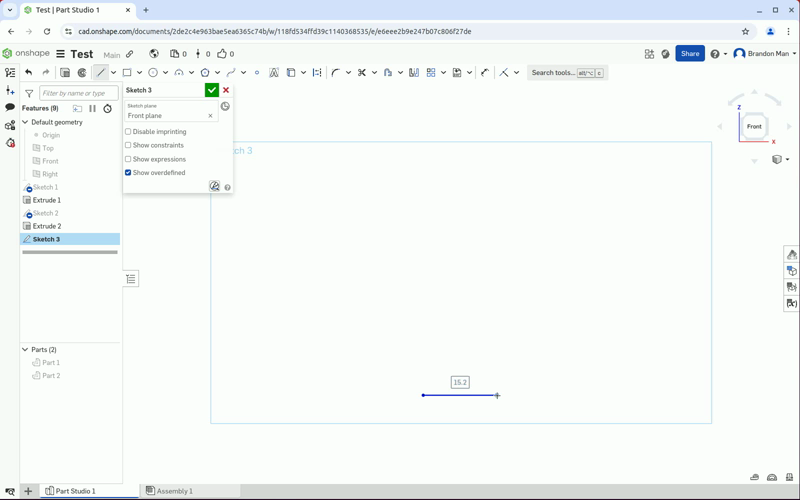
mouse_move(527, 395)
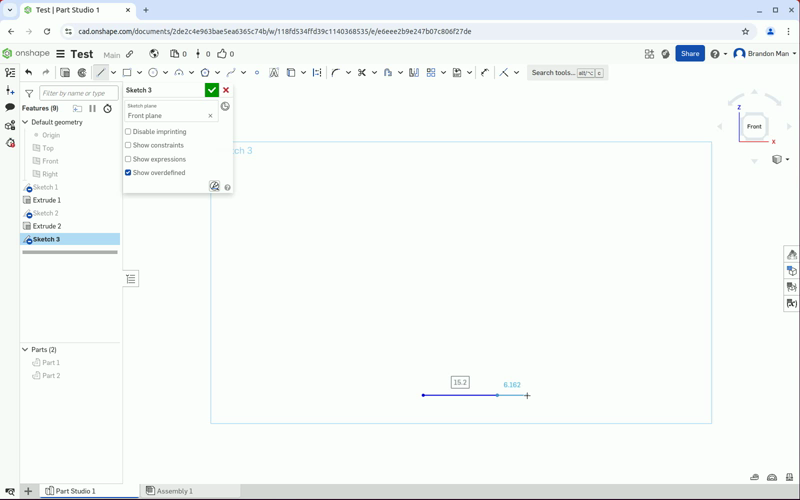
mouse_move(497, 341)
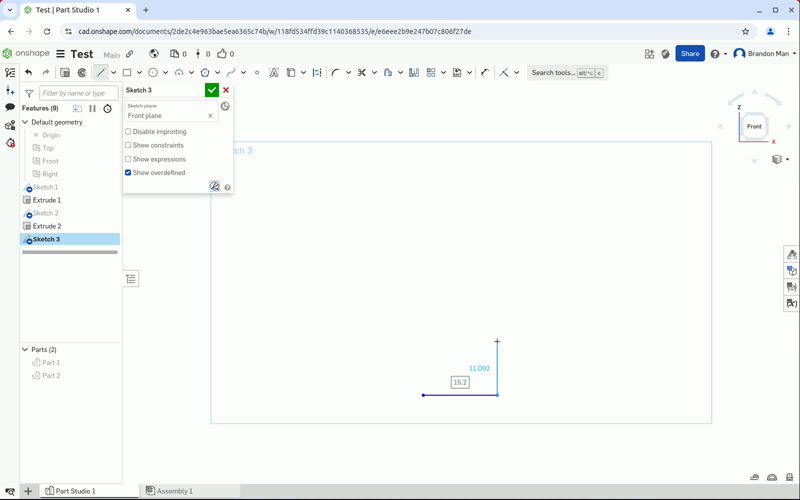
click(497, 341)
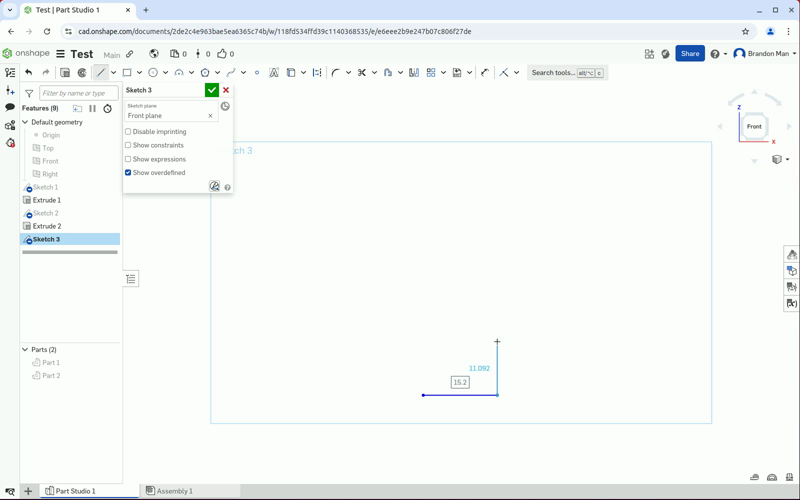
key_up(shift)
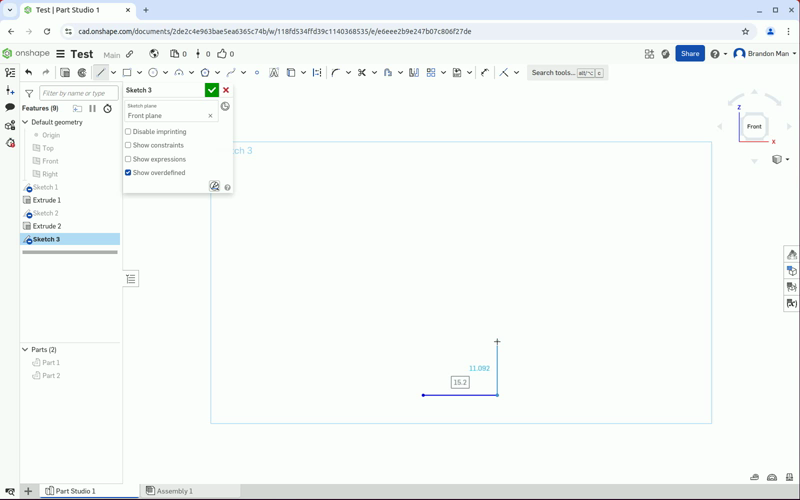
key_down(shift)
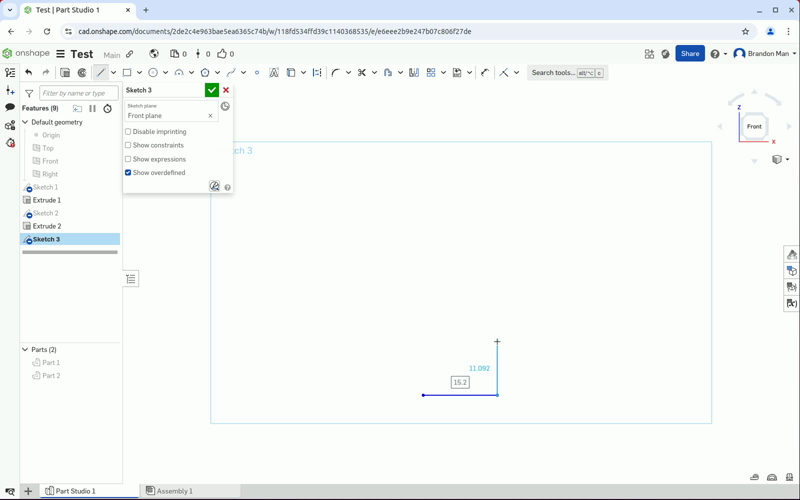
mouse_move(423, 341)
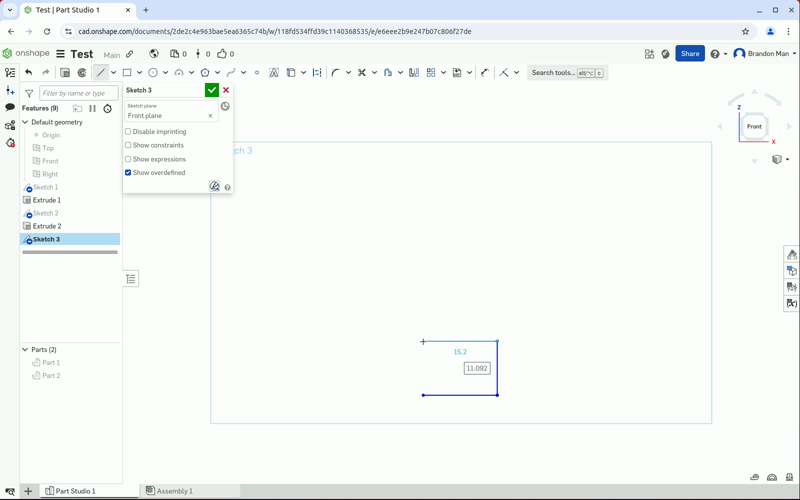
click(423, 341)
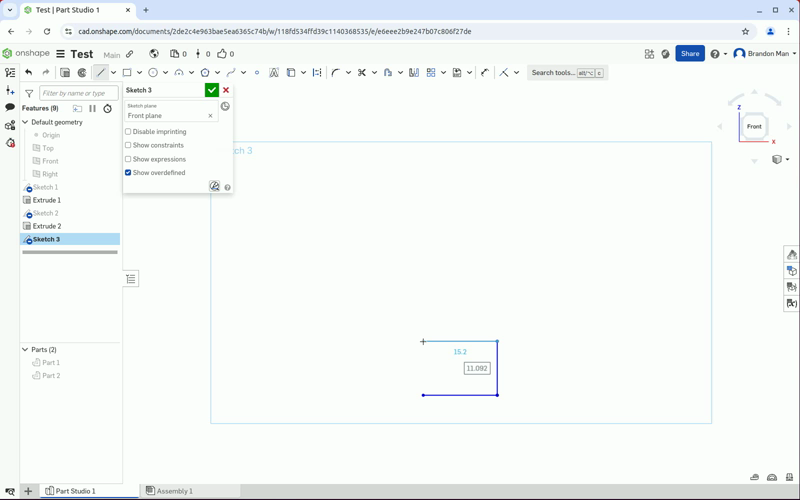
key_up(shift)
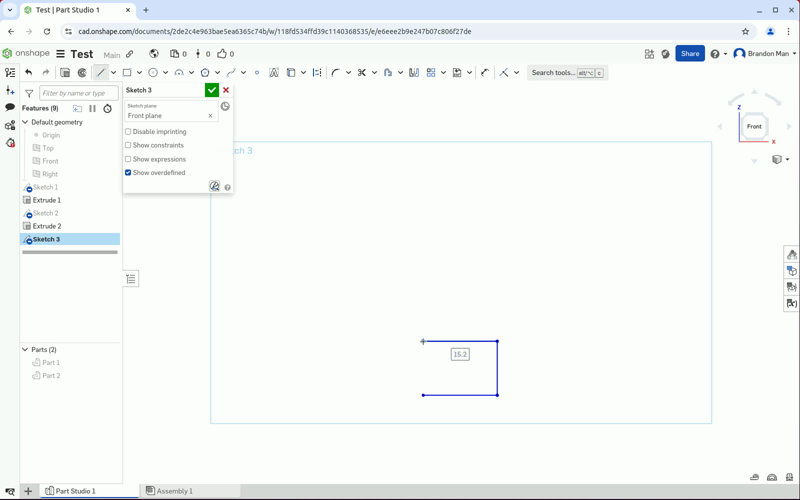
mouse_move(453, 341)
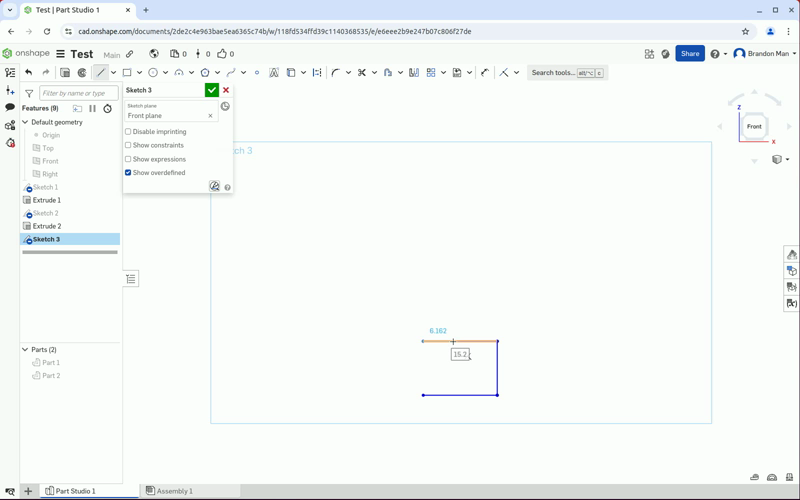
key_down(shift)
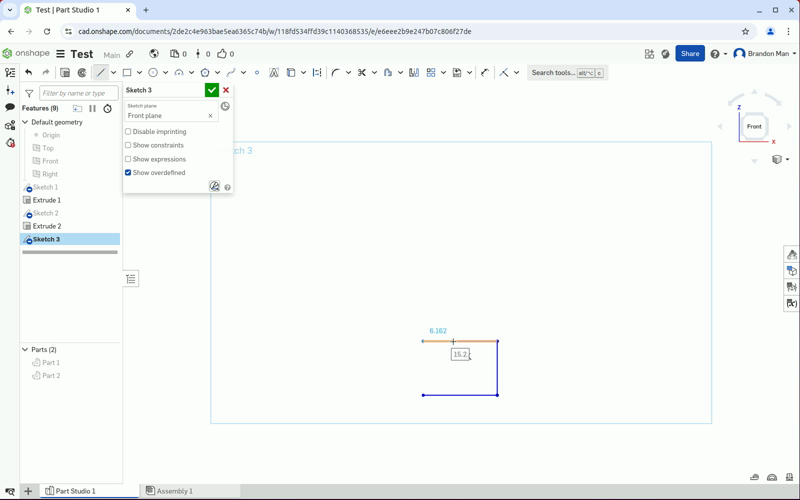
mouse_move(423, 395)
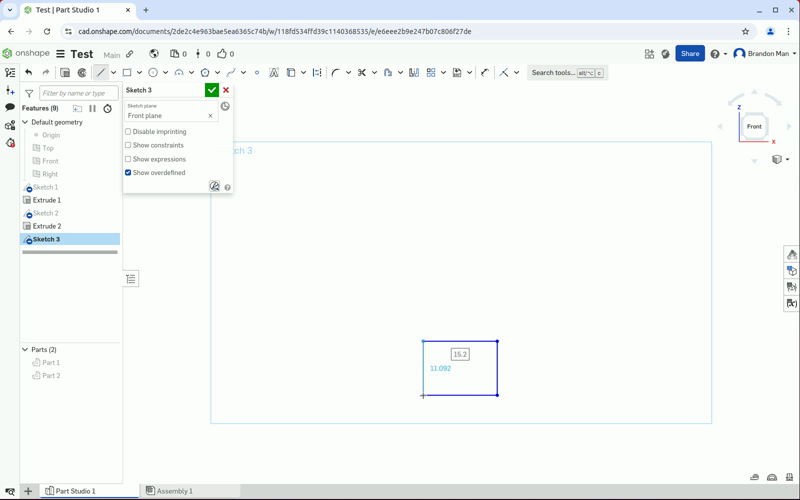
key_up(shift)
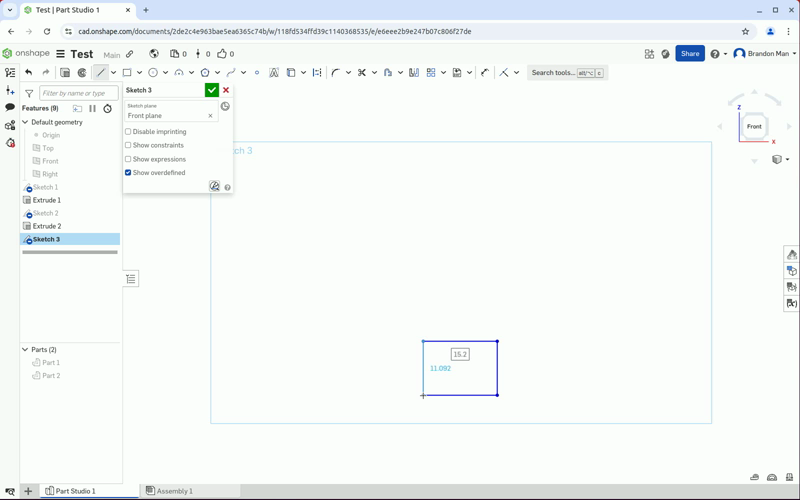
click(423, 395)
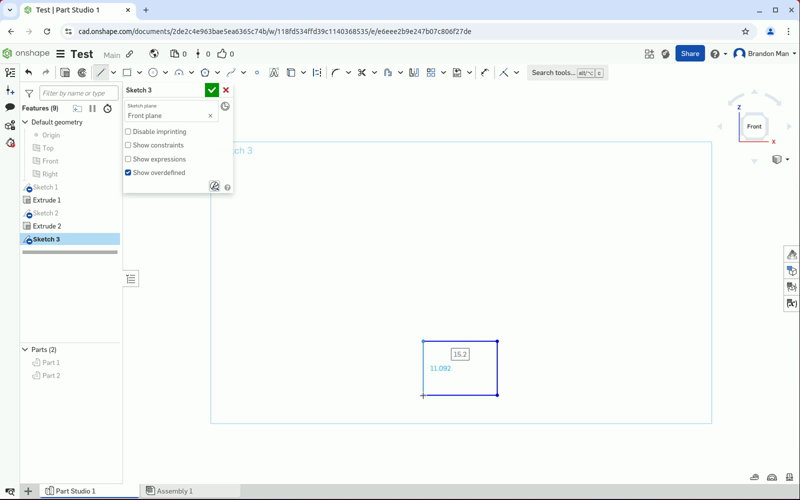
key(esc)
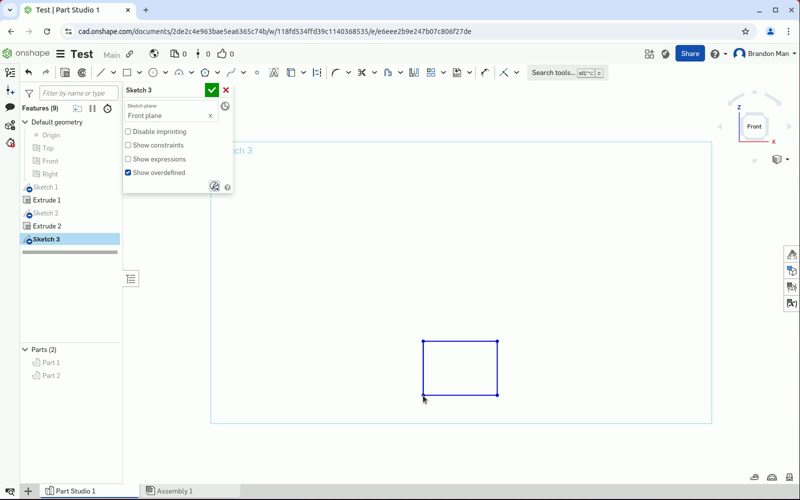
mouse_move(443, 384)
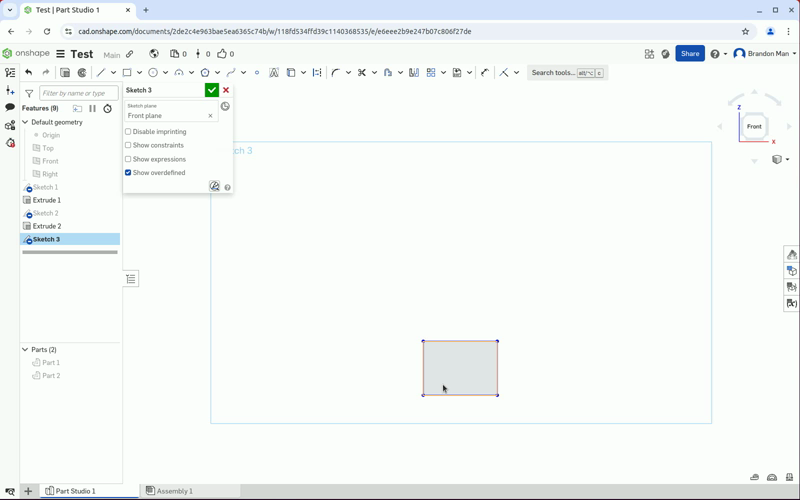
click(443, 384)
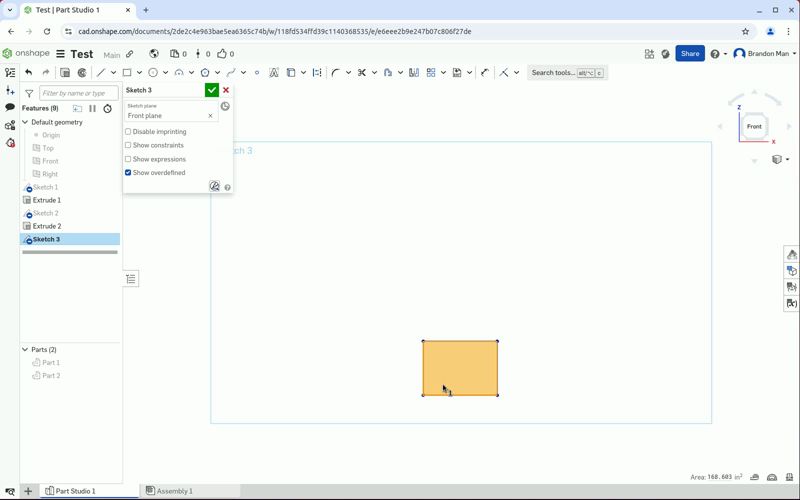
mouse_move(73, 352)
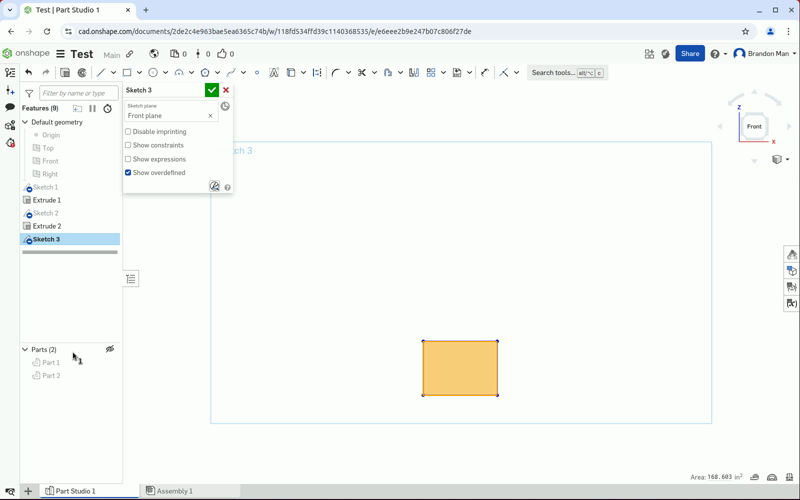
key(shift+y)
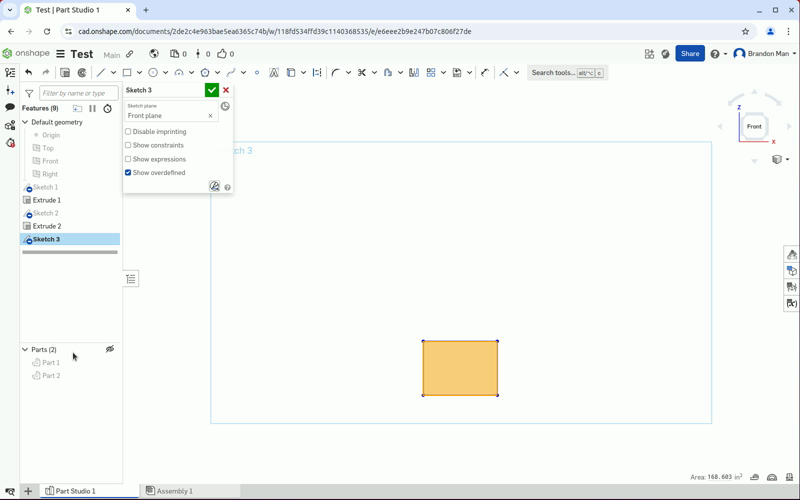
key(shift+e)
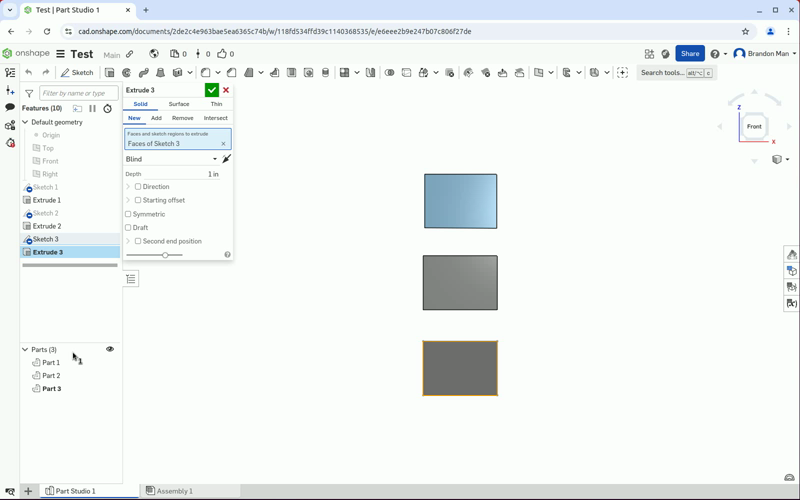
mouse_move(143, 106)
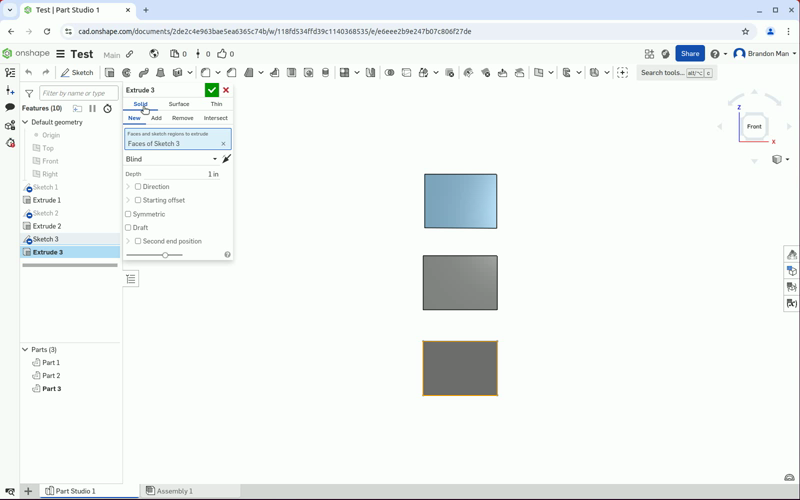
click(143, 106)
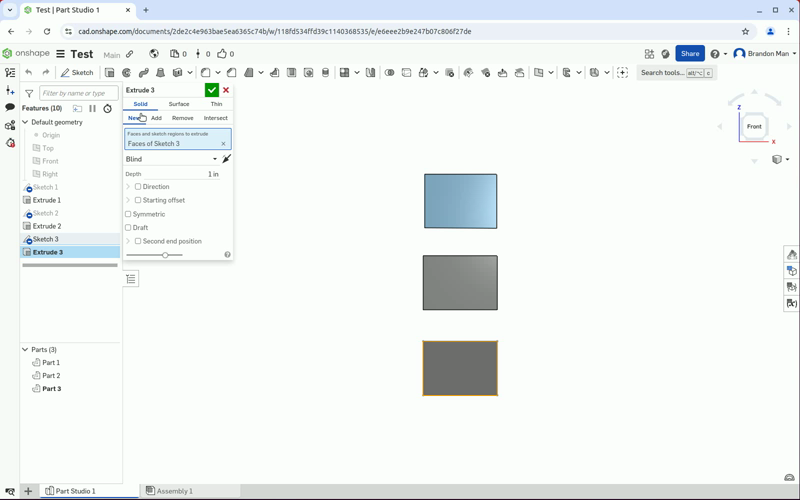
mouse_move(137, 120)
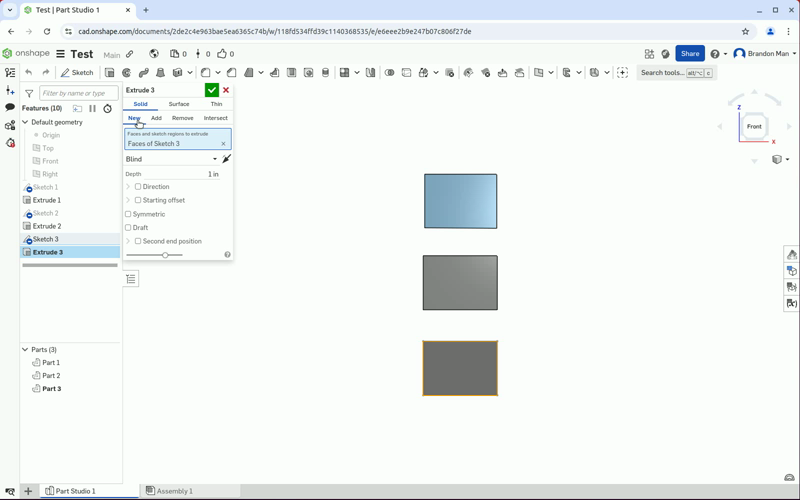
click(137, 120)
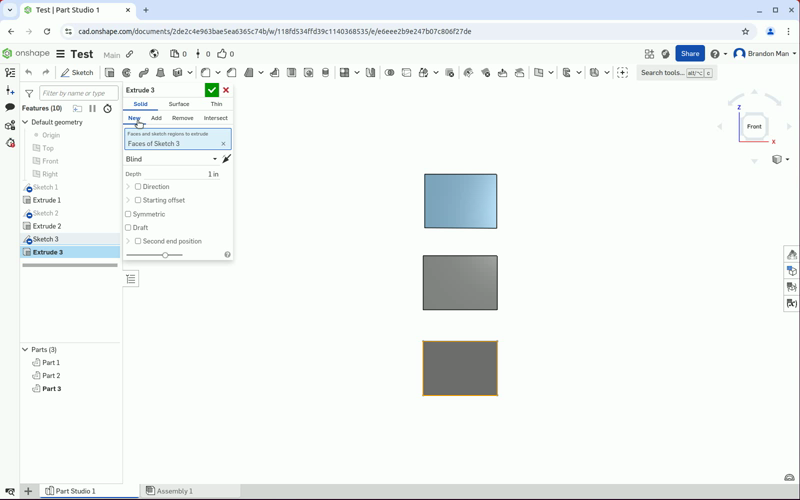
key(tab, 4)
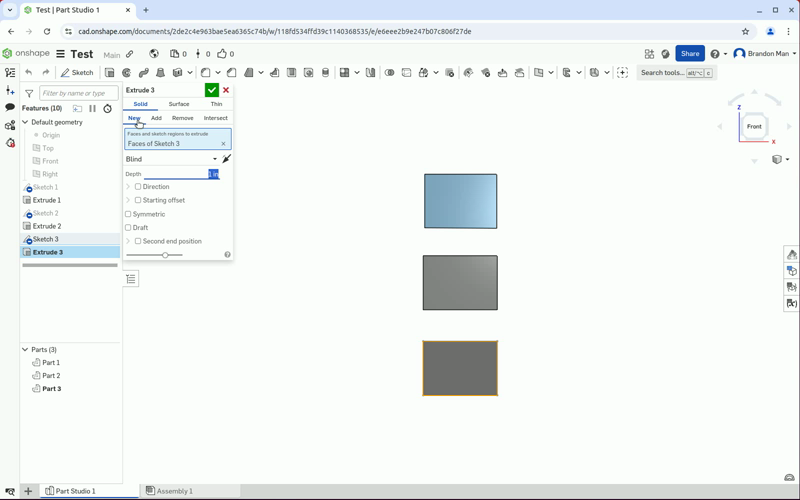
text(-7.462)
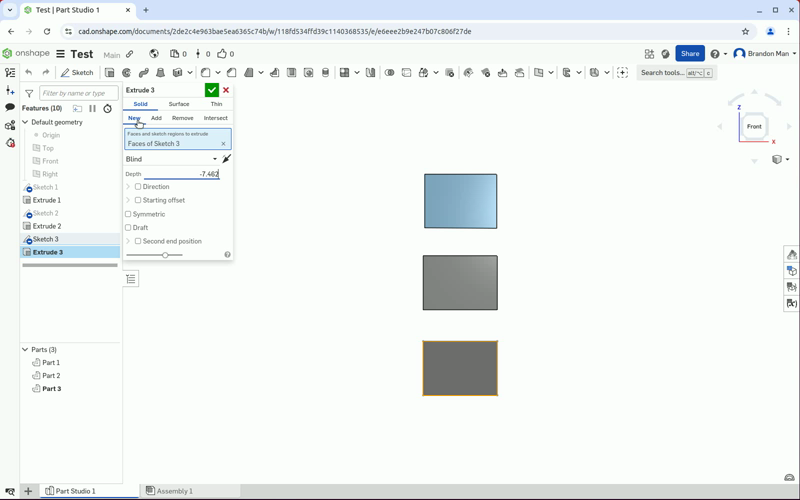
key(enter)
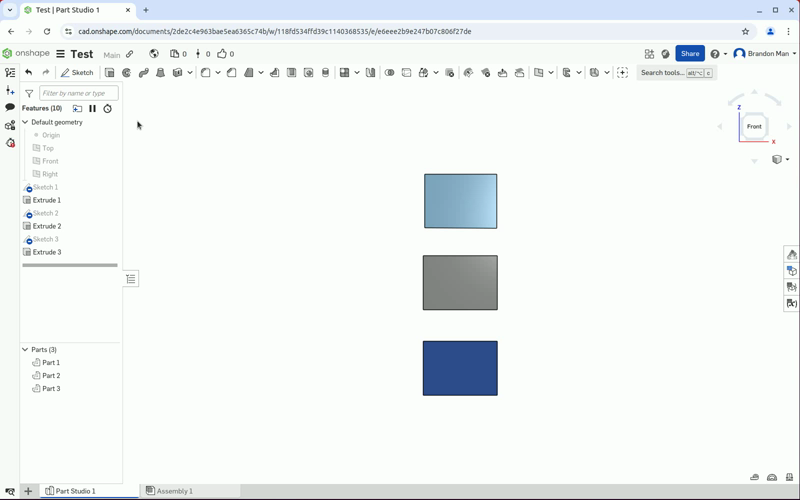
key(shift+h)
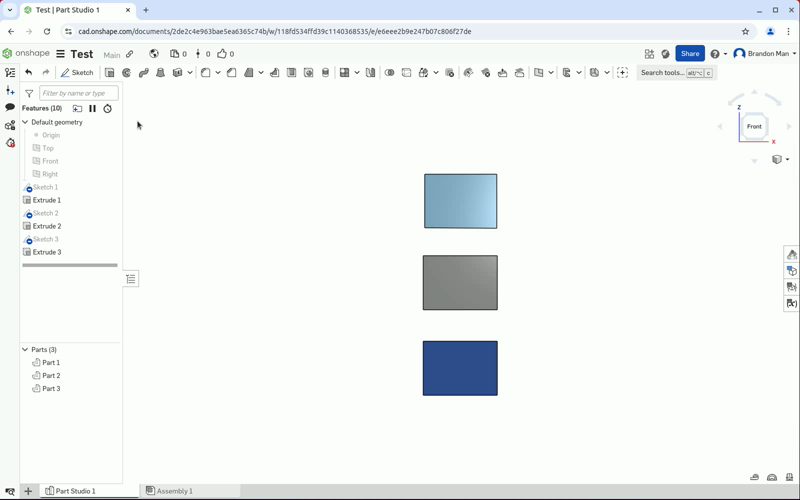
key(shift+h)
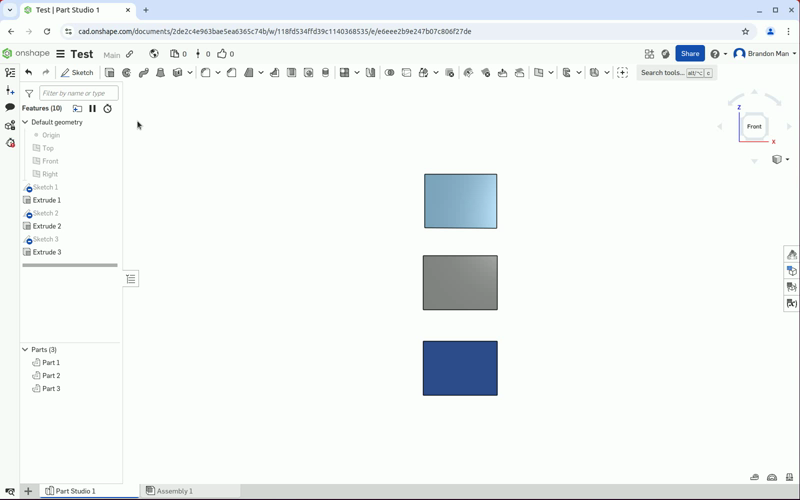
mouse_move(73, 189)
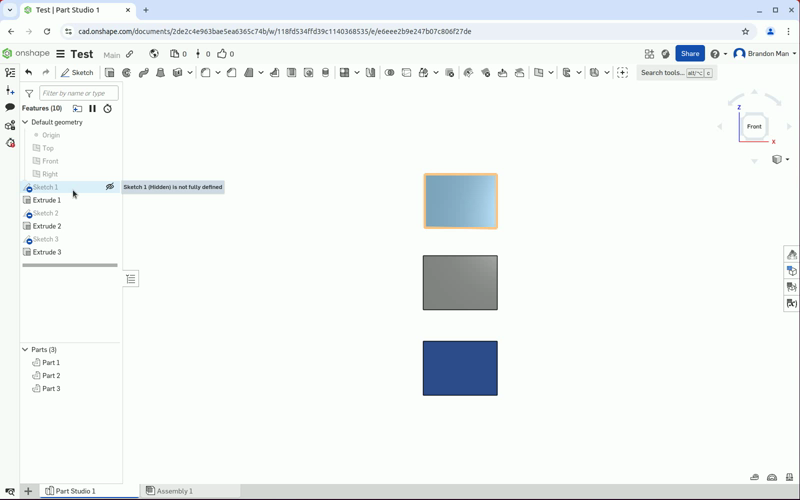
click(73, 189)
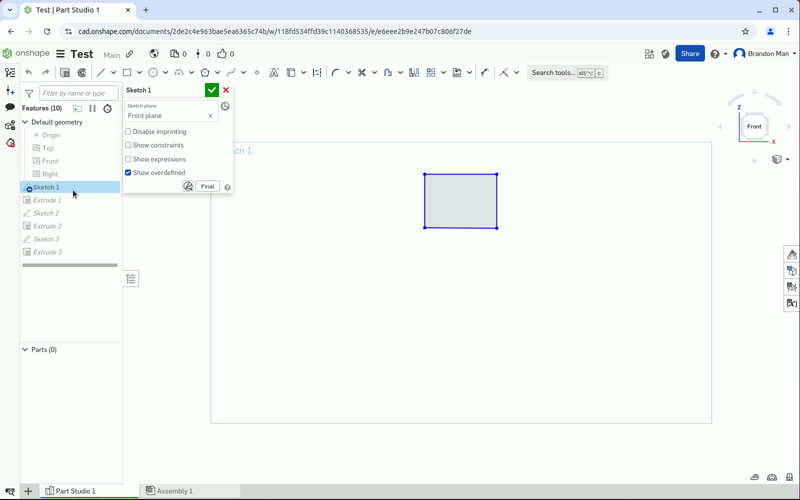
mouse_move(229, 92)
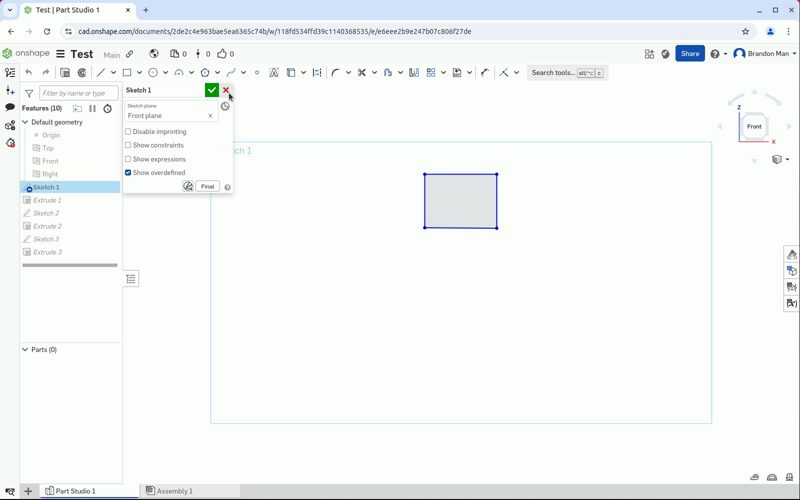
click(229, 92)
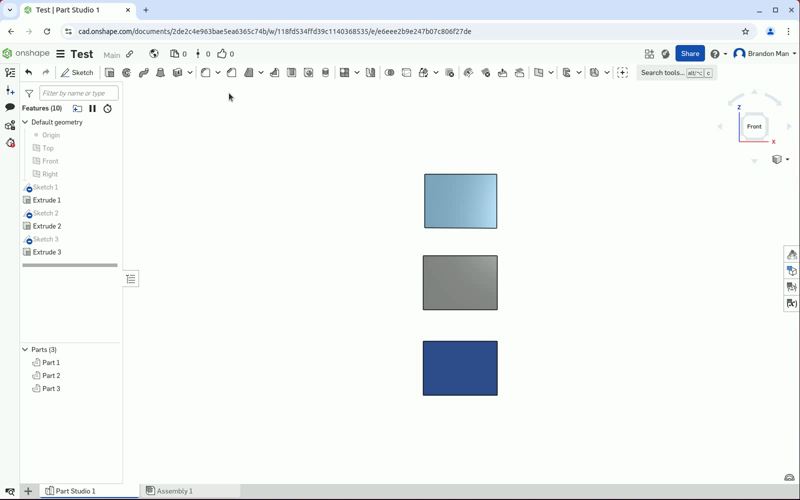
mouse_move(73, 352)
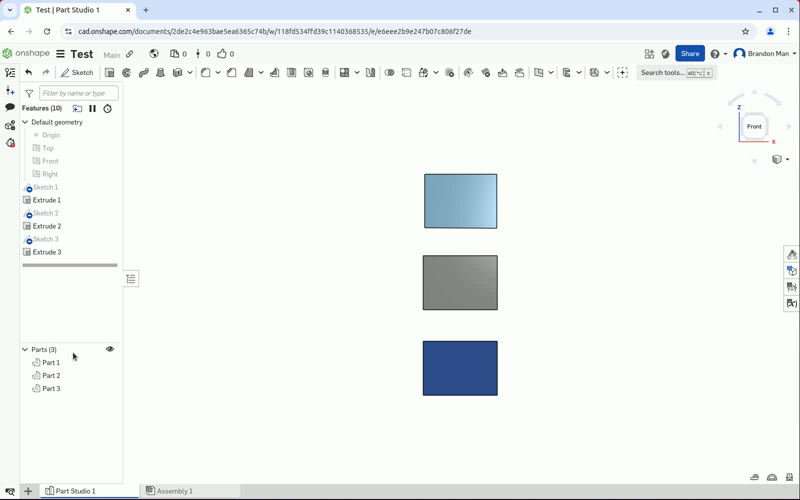
key(y)
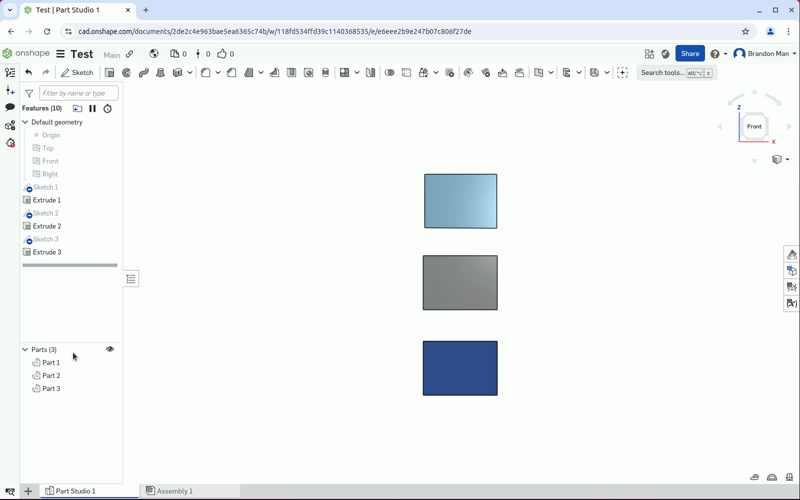
key(shift+p)
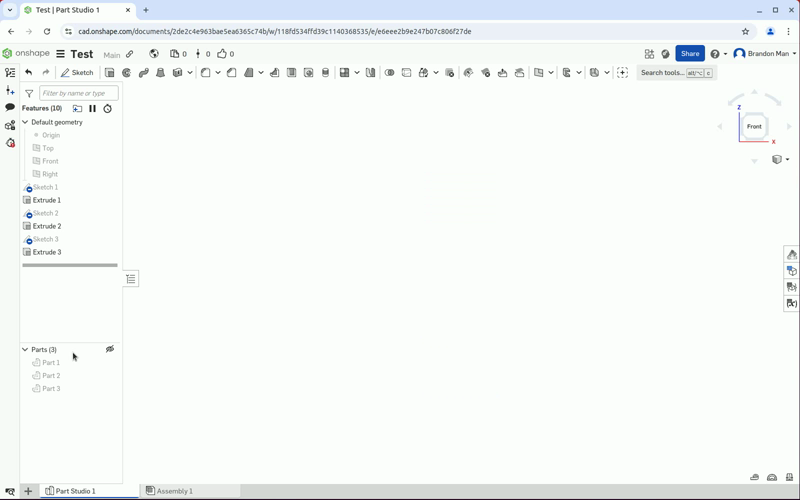
key(space)
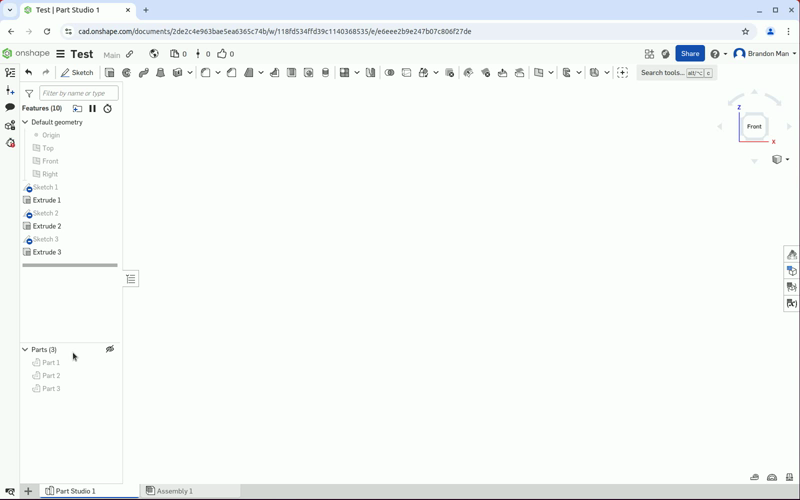
key_down(shift)
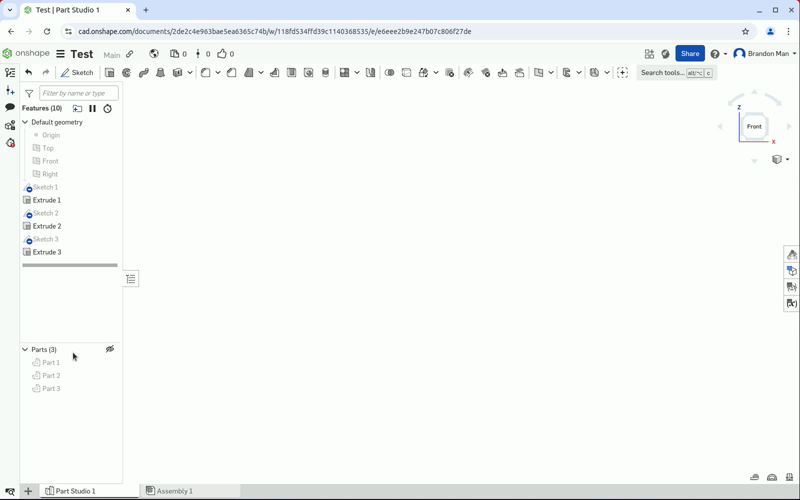
key(left)
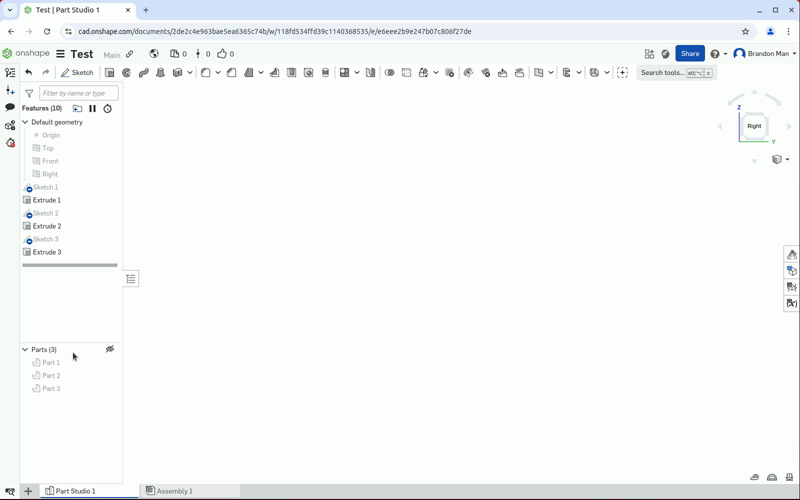
key_up(shift)
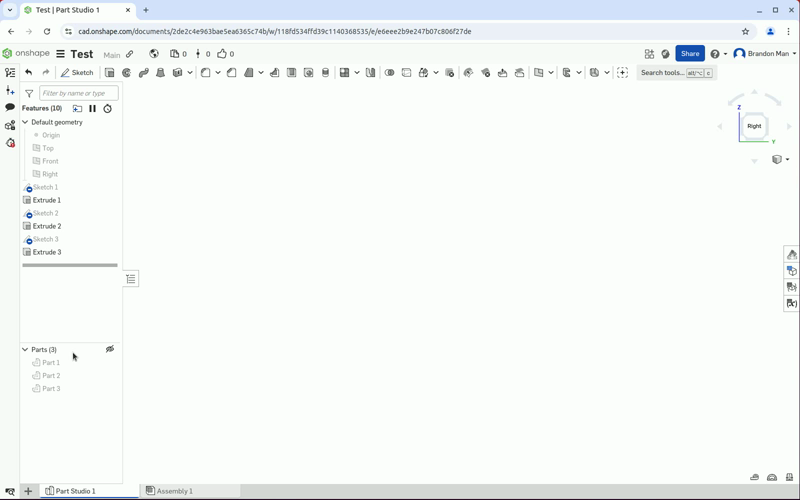
mouse_move(73, 352)
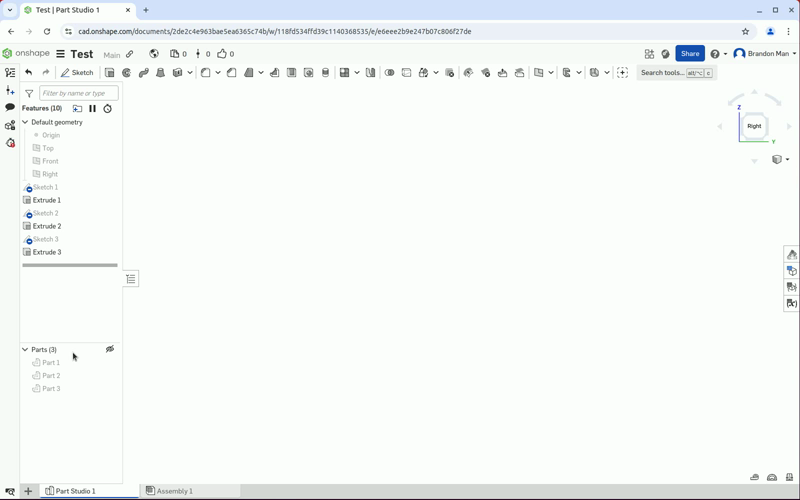
key(shift+y)
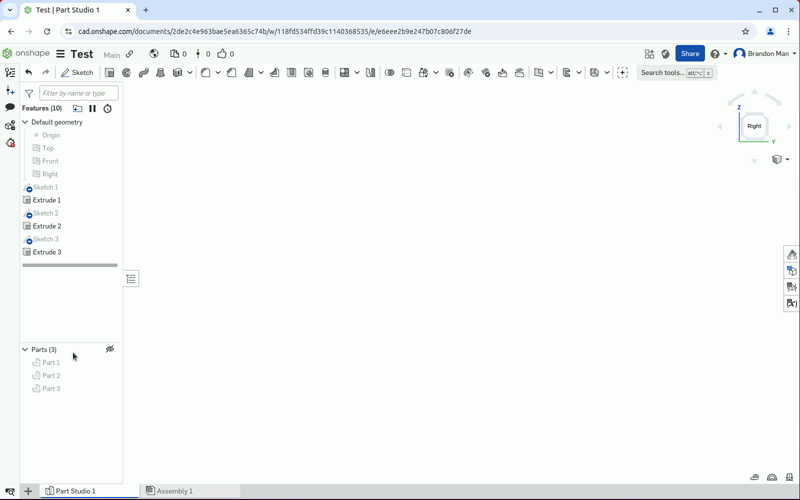
key(shift+s)
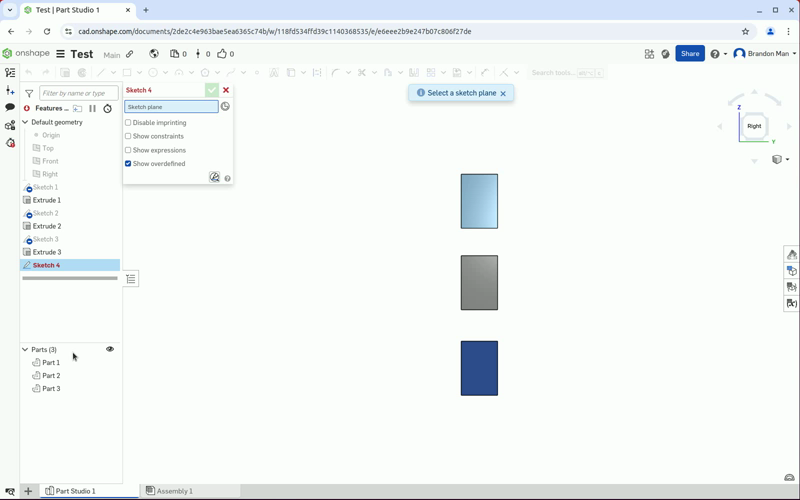
mouse_move(73, 176)
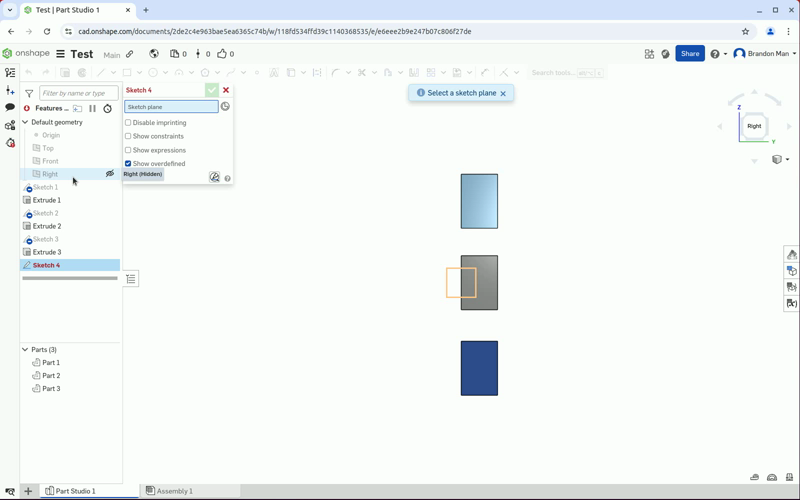
click(73, 176)
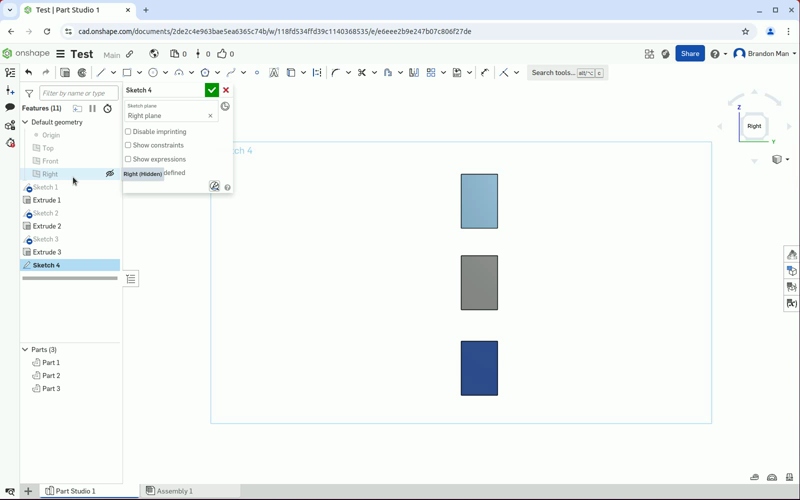
mouse_move(73, 352)
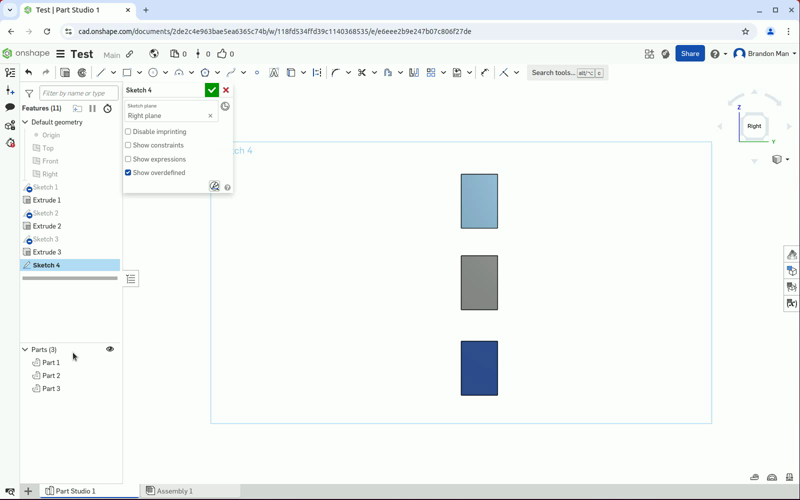
key(y)
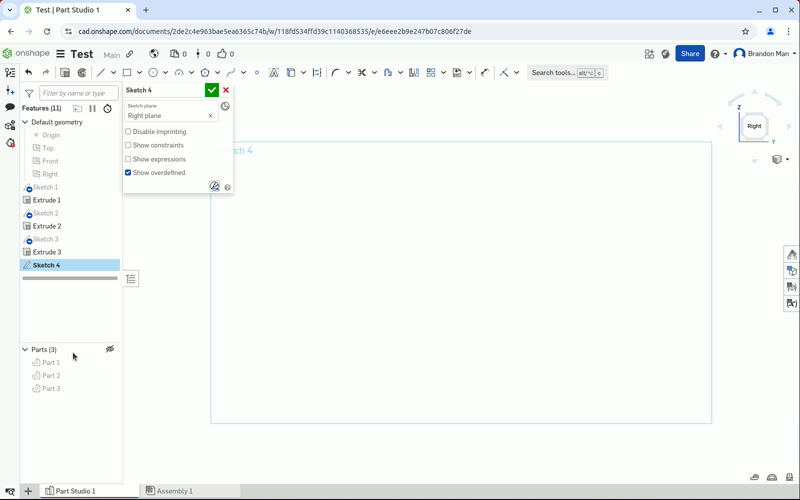
key(a)
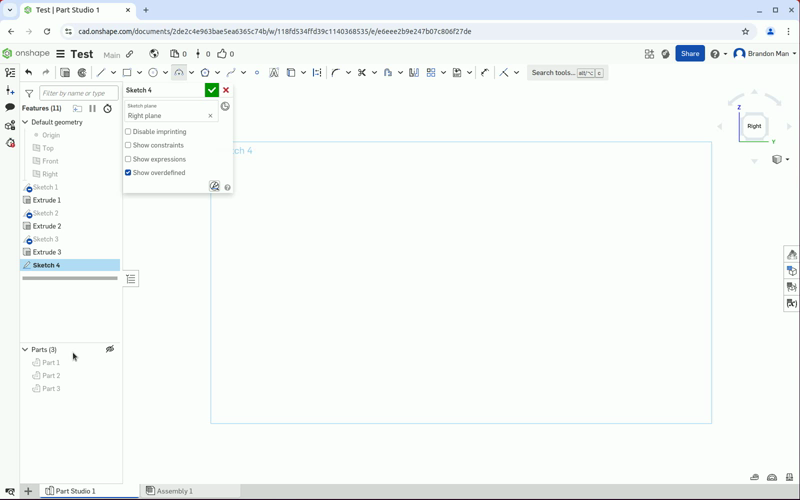
key_down(shift)
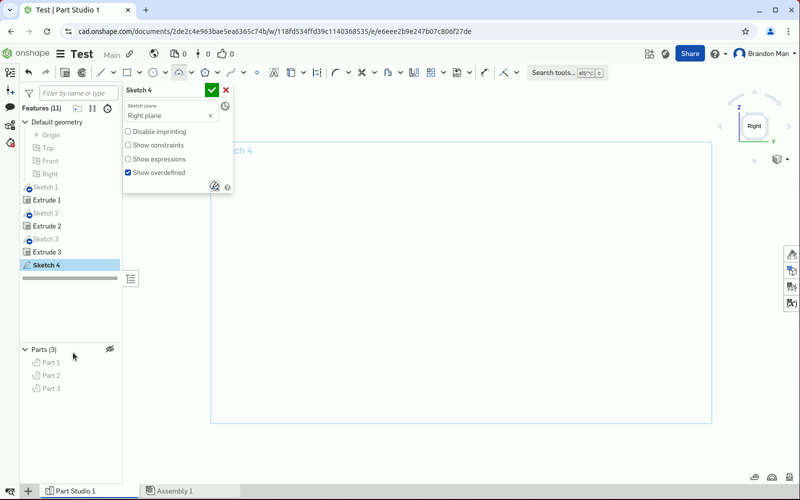
mouse_move(460, 367)
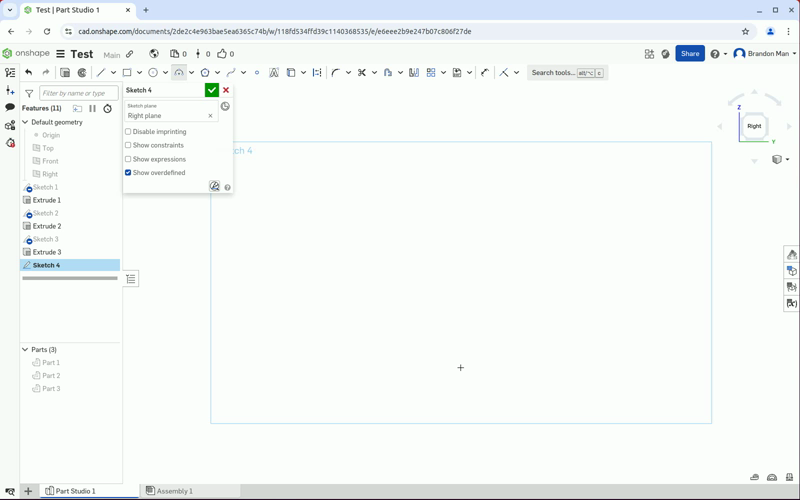
click(460, 367)
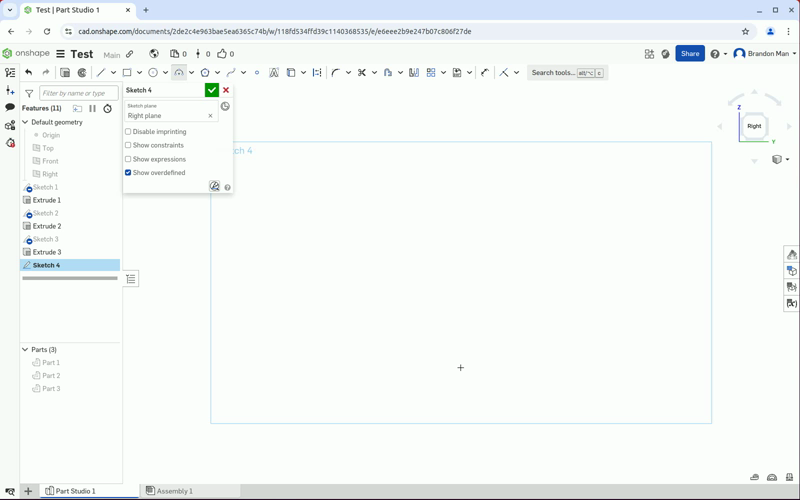
key_up(shift)
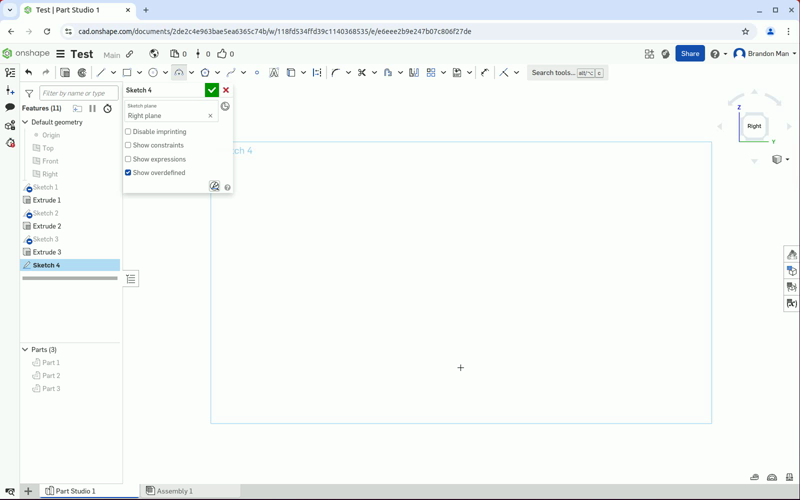
key_down(shift)
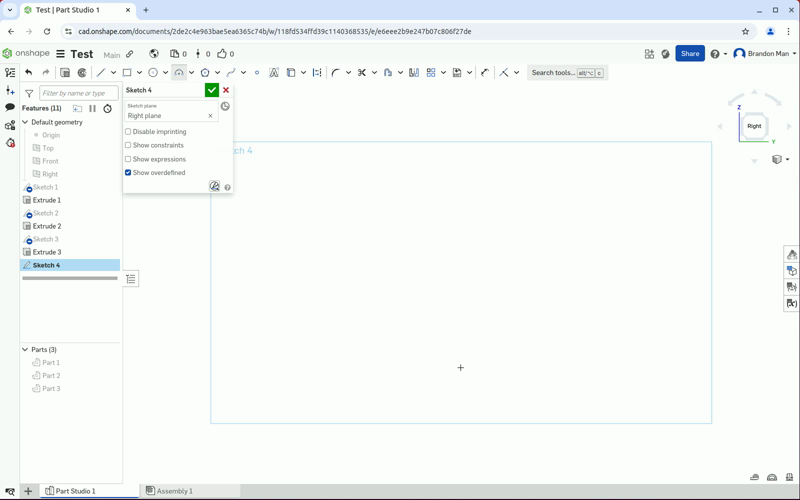
mouse_move(460, 282)
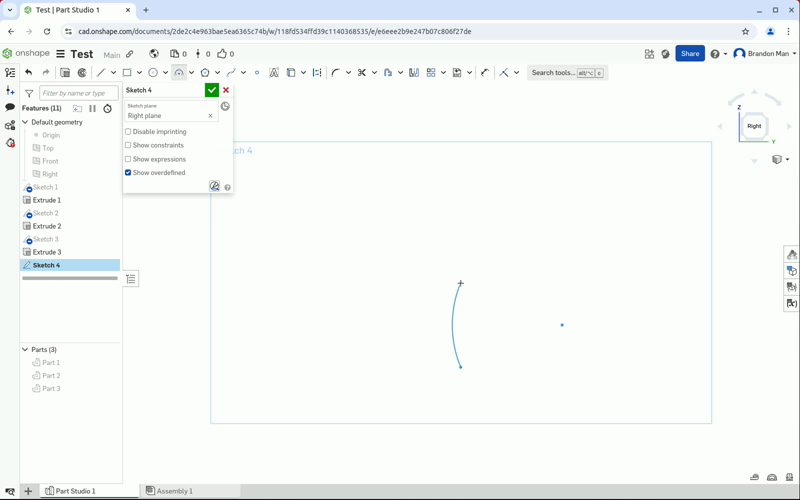
click(460, 282)
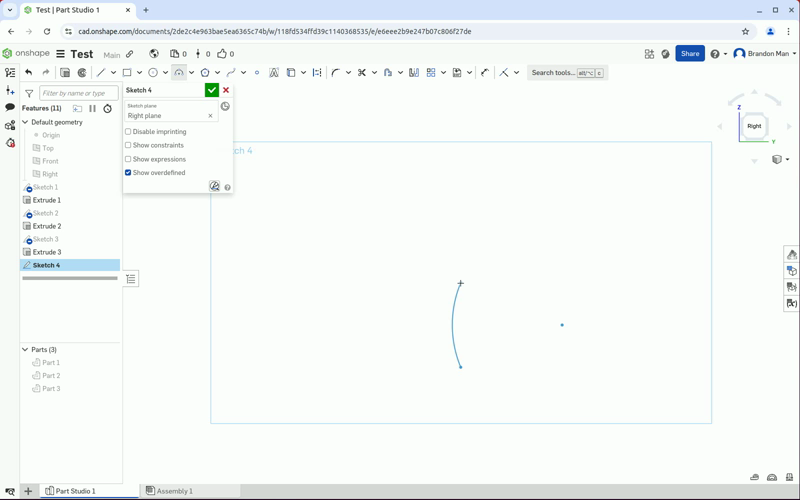
mouse_move(503, 324)
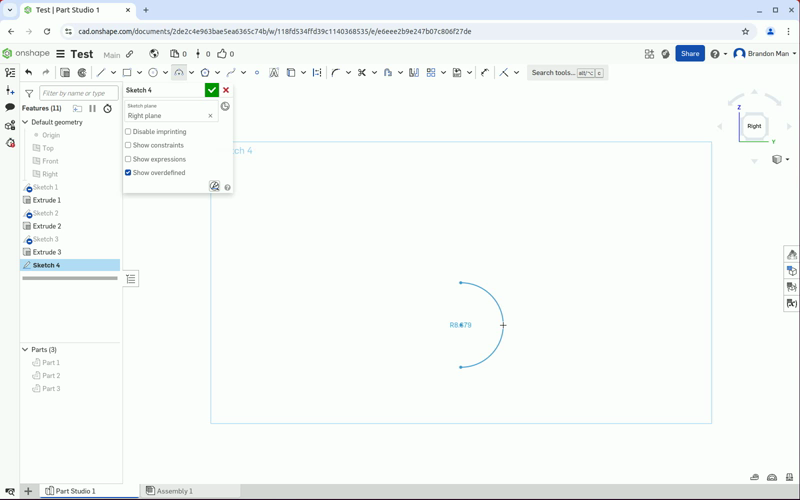
click(503, 324)
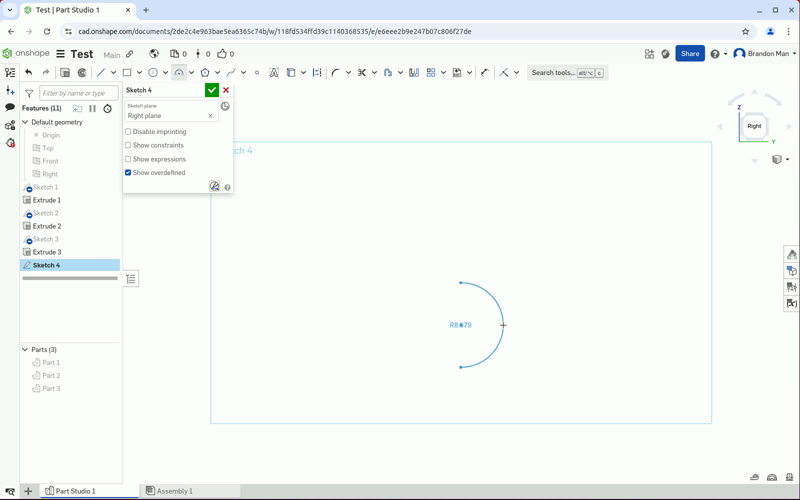
key_up(shift)
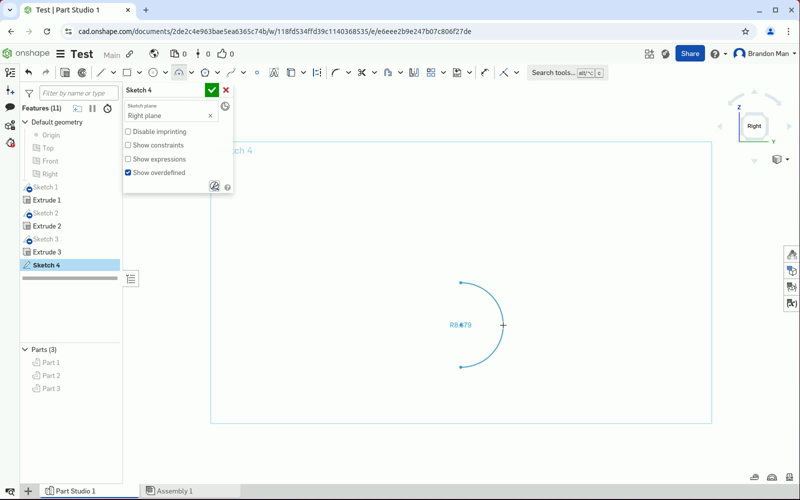
key(esc)
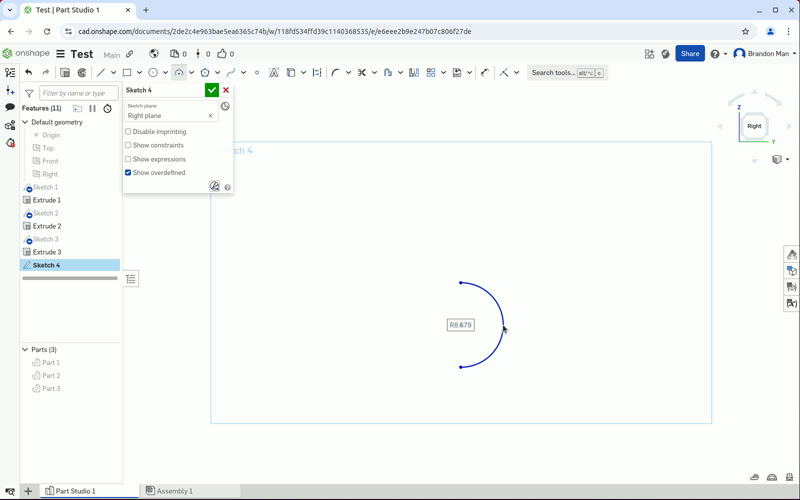
key(l)
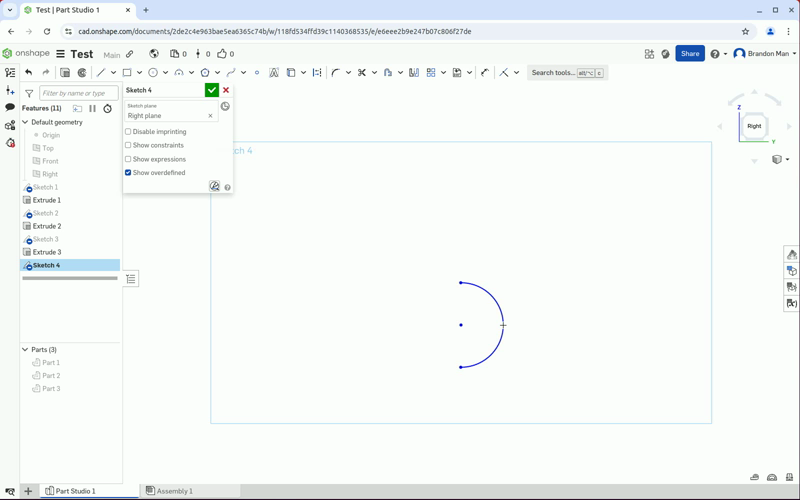
mouse_move(460, 282)
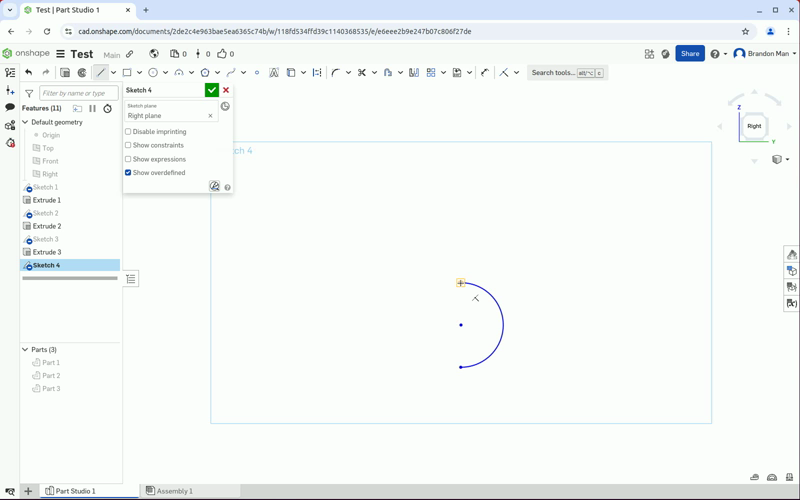
click(460, 282)
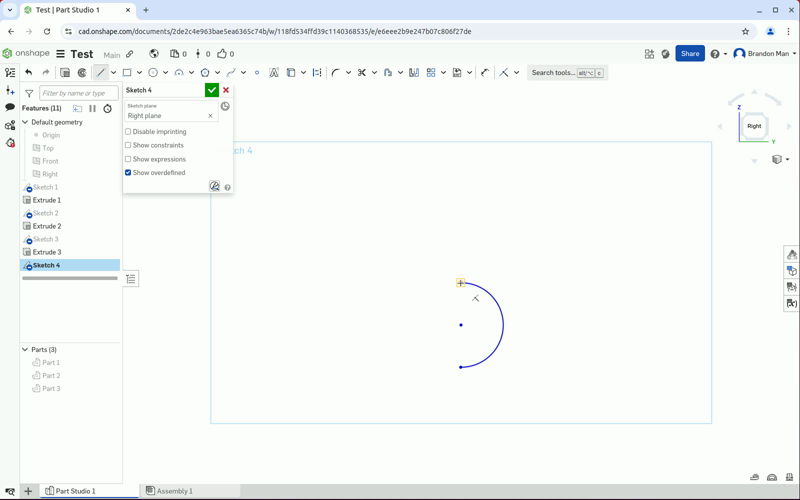
key_down(shift)
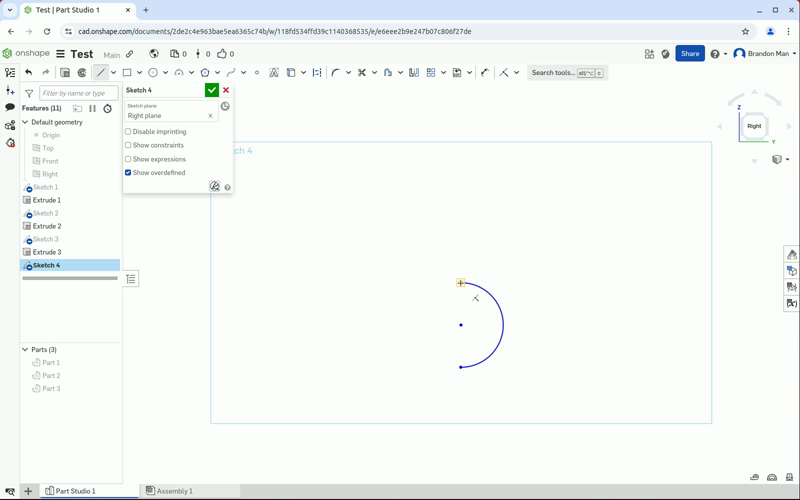
mouse_move(460, 367)
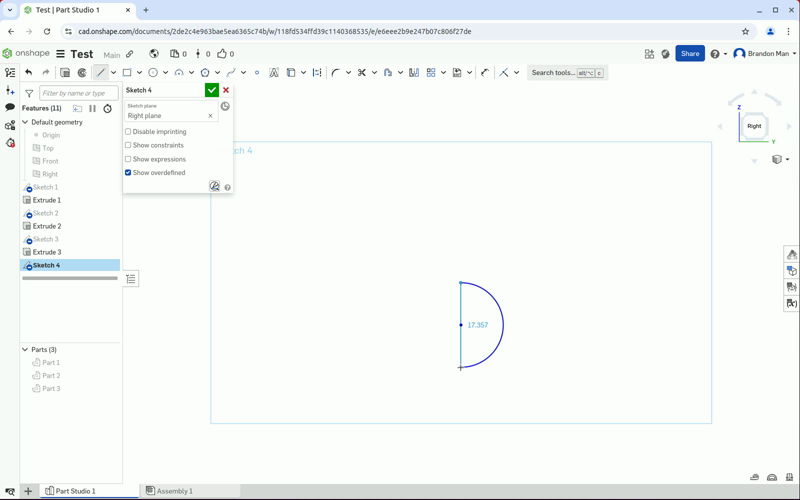
key_up(shift)
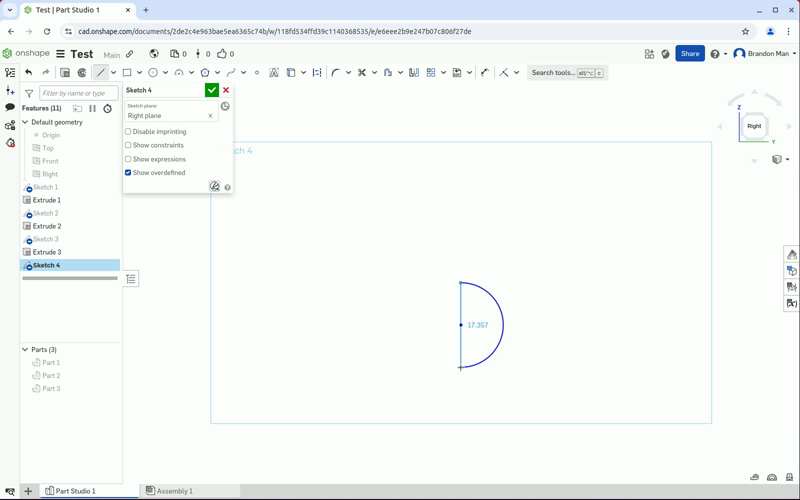
click(460, 367)
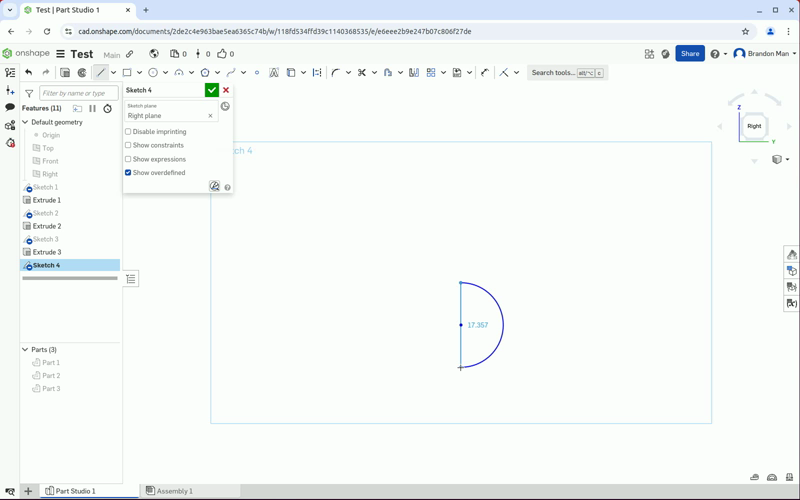
key(esc)
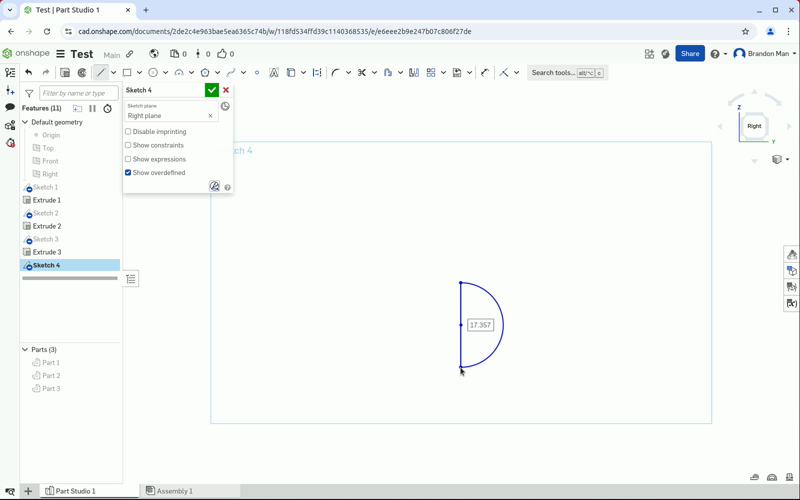
mouse_move(470, 315)
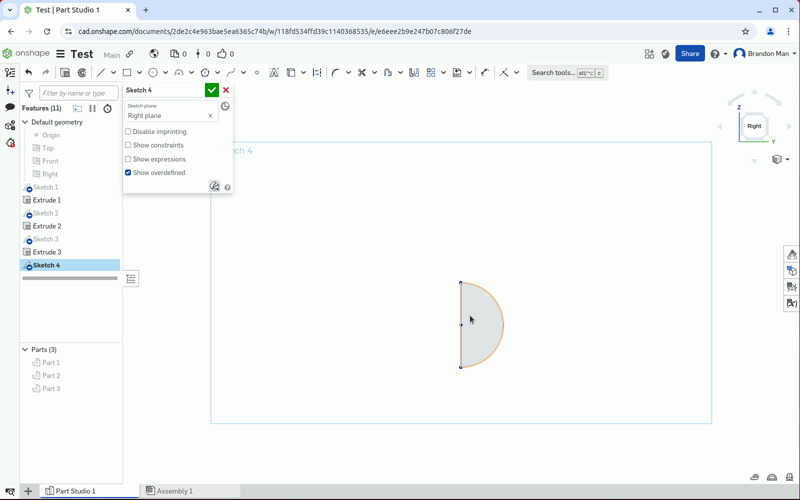
click(470, 315)
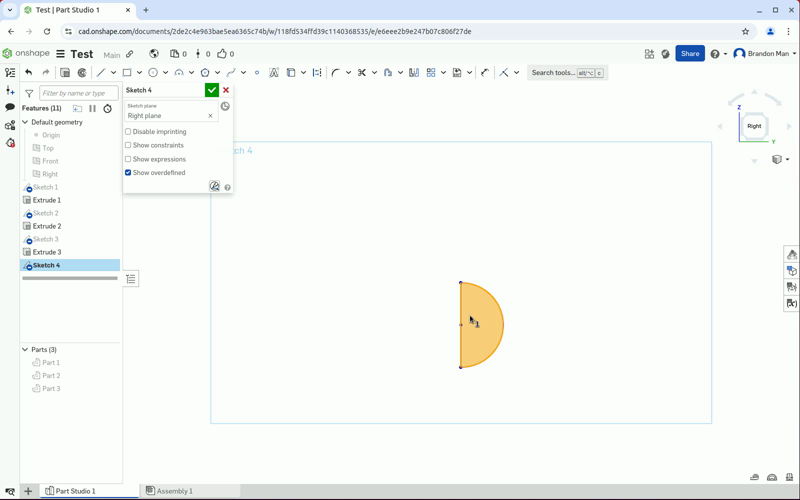
mouse_move(73, 352)
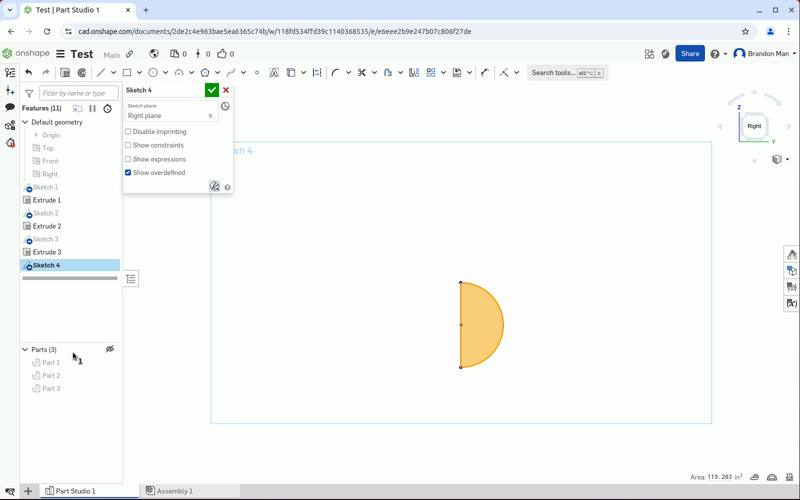
key(shift+y)
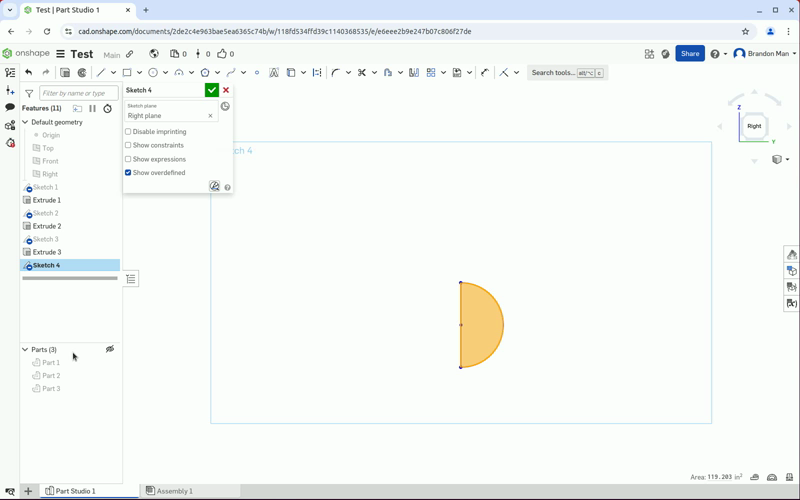
key(shift+e)
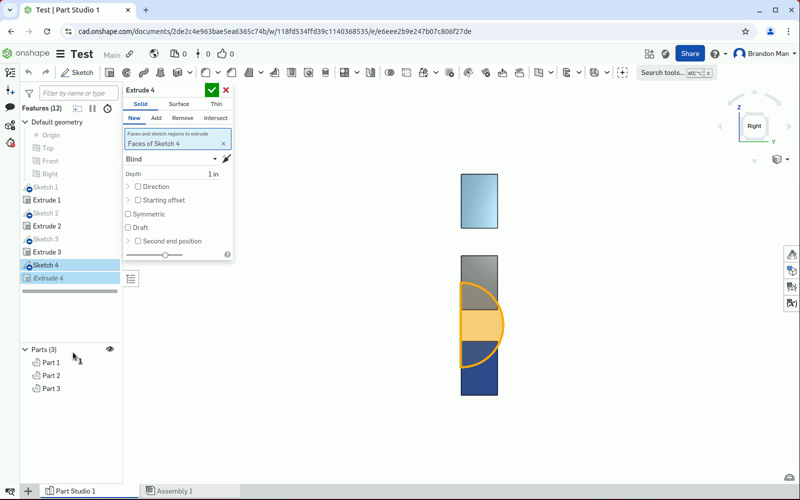
mouse_move(143, 106)
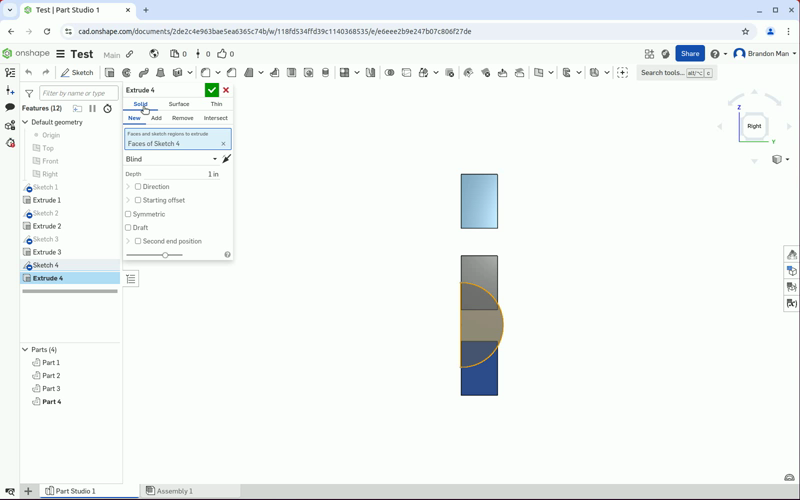
click(143, 106)
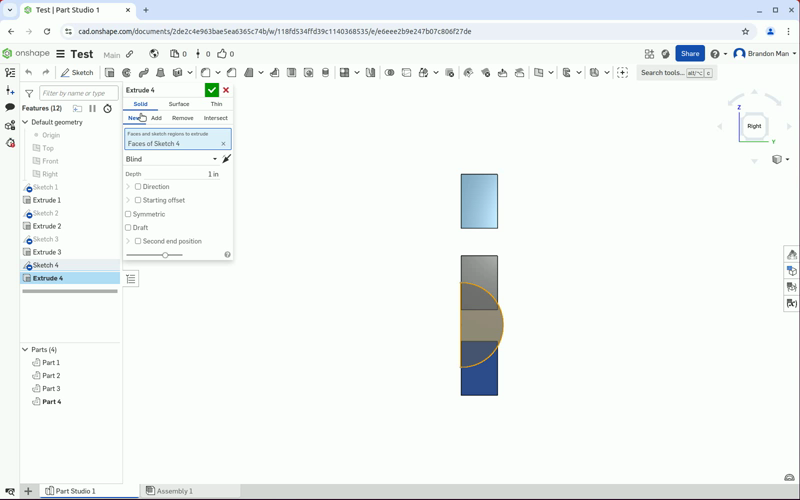
mouse_move(137, 120)
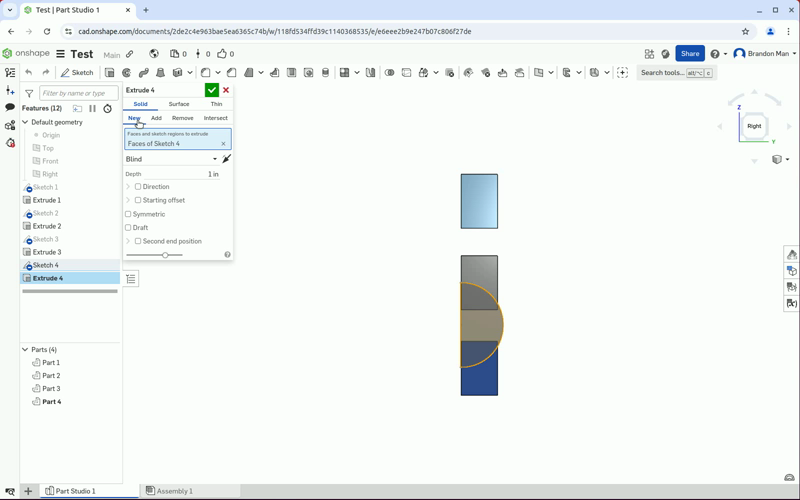
click(137, 120)
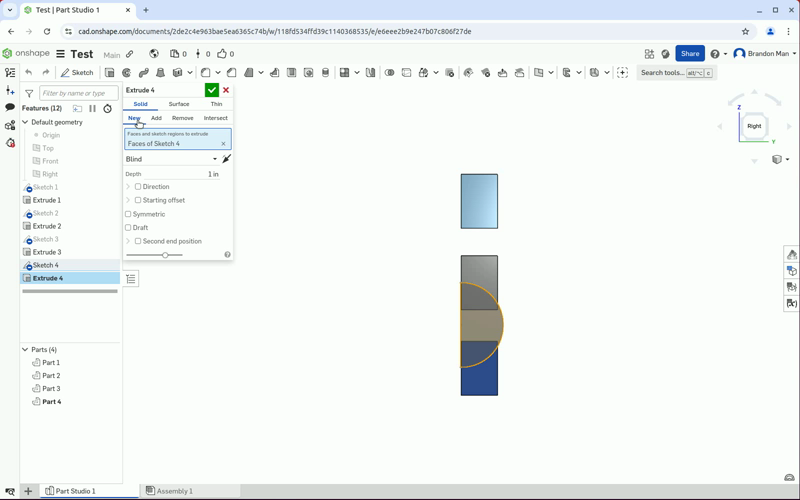
key(tab, 4)
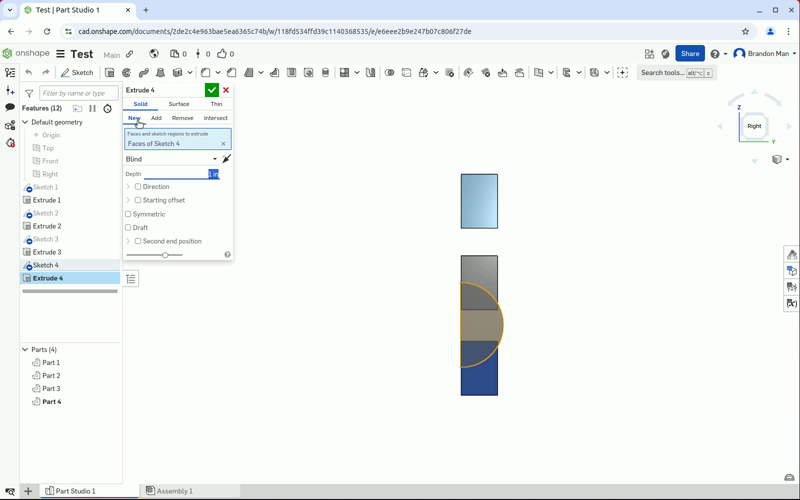
text(14.924)
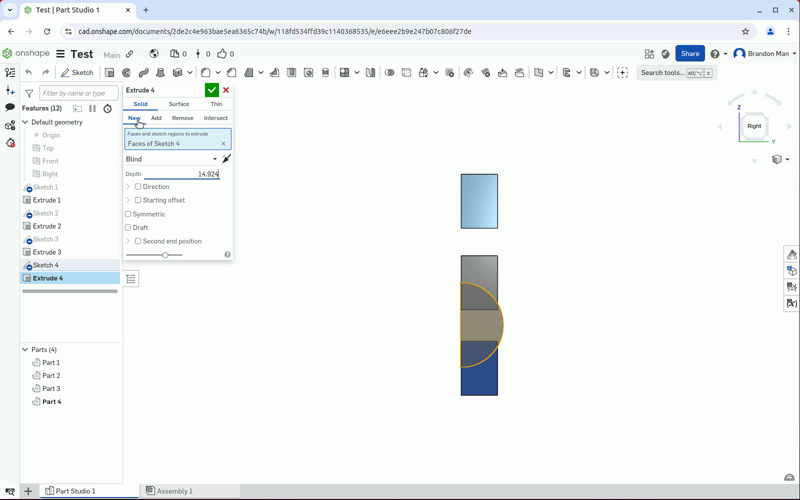
key(tab, 3)
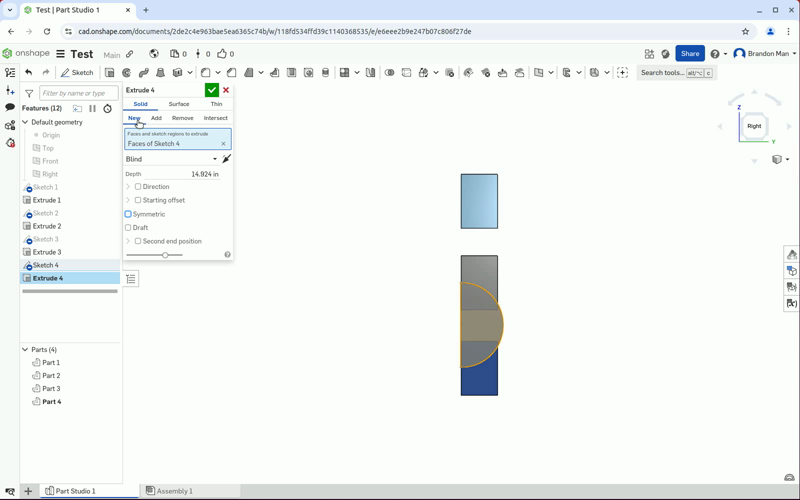
key(space)
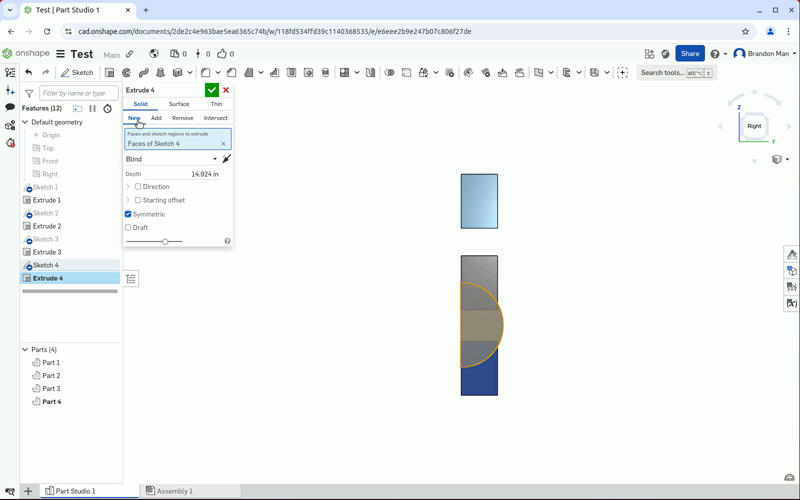
key(enter)
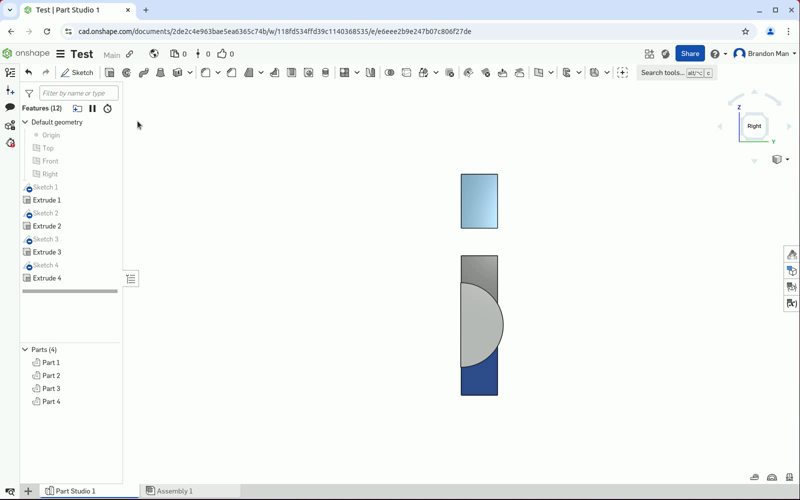
key(shift+h)
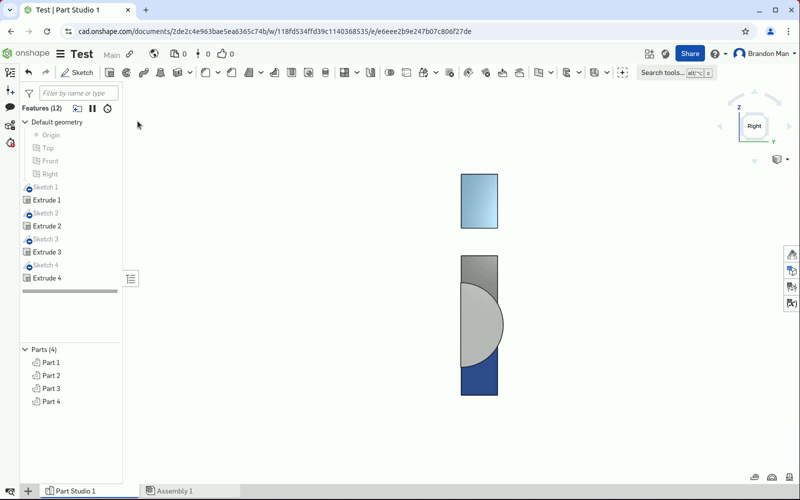
key(shift+h)
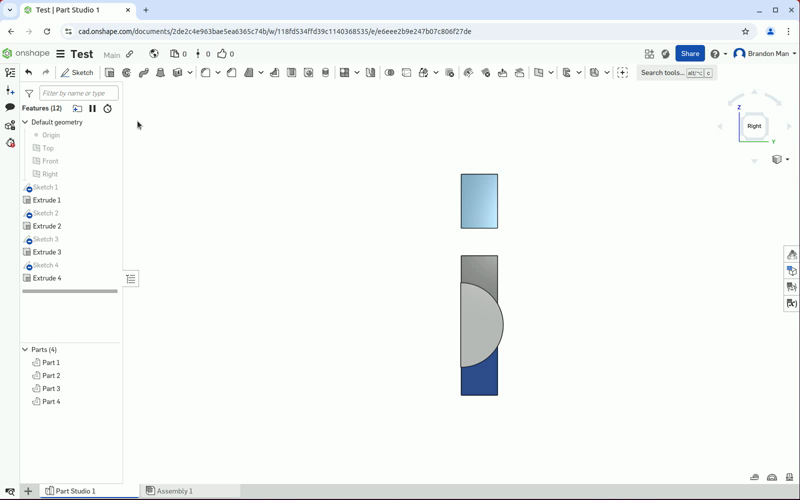
mouse_move(73, 189)
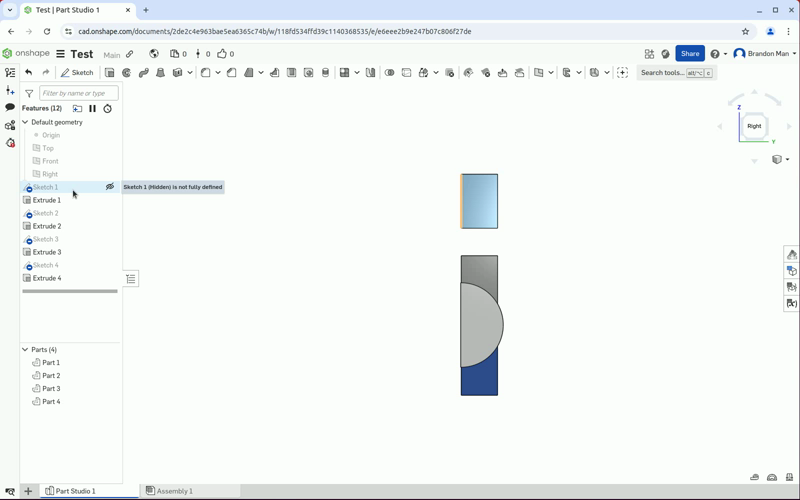
click(73, 189)
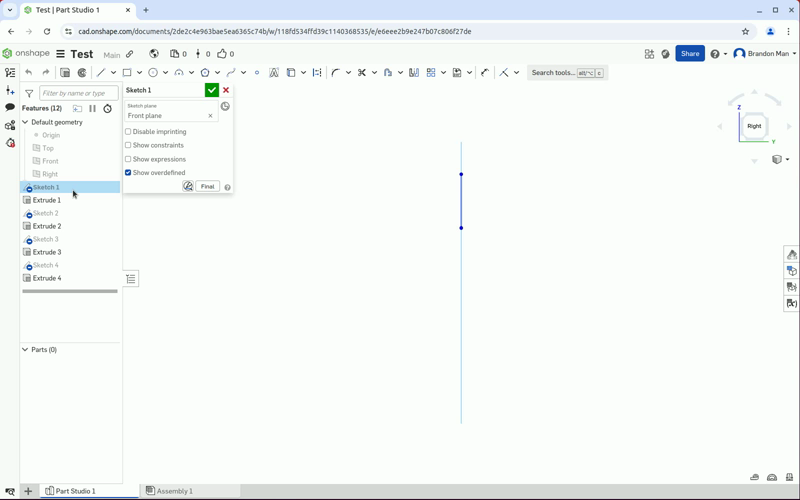
mouse_move(229, 92)
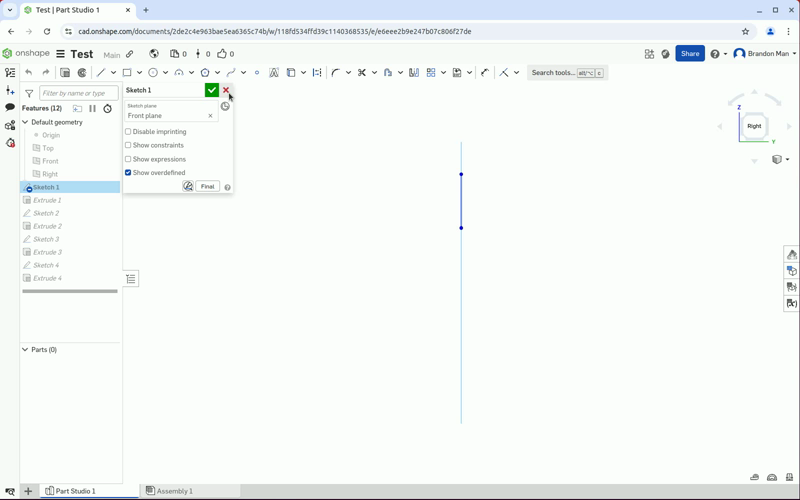
click(229, 92)
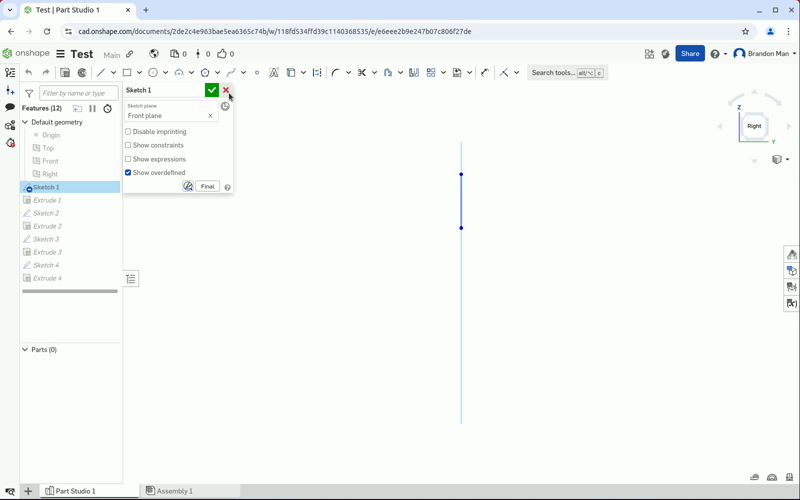
key(shift+s)
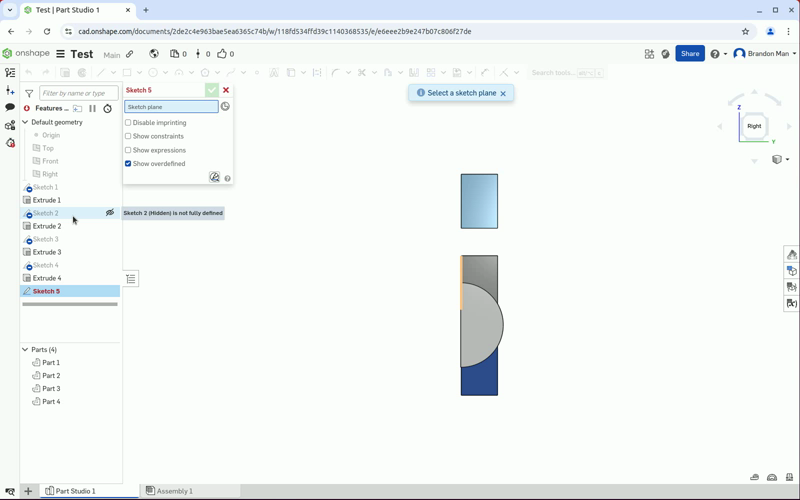
scroll(3)
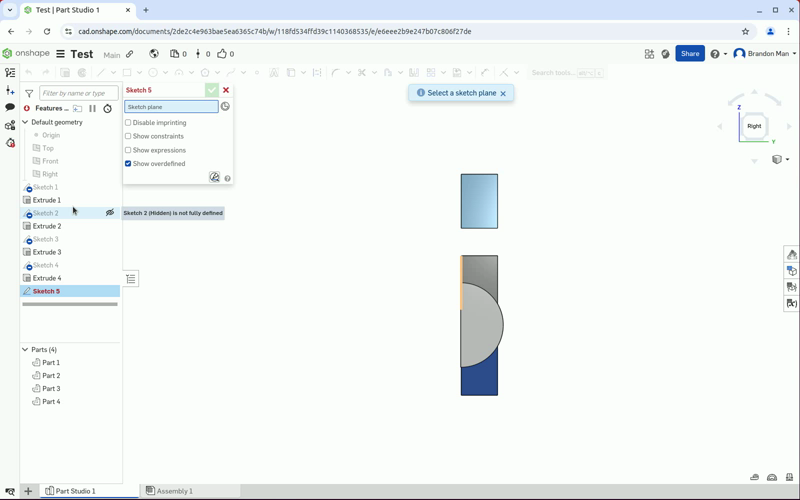
mouse_move(73, 176)
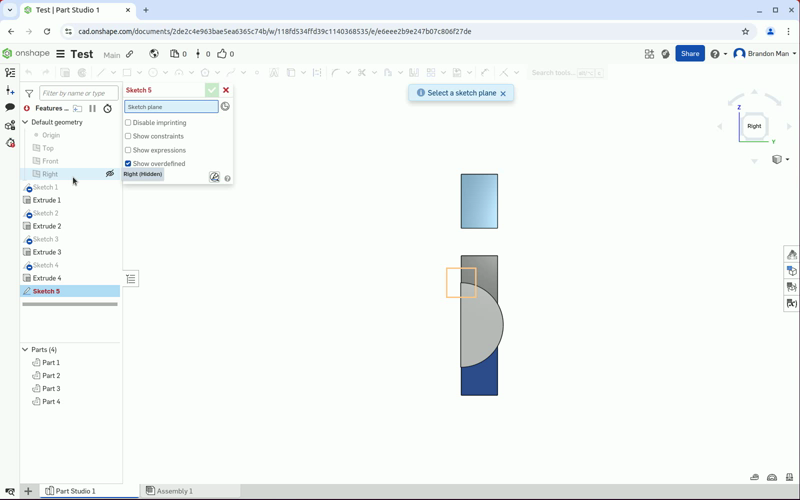
click(73, 176)
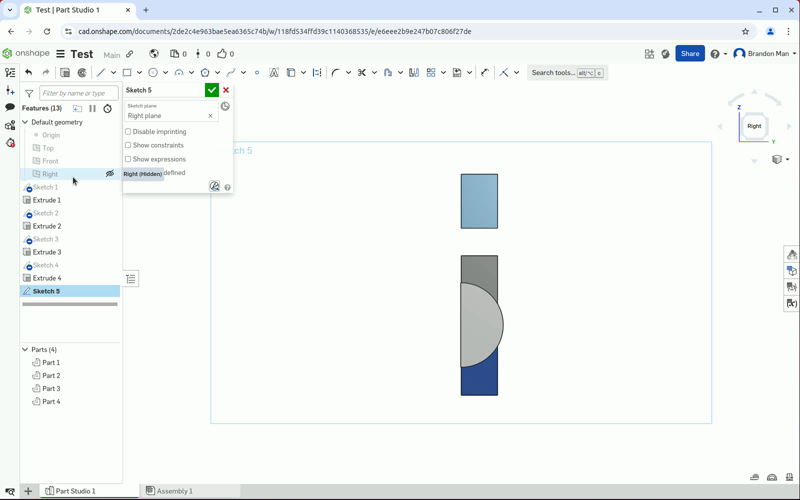
mouse_move(73, 352)
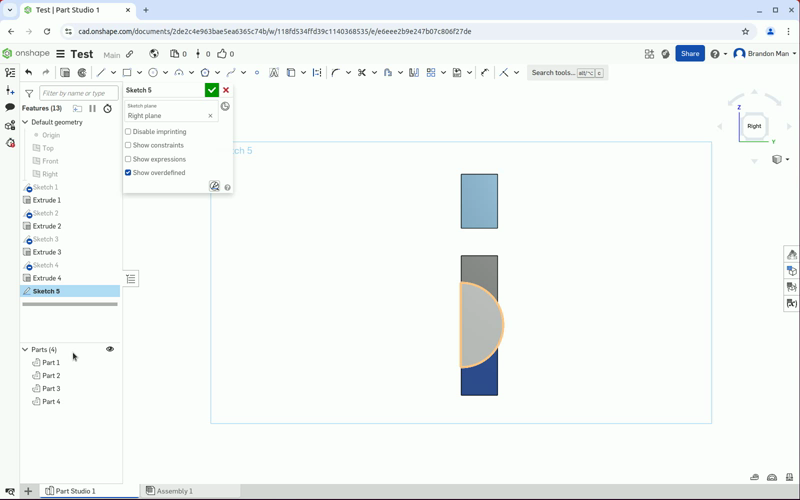
key(y)
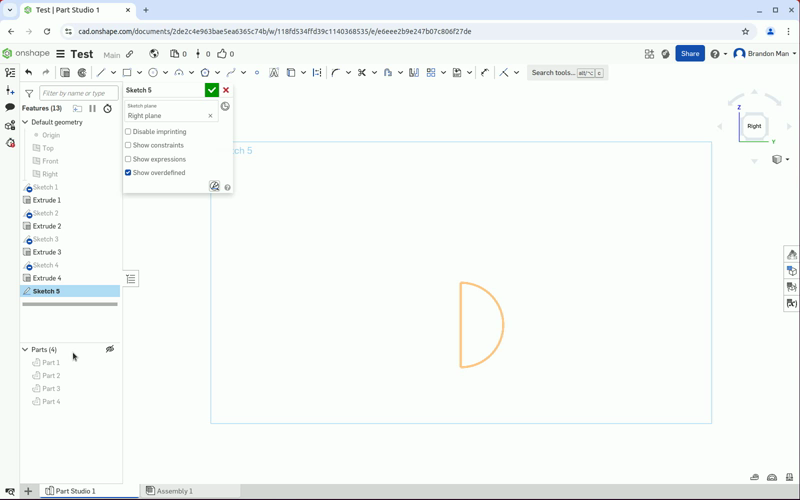
key(a)
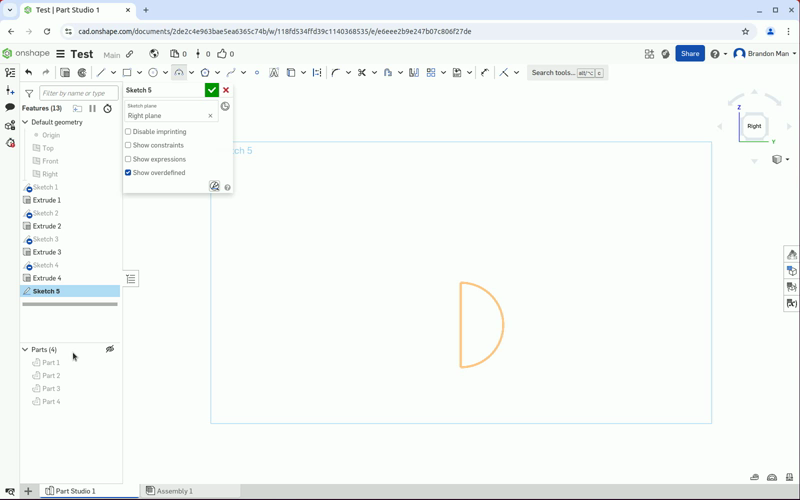
key_down(shift)
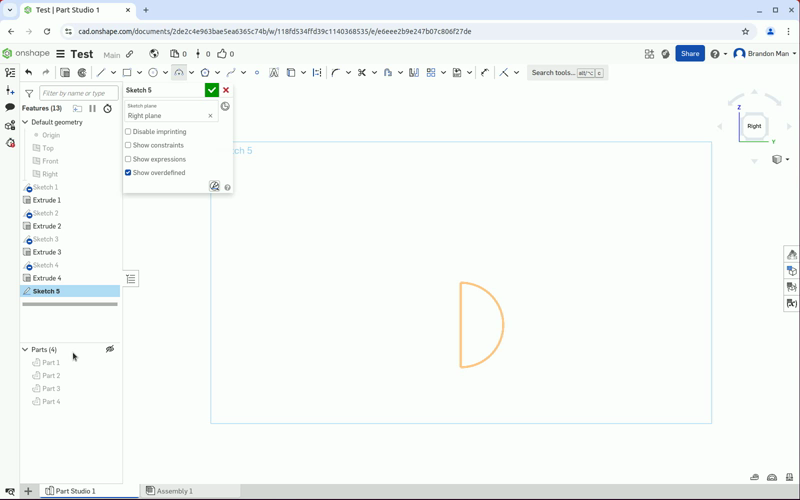
mouse_move(460, 279)
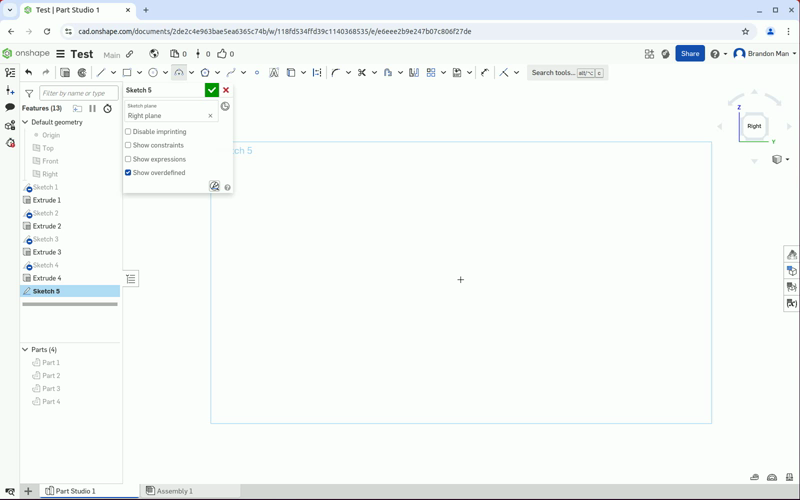
click(460, 279)
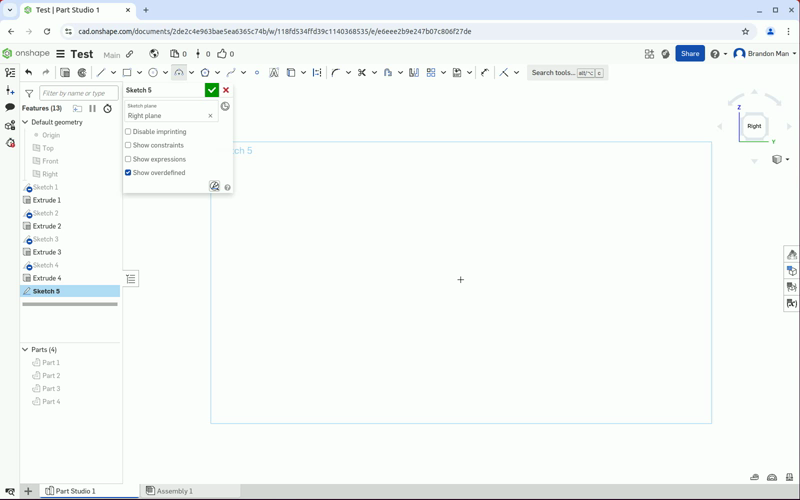
key_up(shift)
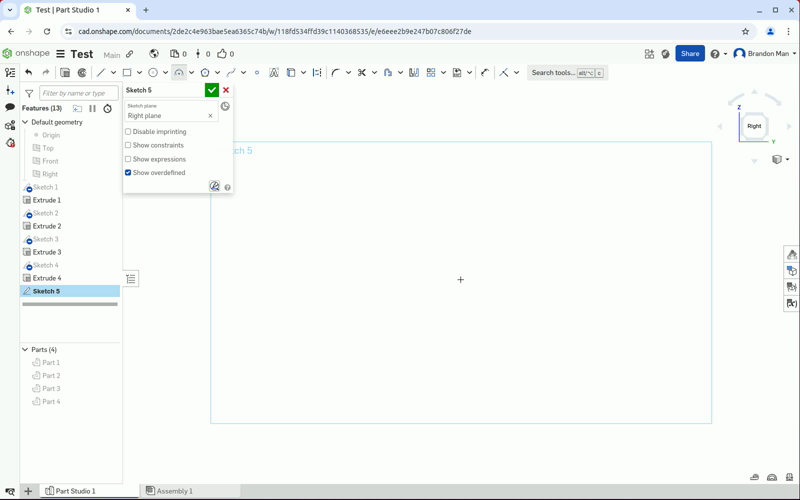
key_down(shift)
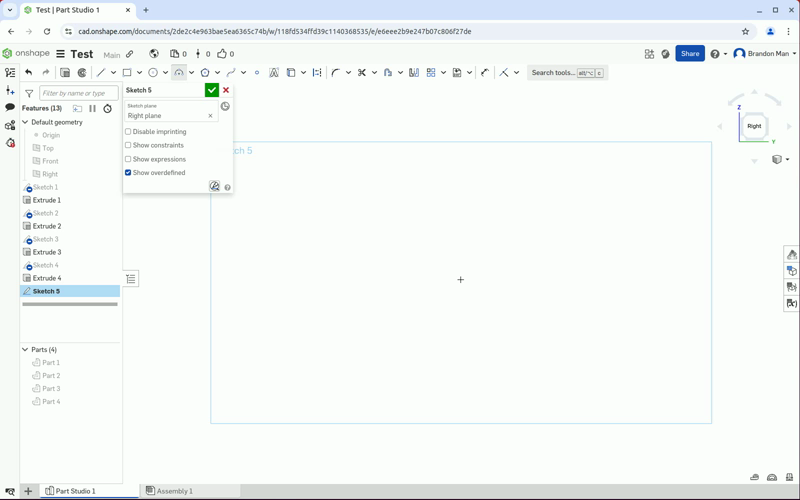
mouse_move(460, 199)
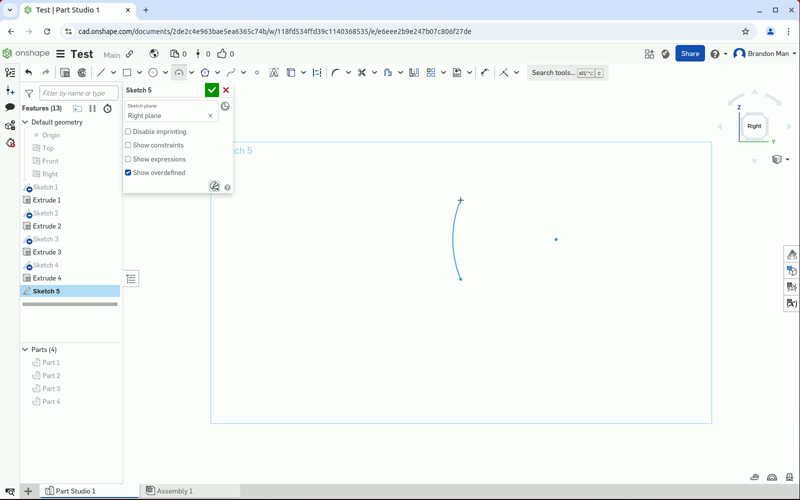
click(460, 199)
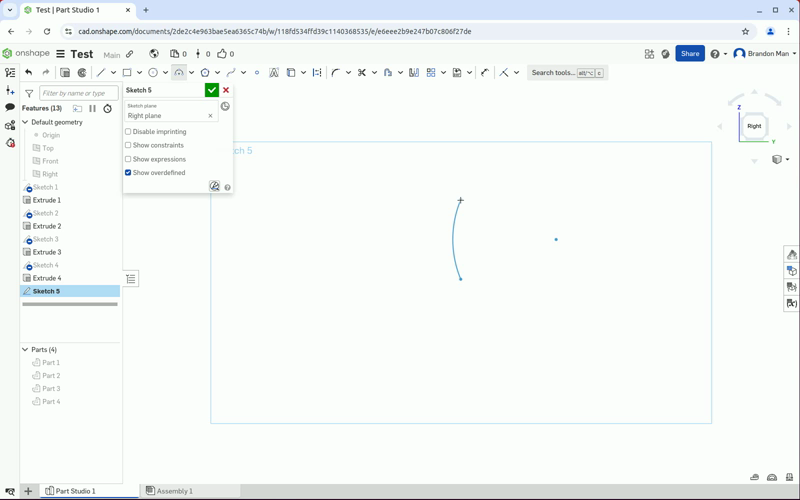
mouse_move(500, 239)
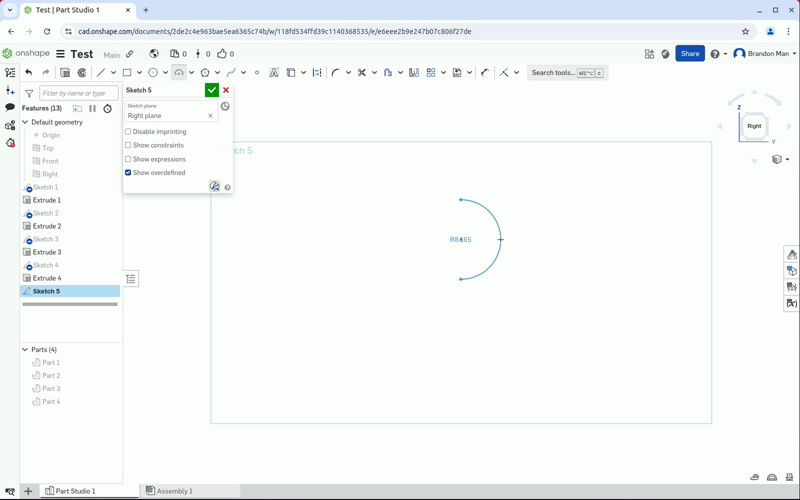
click(500, 239)
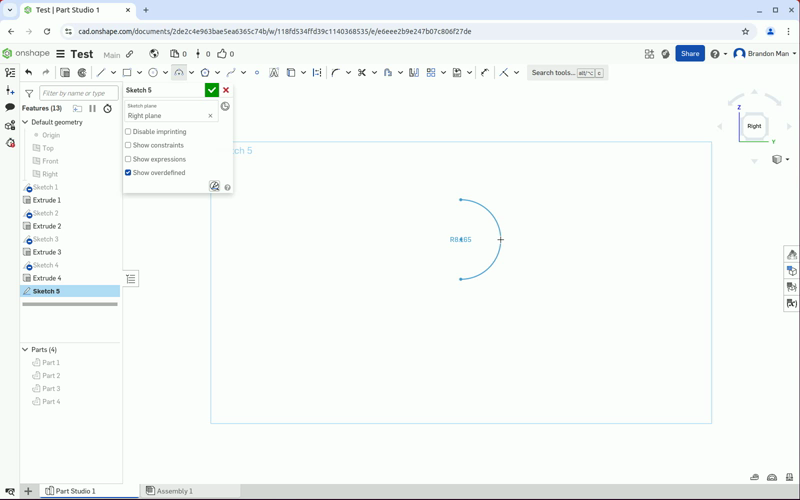
key_up(shift)
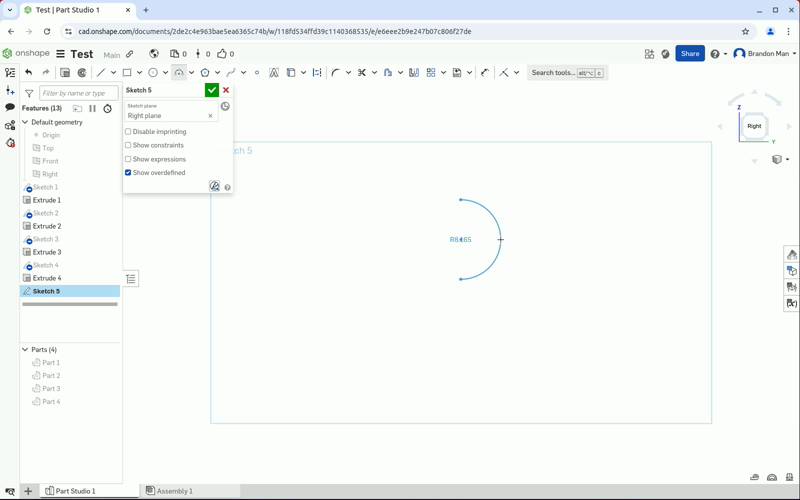
key(esc)
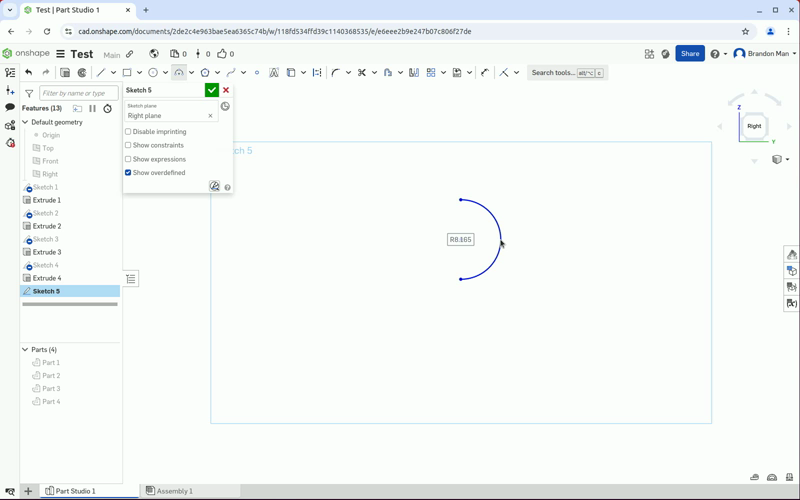
key(l)
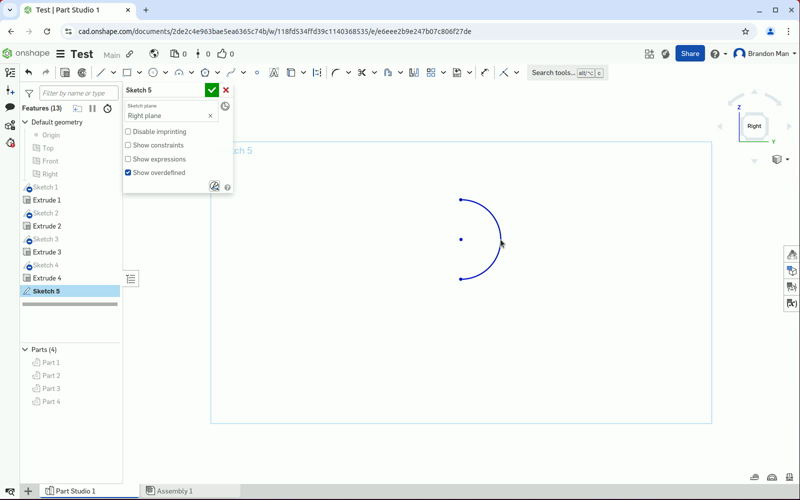
mouse_move(460, 199)
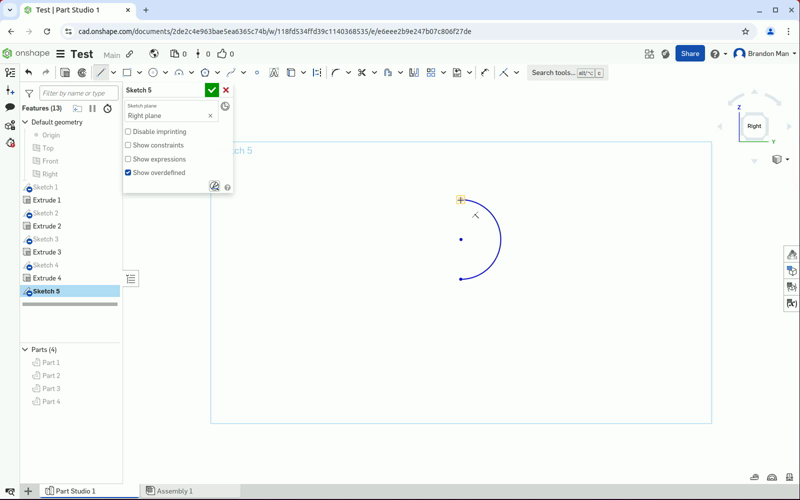
click(460, 199)
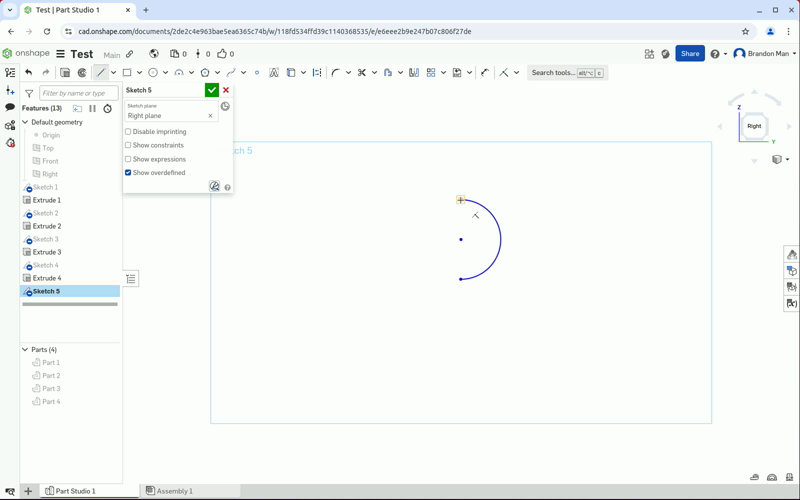
key_down(shift)
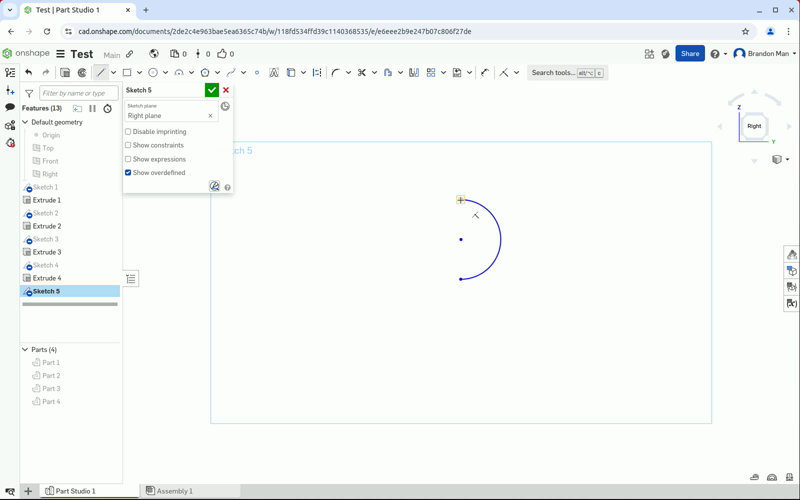
mouse_move(460, 279)
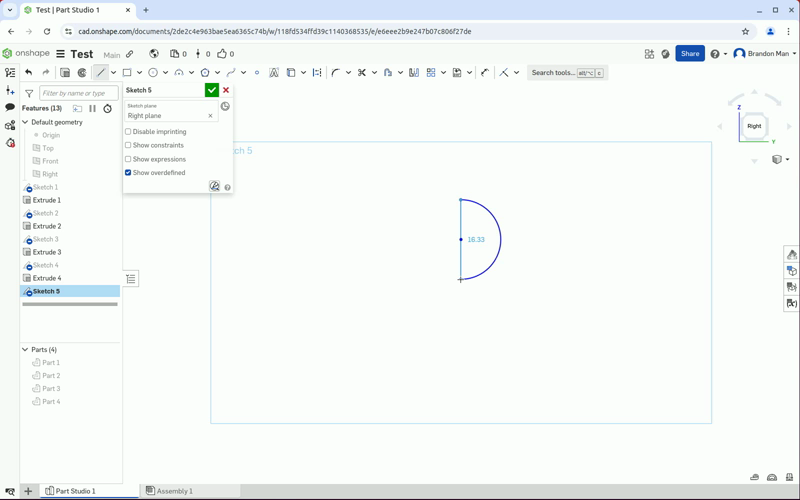
key_up(shift)
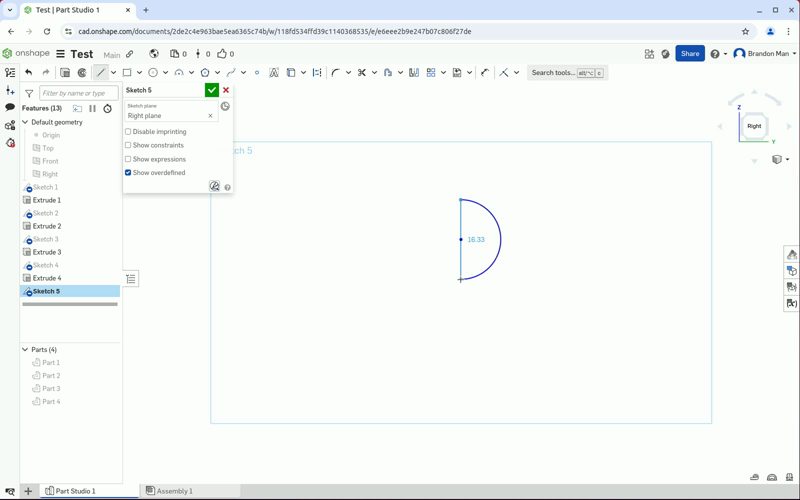
click(460, 279)
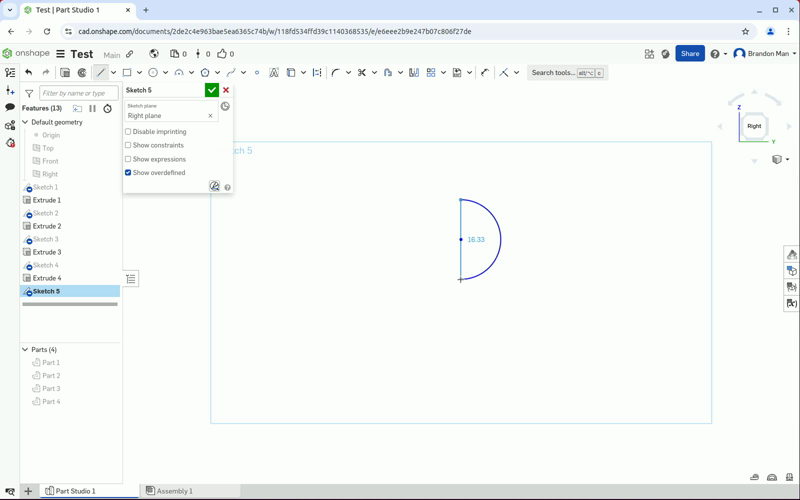
key(esc)
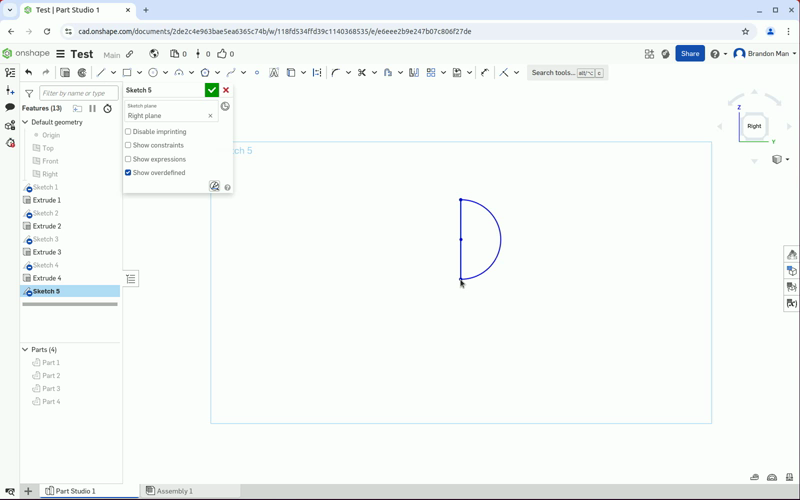
mouse_move(489, 252)
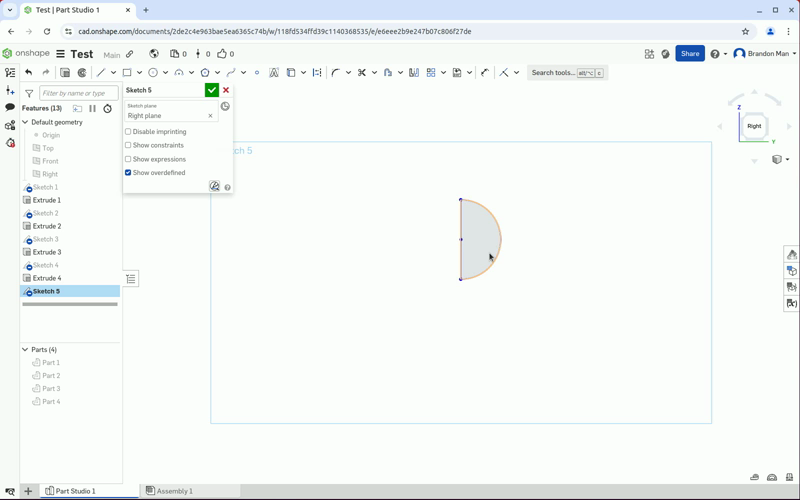
click(489, 252)
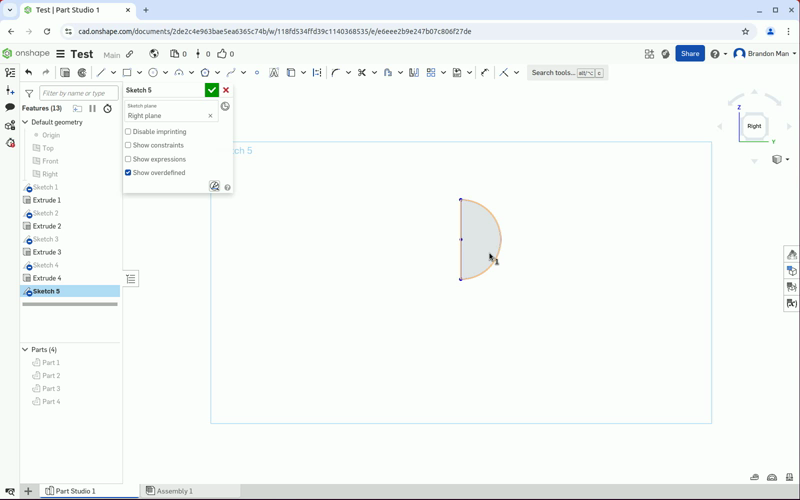
mouse_move(73, 352)
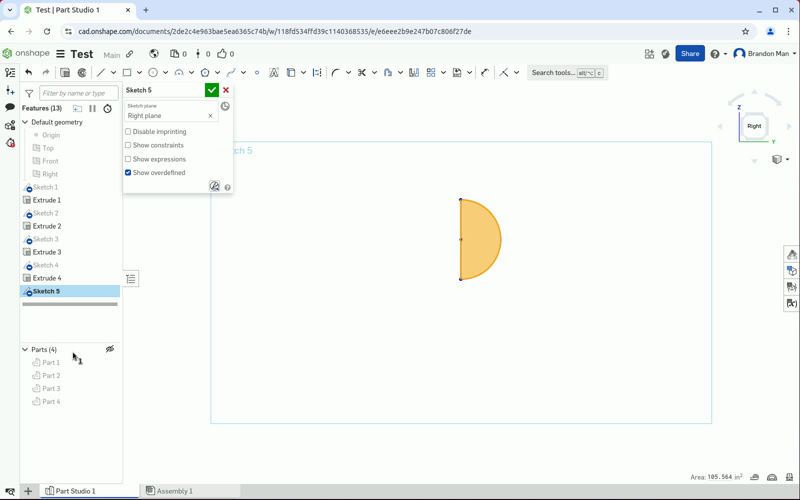
key(shift+y)
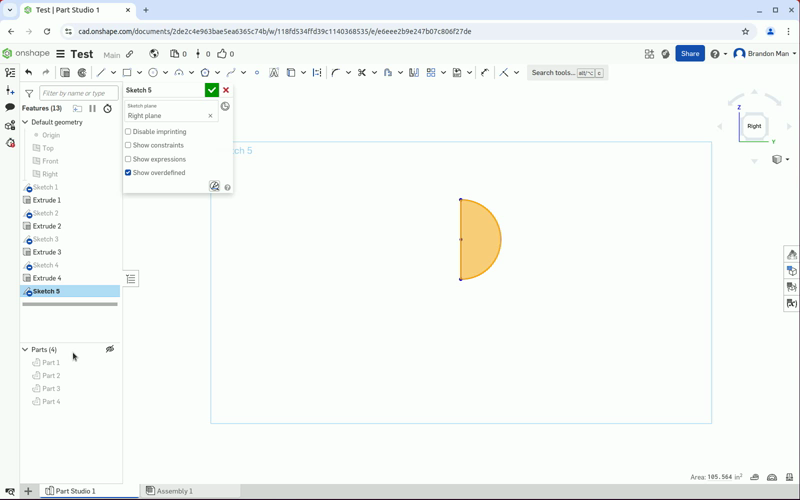
key(shift+e)
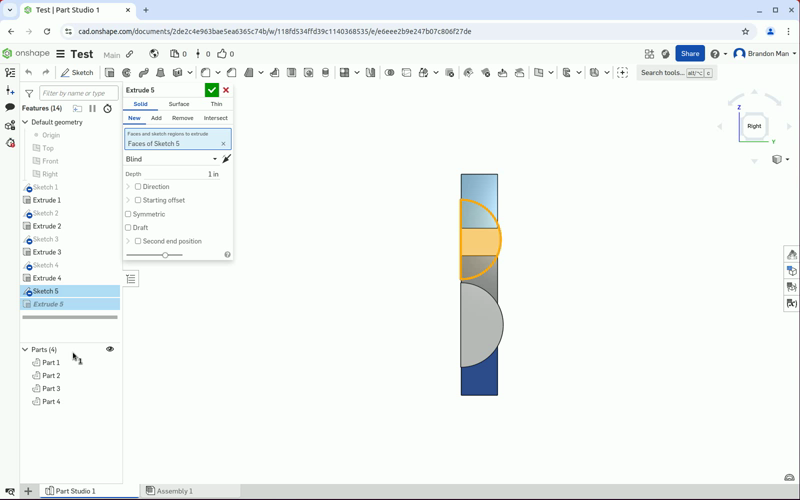
mouse_move(143, 106)
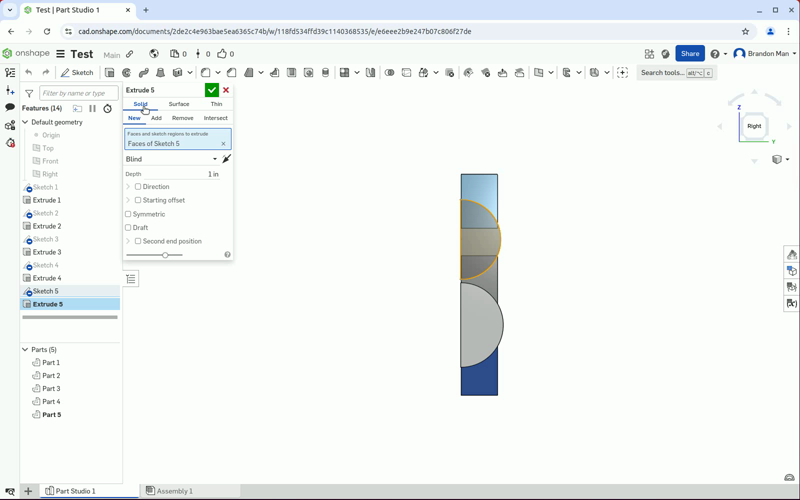
click(143, 106)
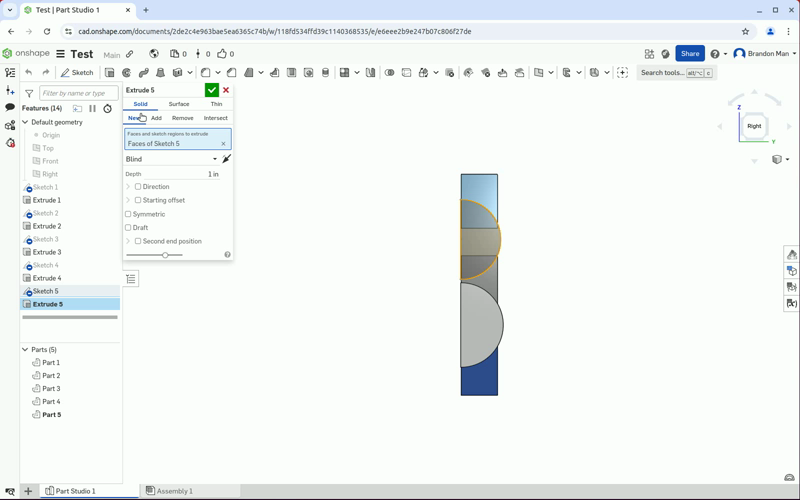
mouse_move(137, 120)
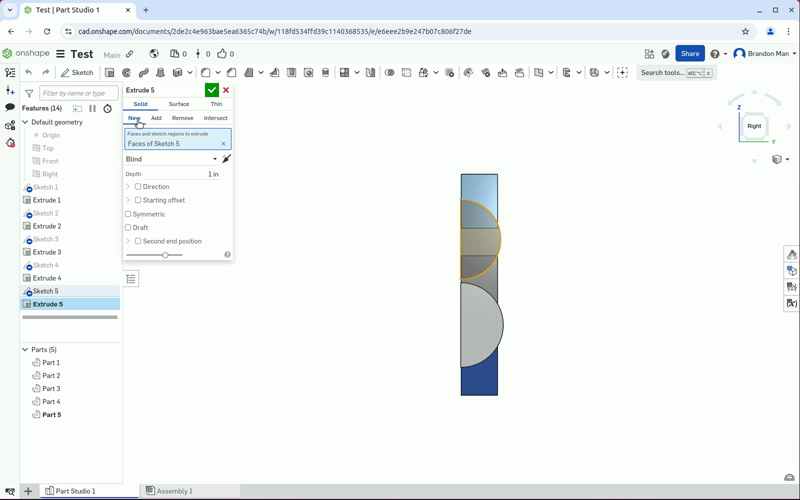
click(137, 120)
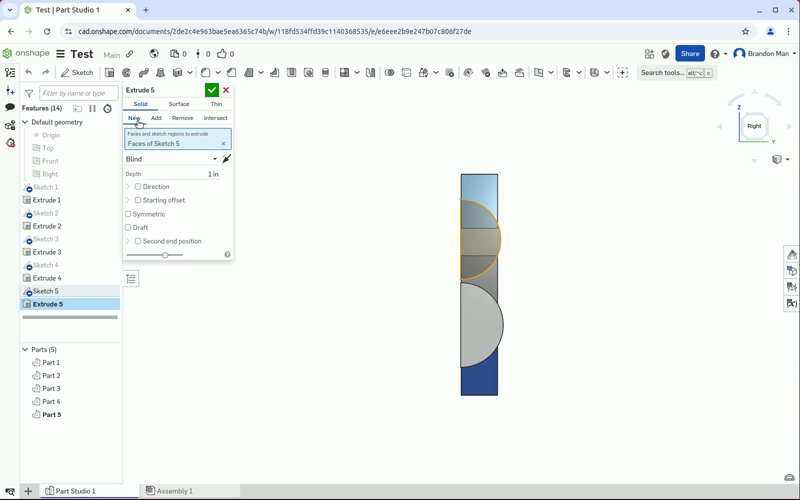
key(tab, 4)
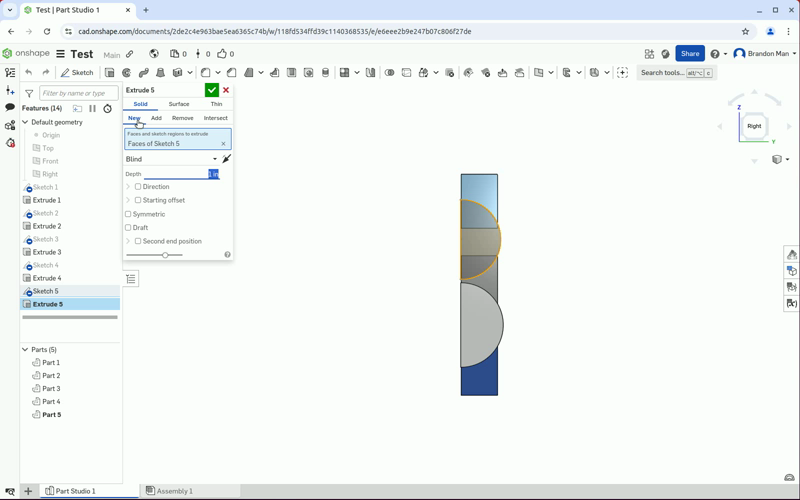
text(14.924)
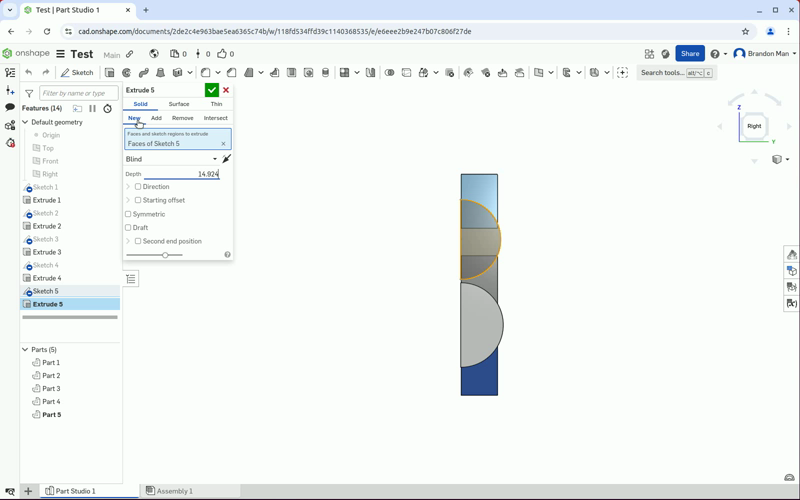
key(tab, 3)
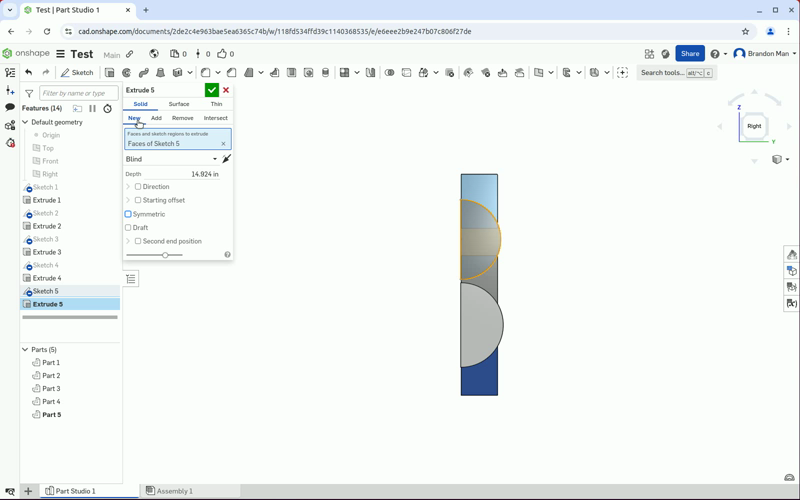
key(space)
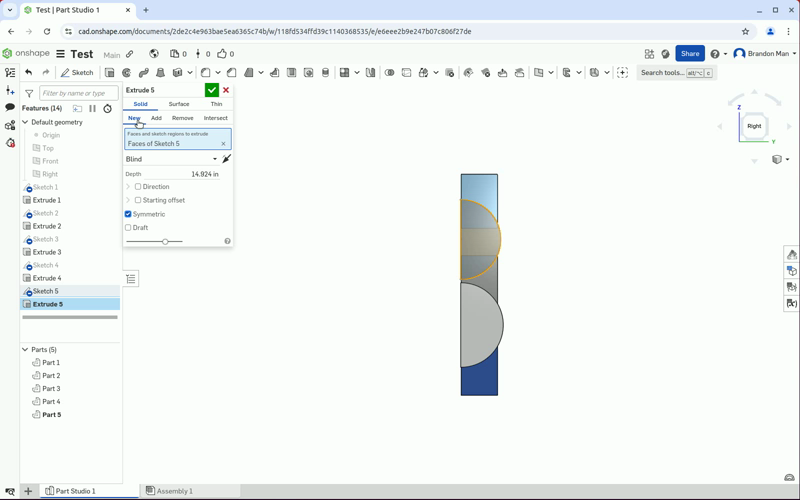
key(enter)
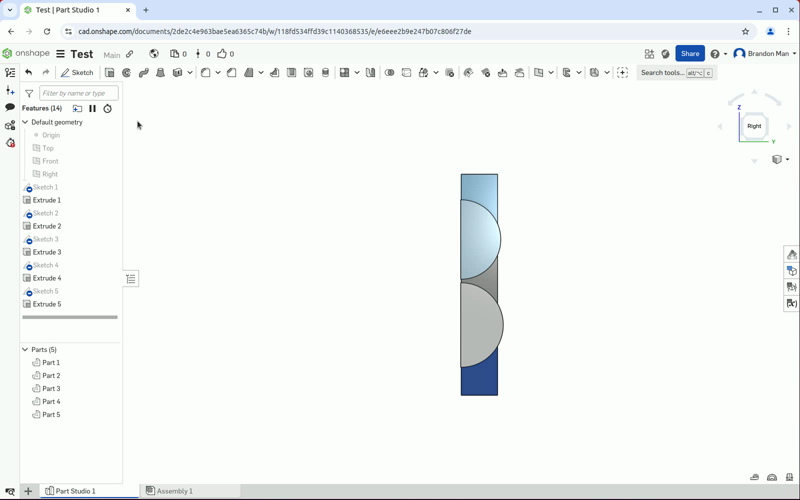
key(shift+h)
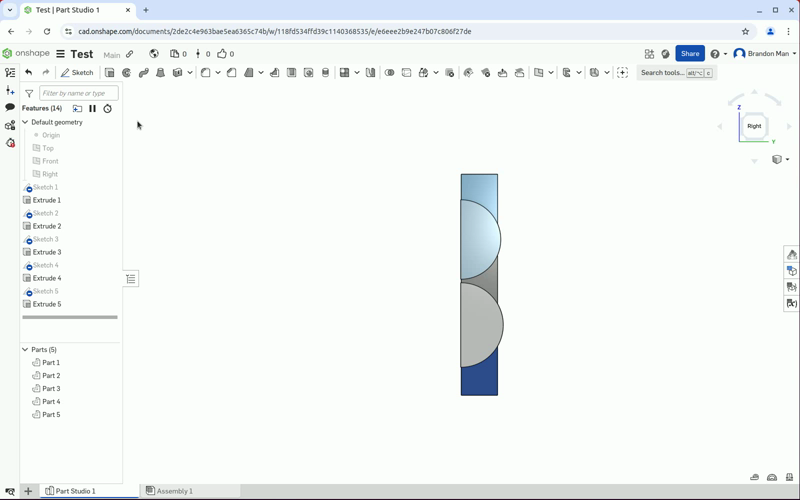
key(shift+h)
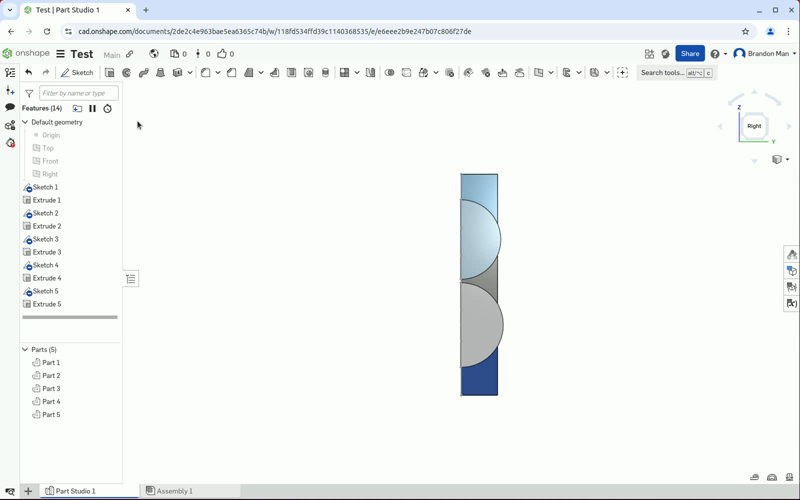
key(shift+7)
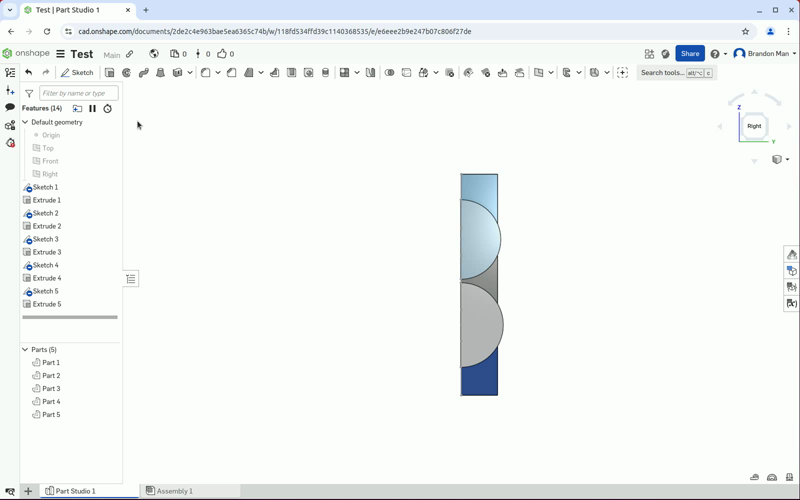
key(right, 2)
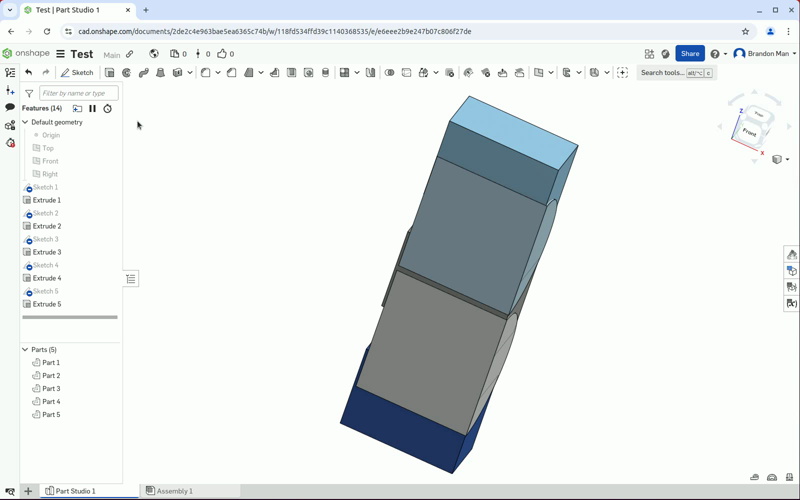
key(down, 2)
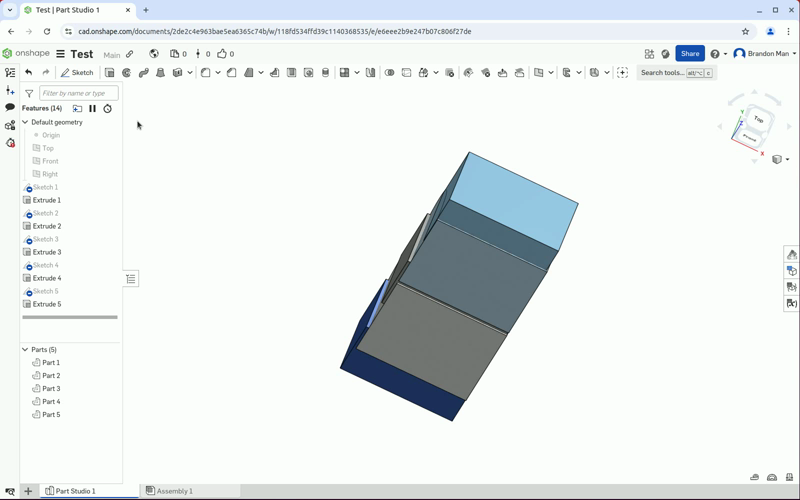
key(up, 2)
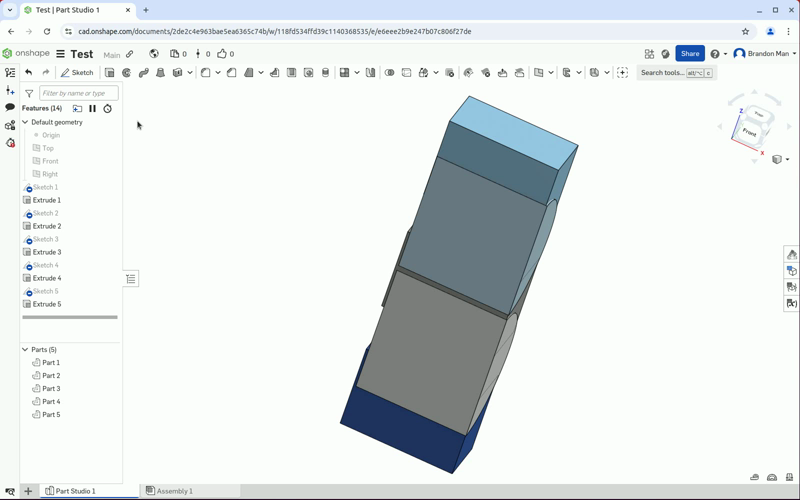
key(left, 2)
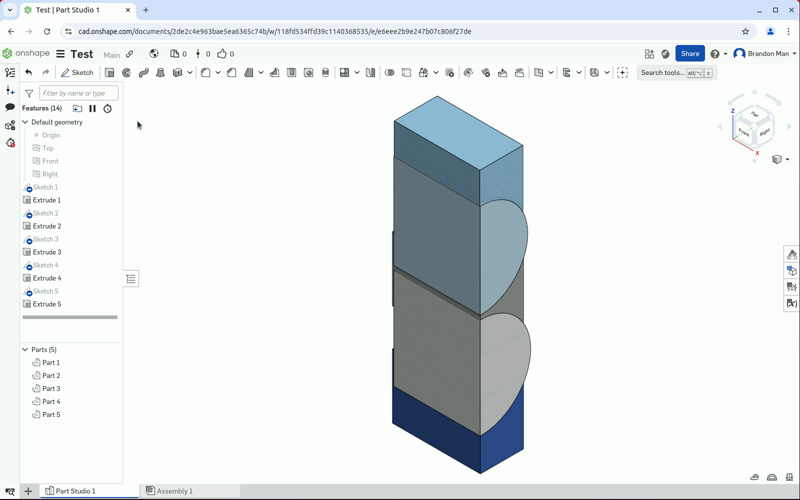
mouse_move(73, 189)
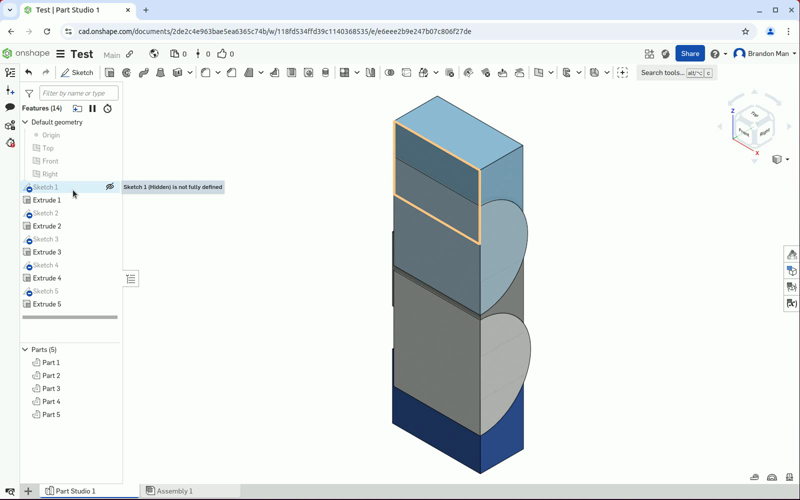
click(73, 189)